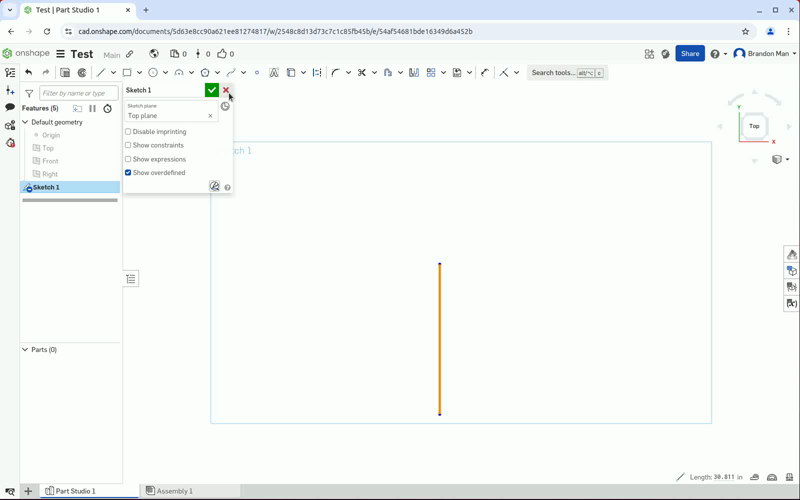
key(shift+h)
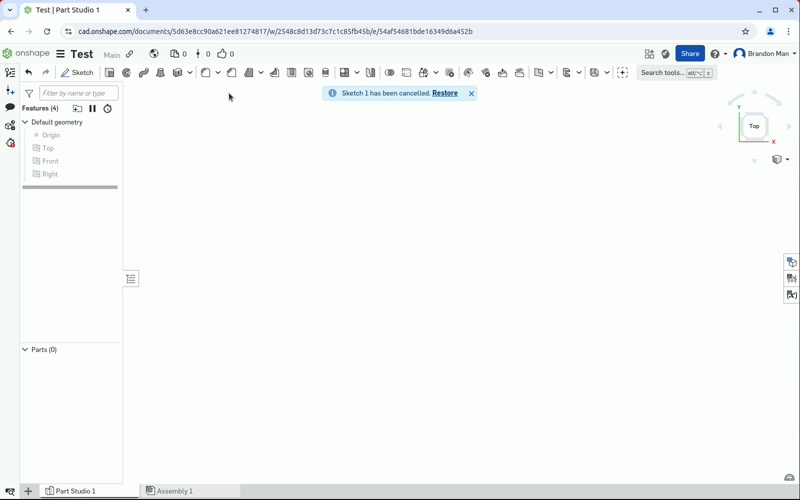
mouse_move(73, 352)
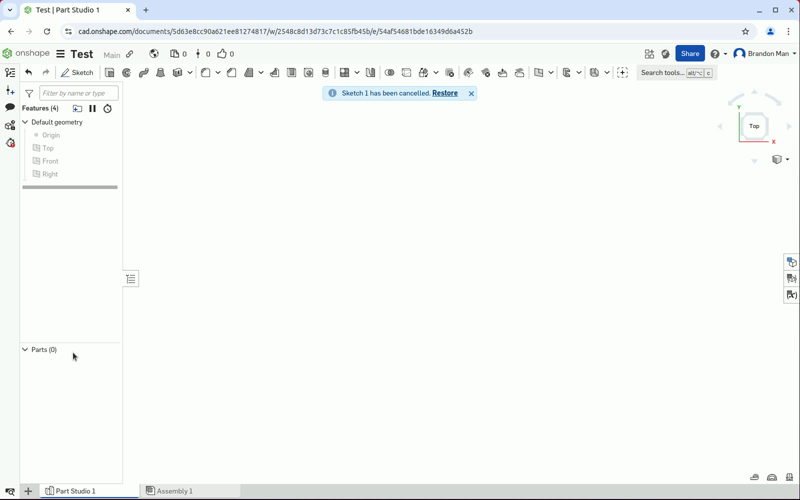
key(y)
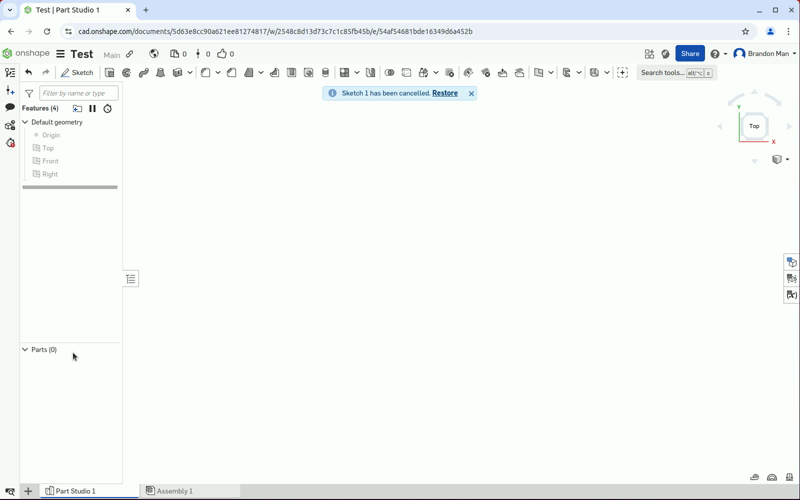
key(shift+p)
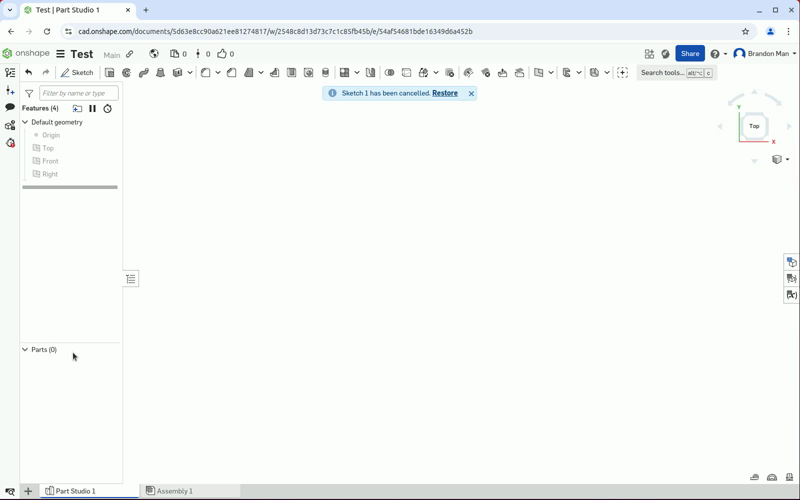
key(space)
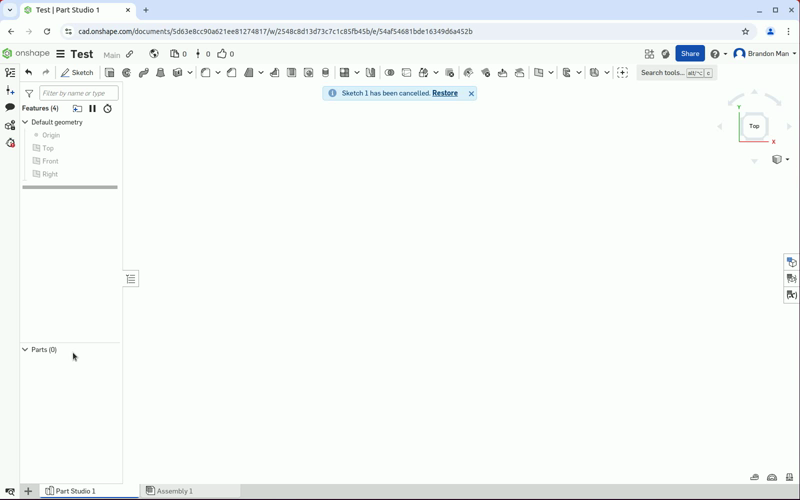
key_down(shift)
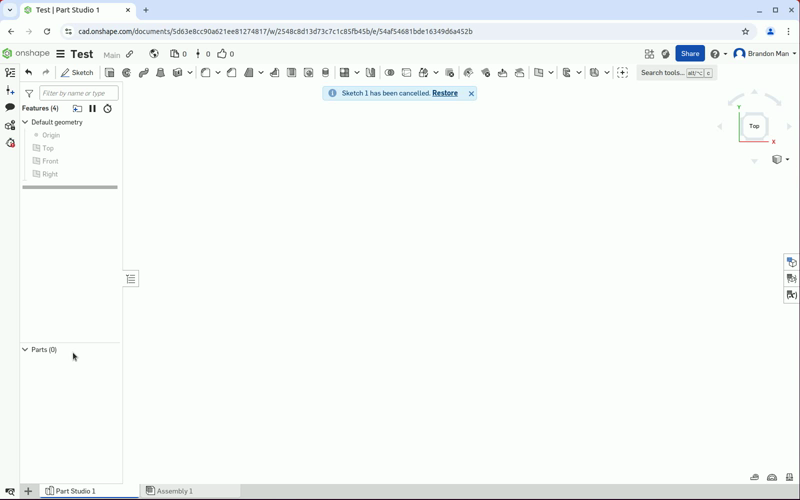
key(up)
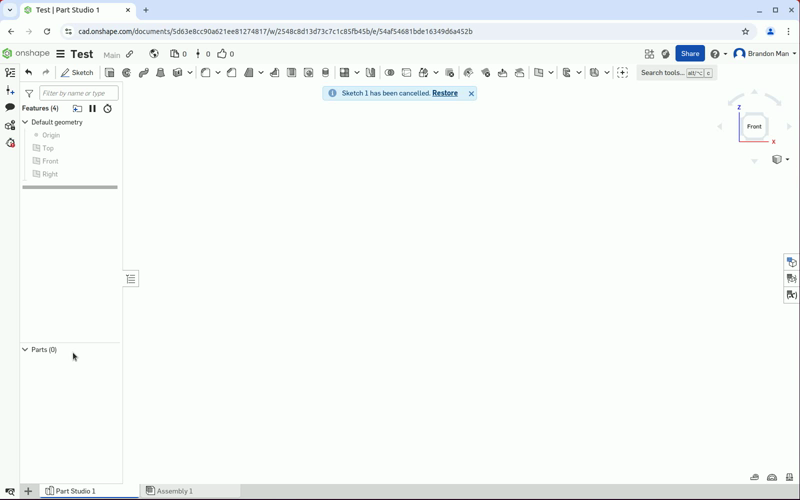
key_up(shift)
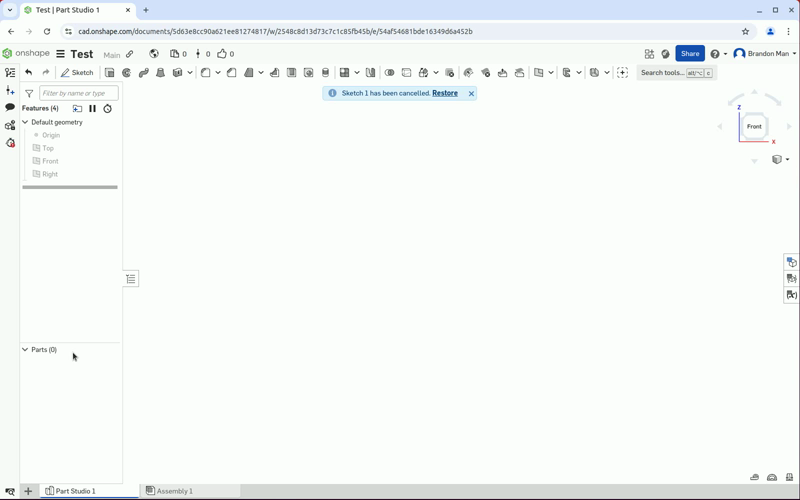
mouse_move(73, 352)
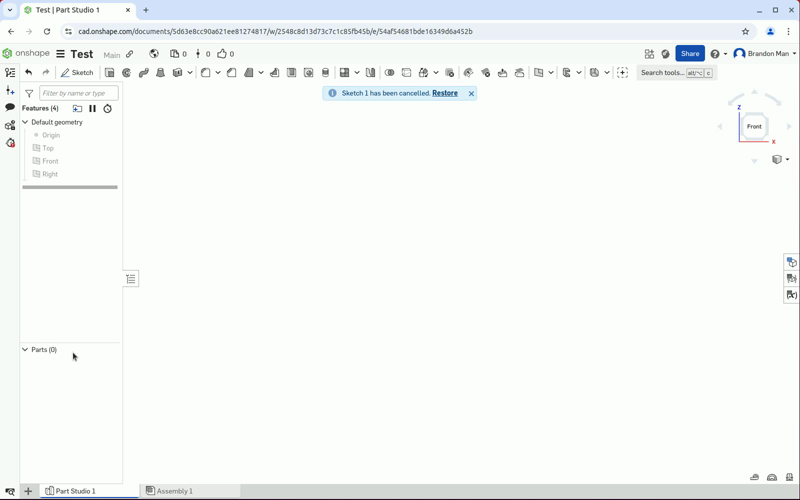
key(shift+y)
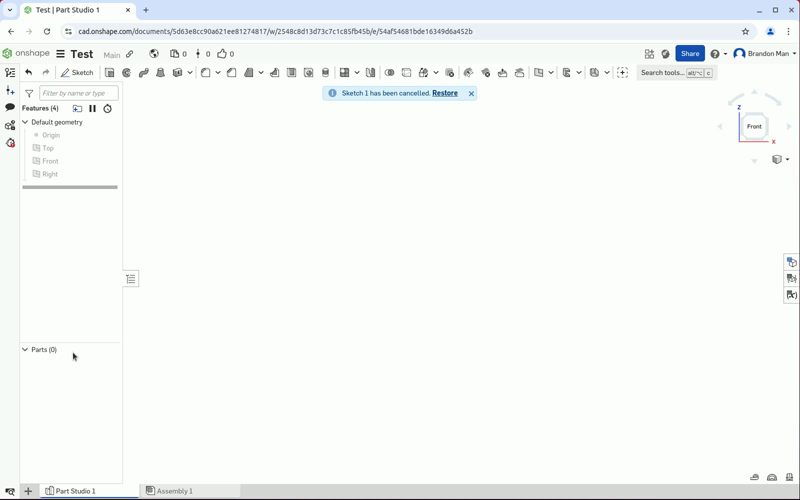
key(shift+s)
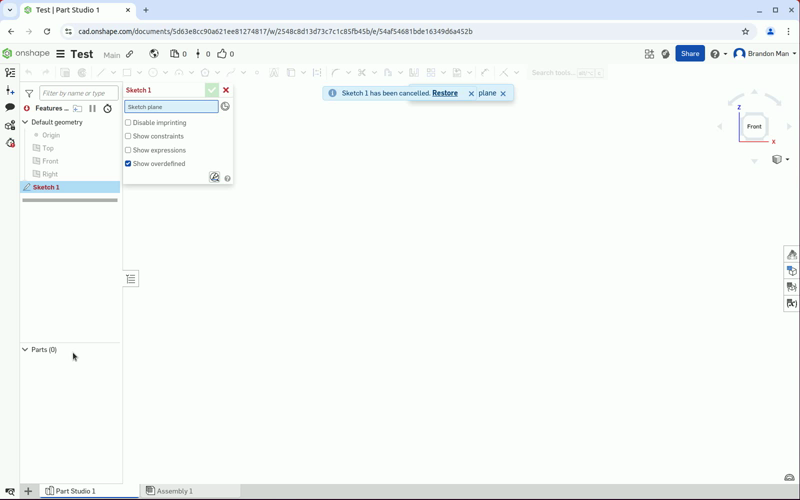
mouse_move(73, 163)
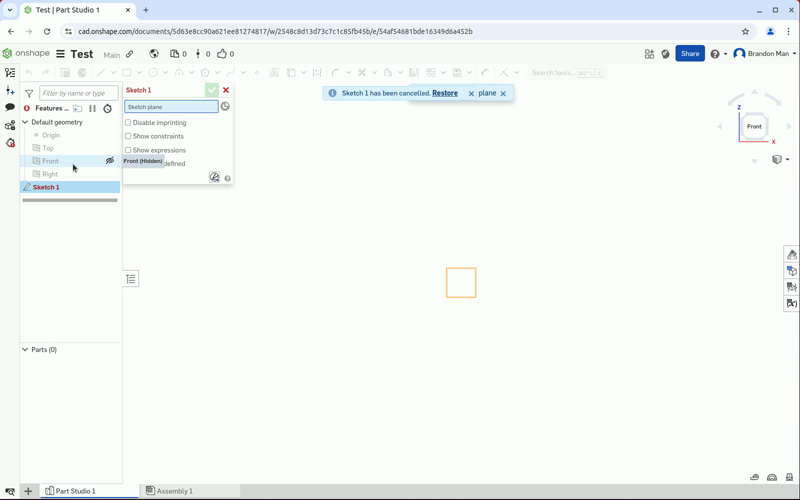
click(73, 163)
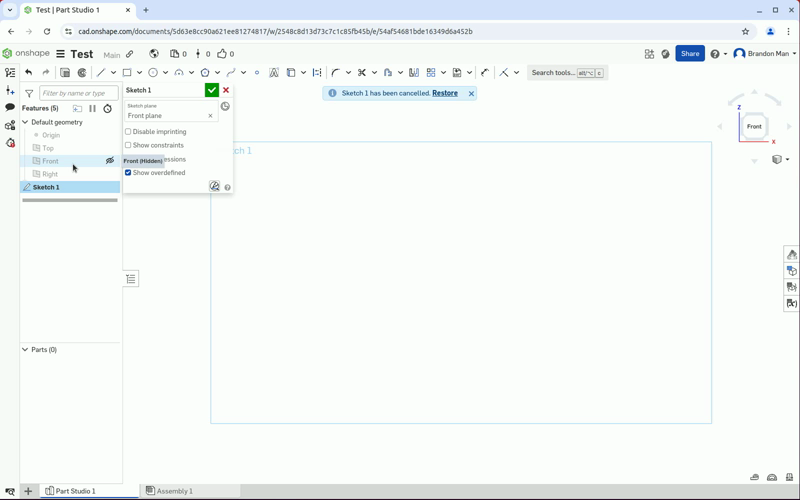
mouse_move(73, 352)
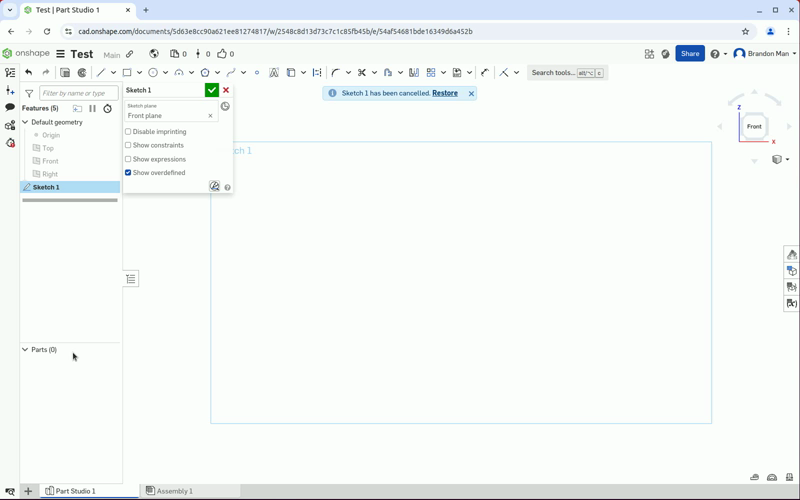
key(y)
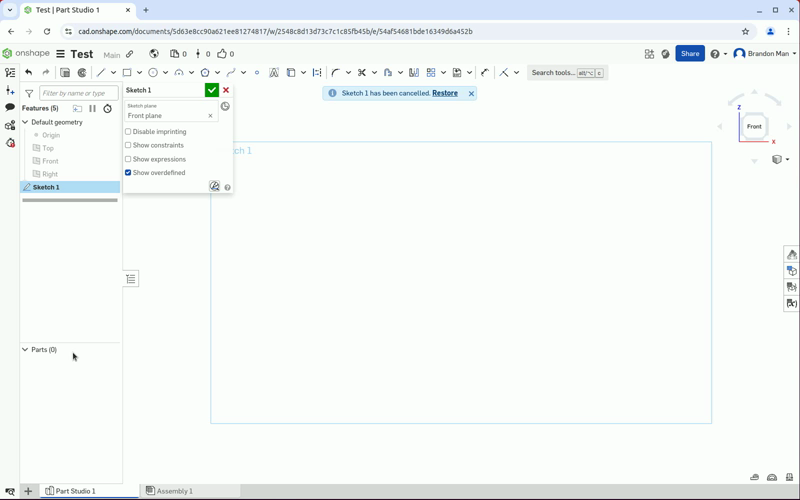
key(l)
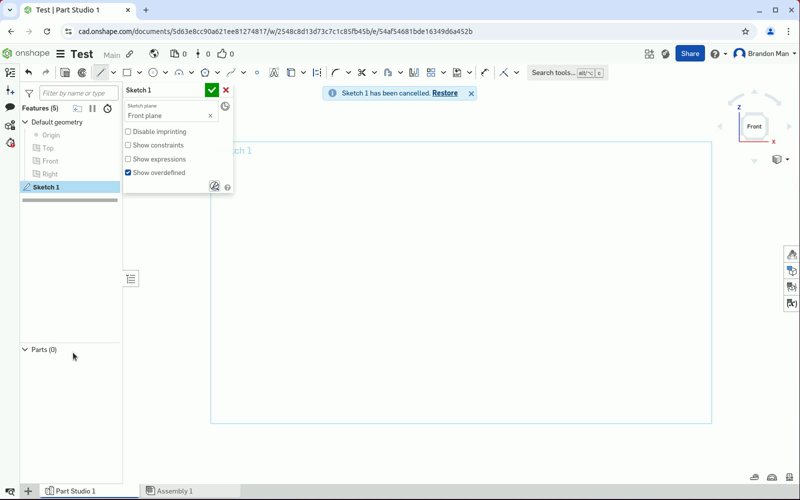
key_down(shift)
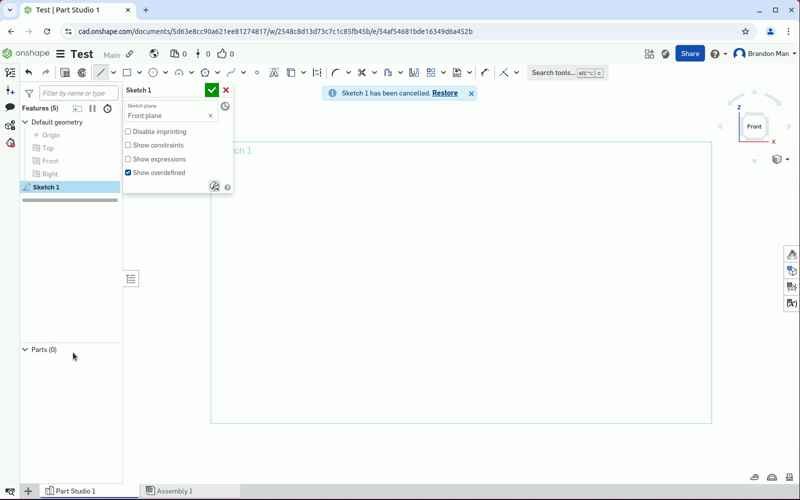
mouse_move(460, 282)
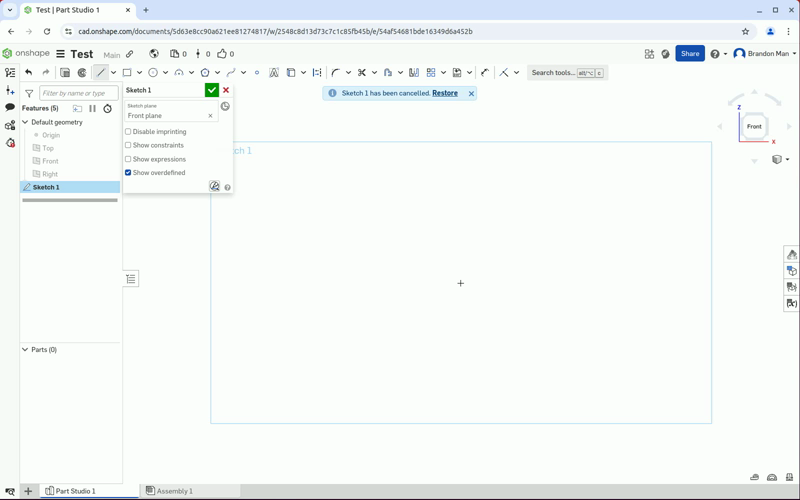
click(460, 282)
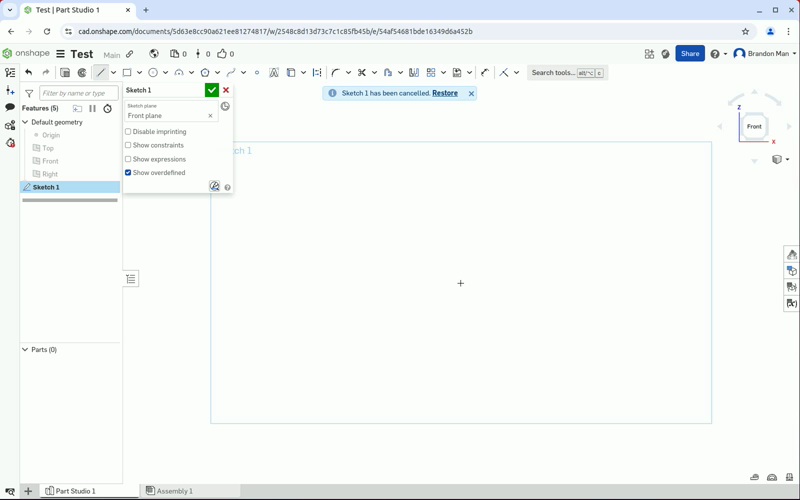
key_up(shift)
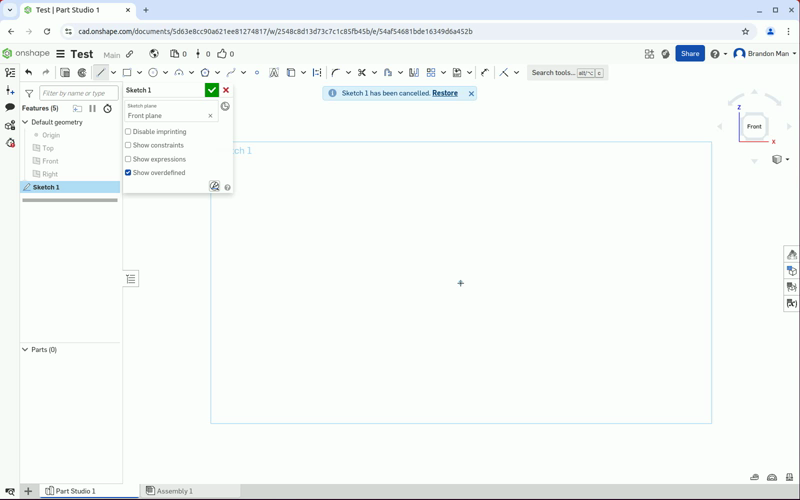
key_down(shift)
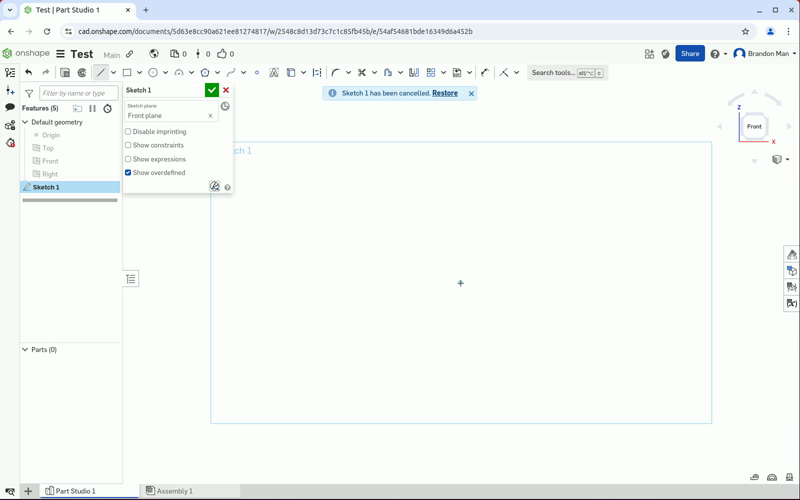
mouse_move(536, 282)
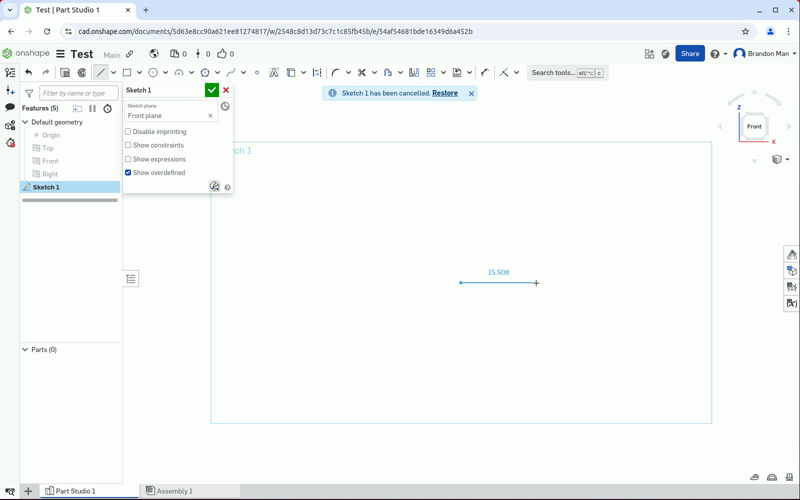
click(536, 282)
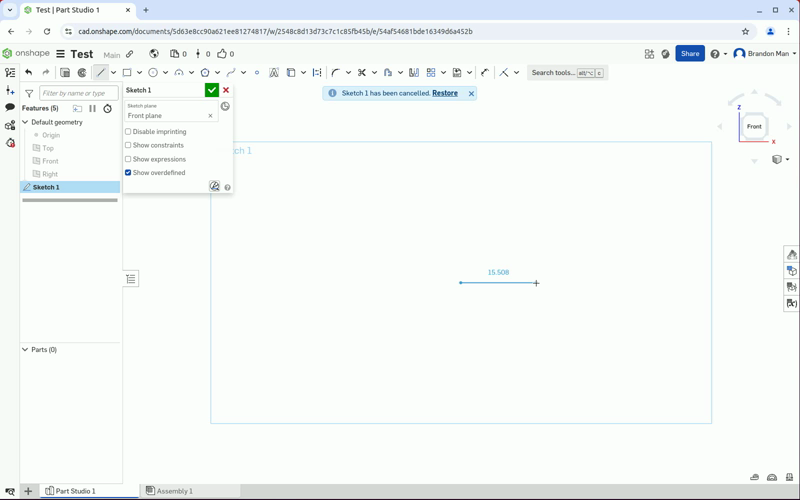
key_up(shift)
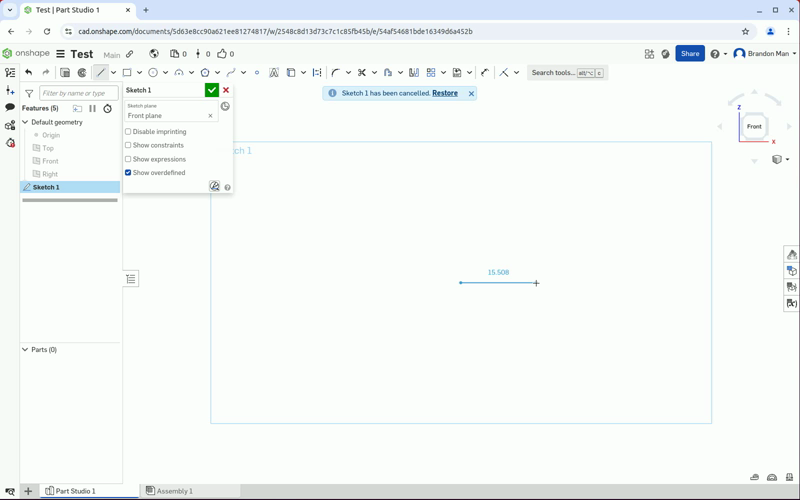
key_down(shift)
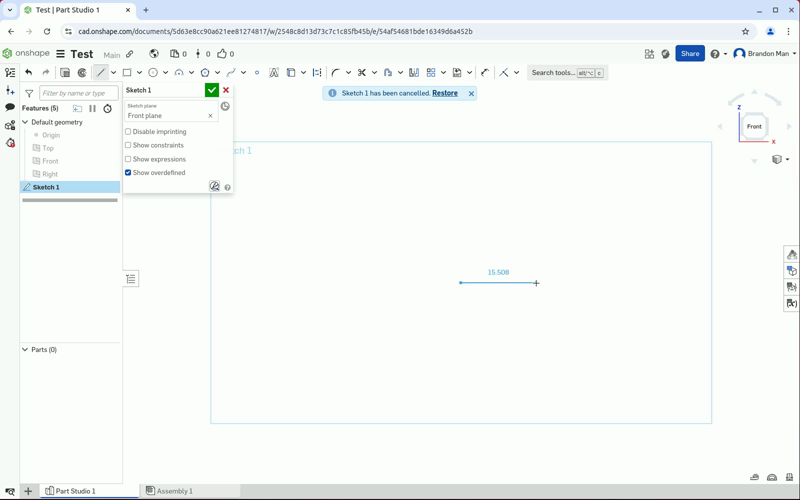
mouse_move(566, 282)
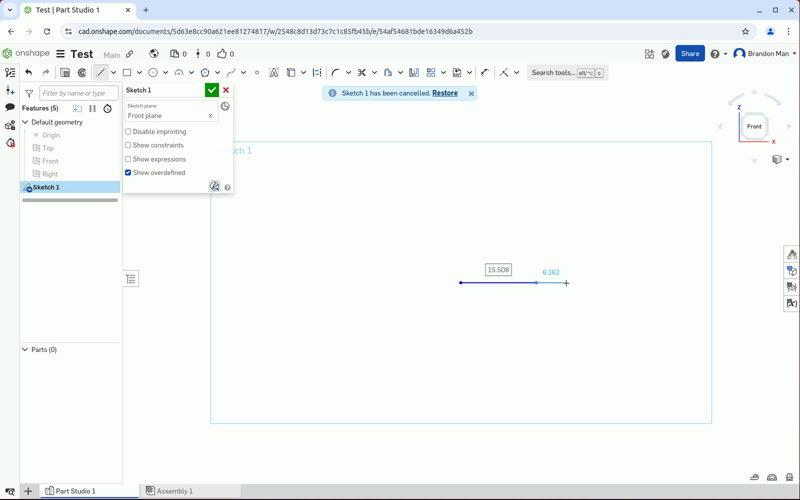
mouse_move(536, 264)
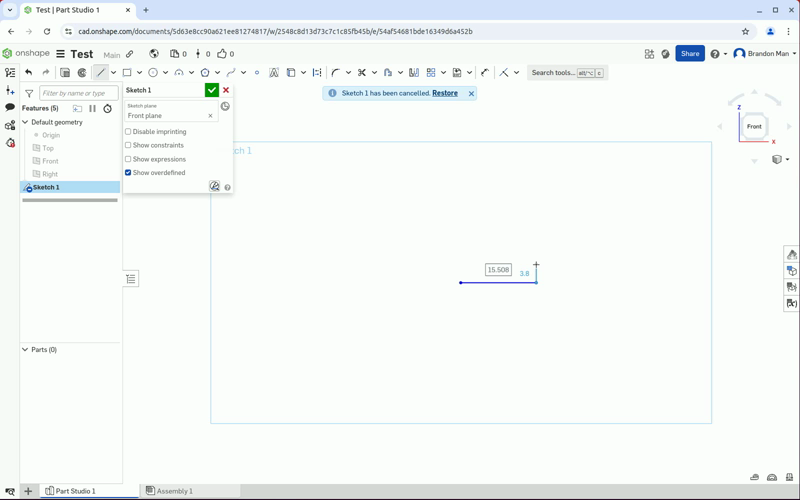
click(536, 264)
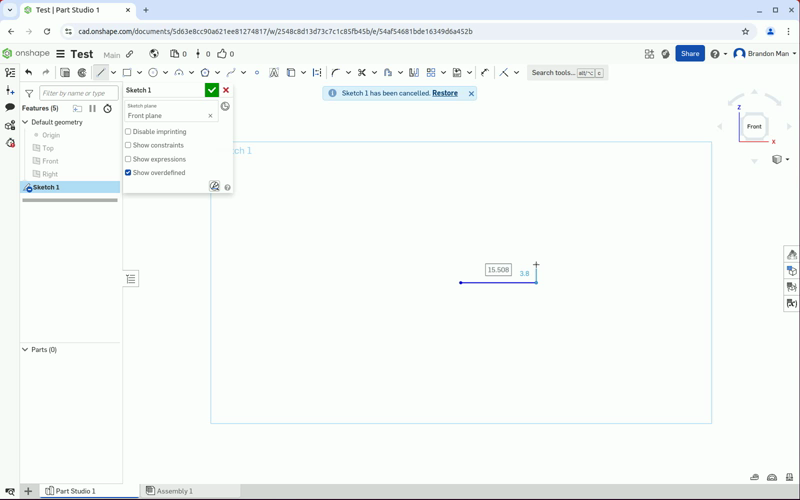
key_up(shift)
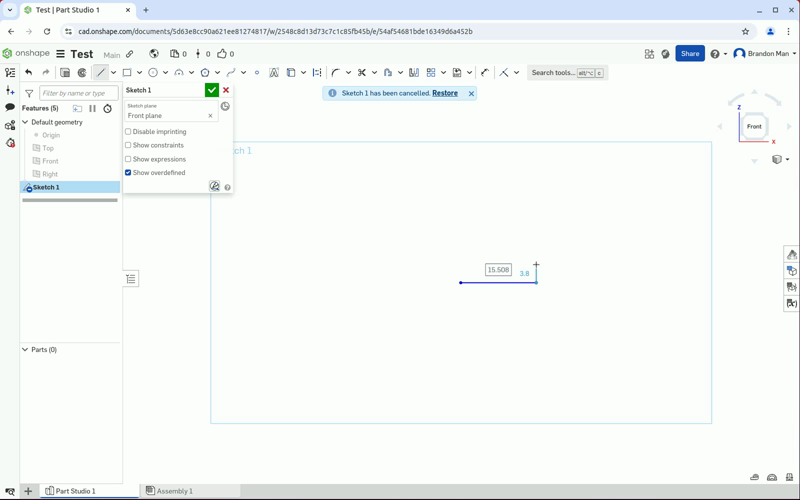
key_down(shift)
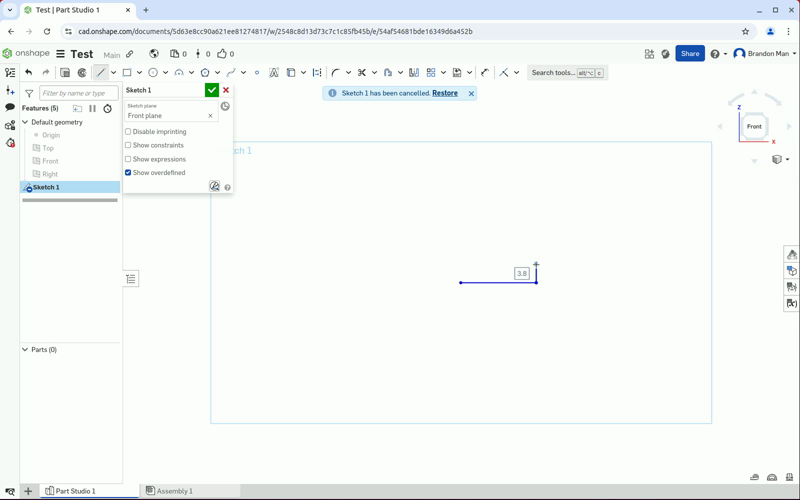
mouse_move(460, 264)
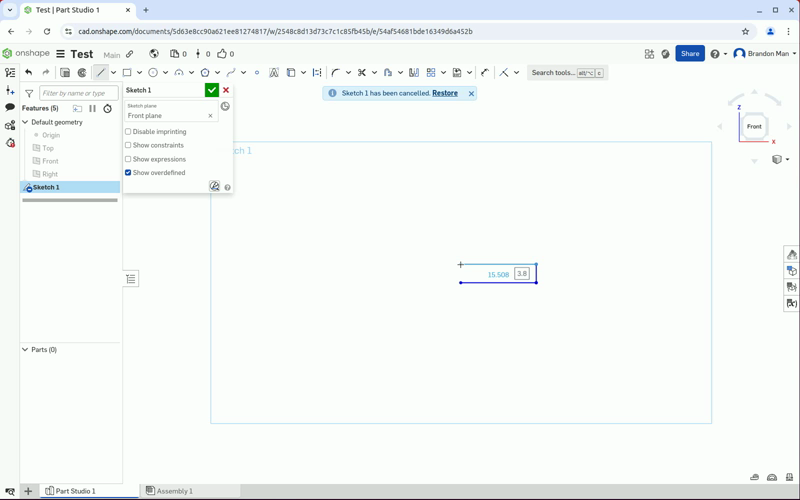
click(460, 264)
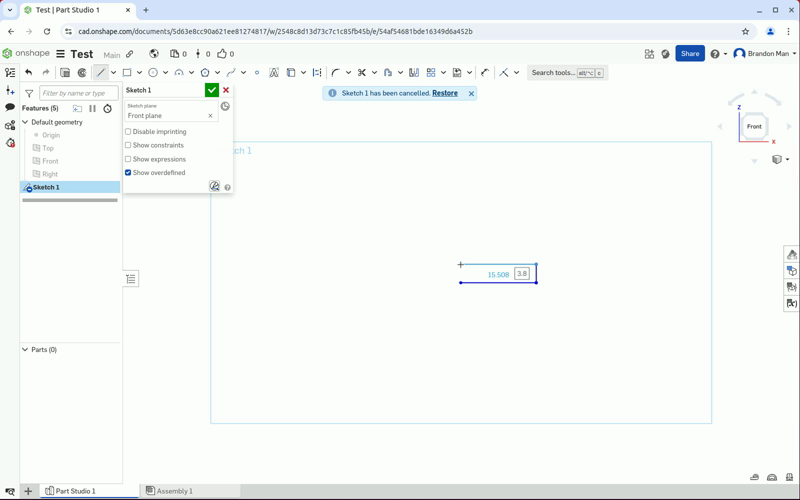
key_up(shift)
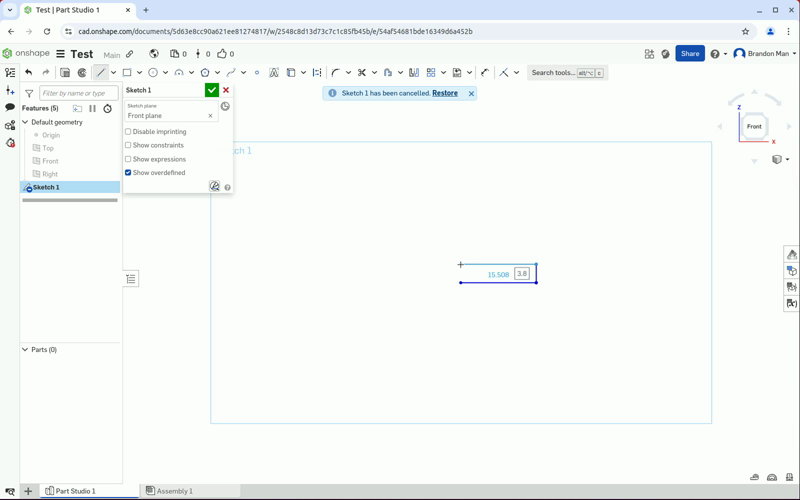
mouse_move(490, 264)
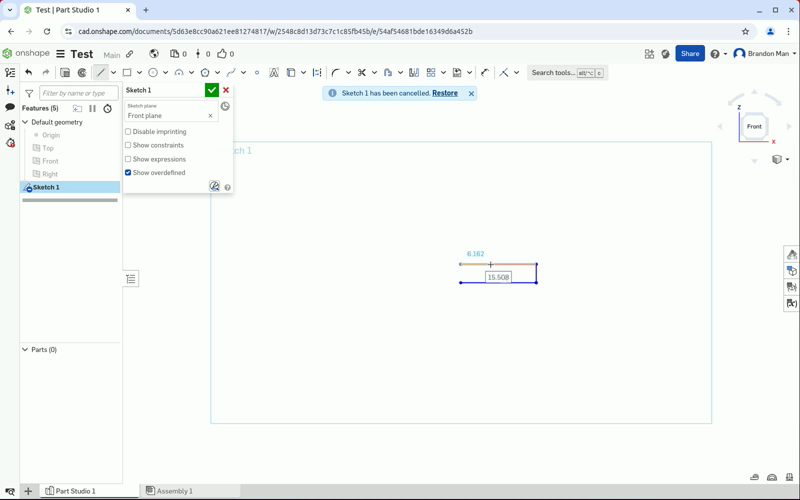
key_down(shift)
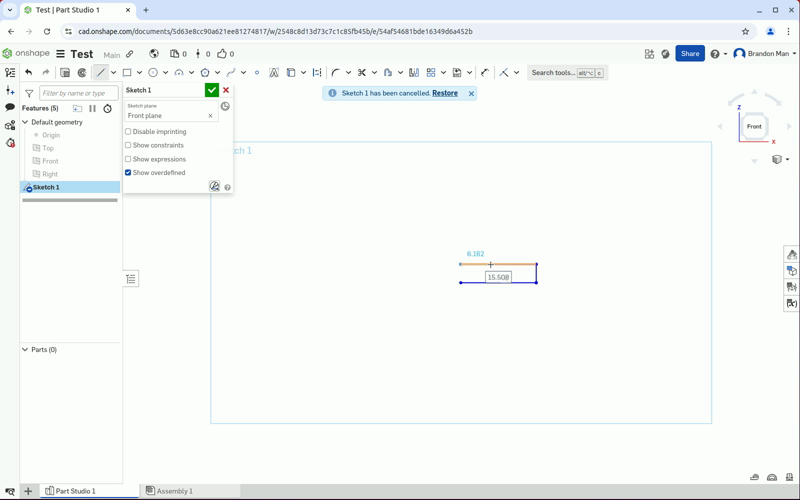
mouse_move(460, 282)
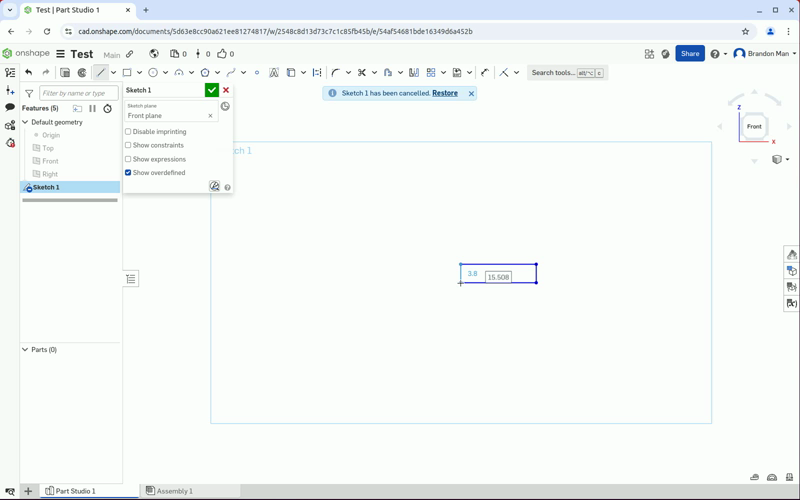
key_up(shift)
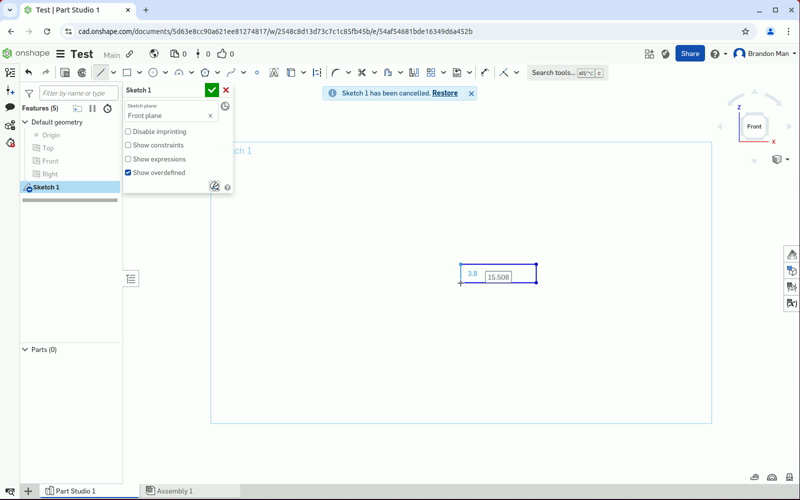
click(460, 282)
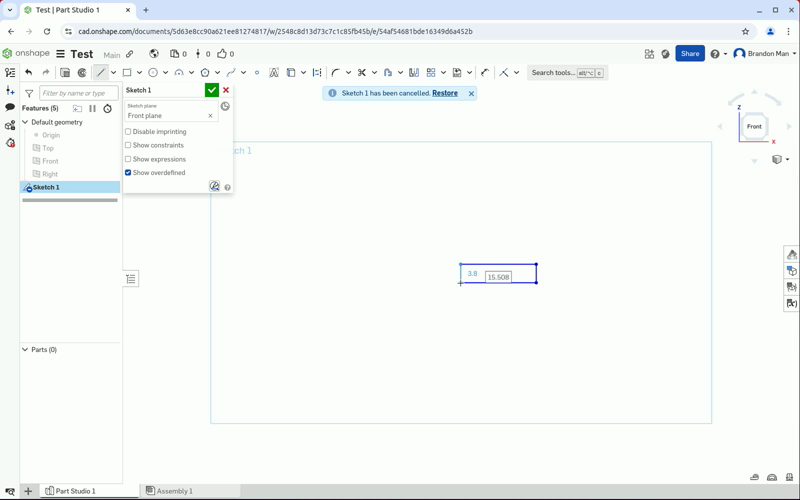
key(esc)
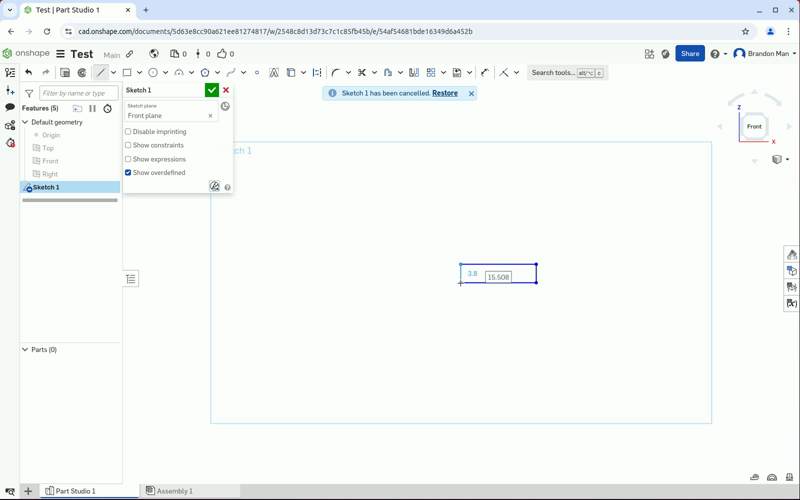
mouse_move(531, 269)
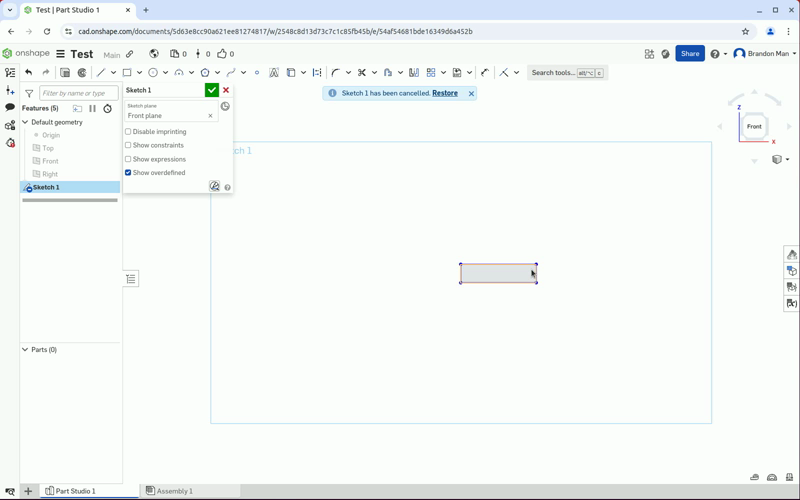
scroll(6)
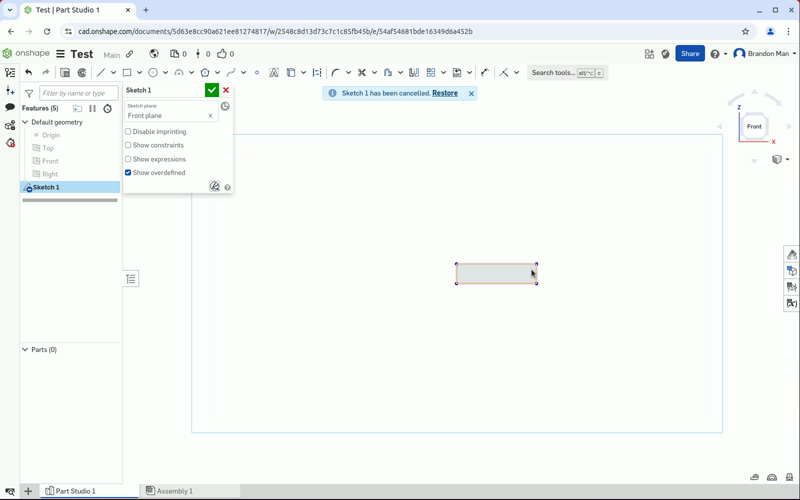
scroll(6)
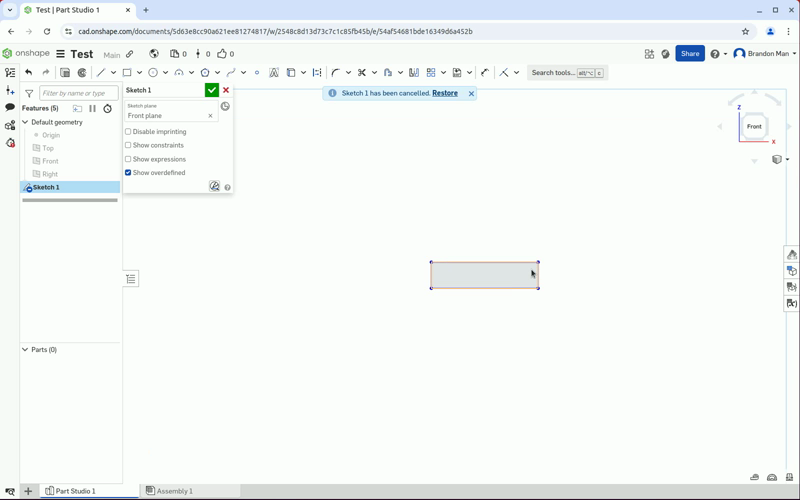
scroll(6)
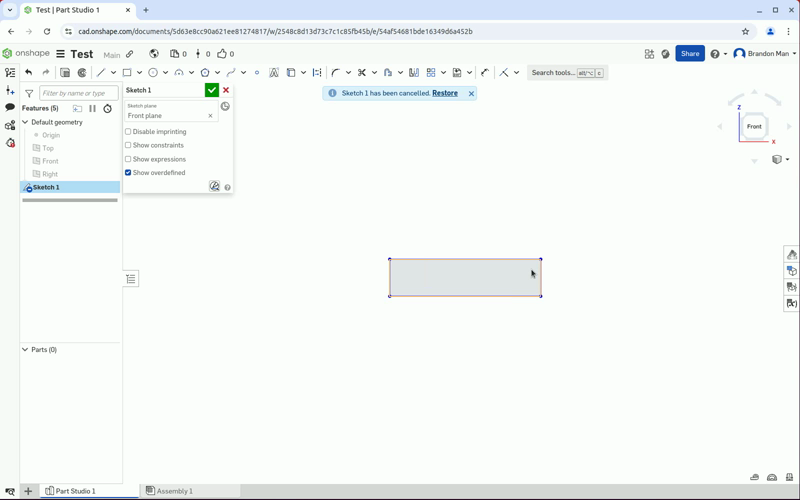
scroll(6)
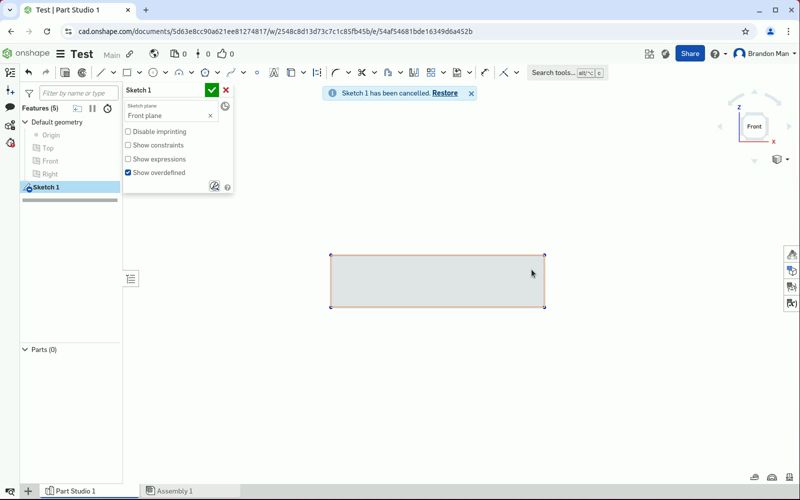
scroll(6)
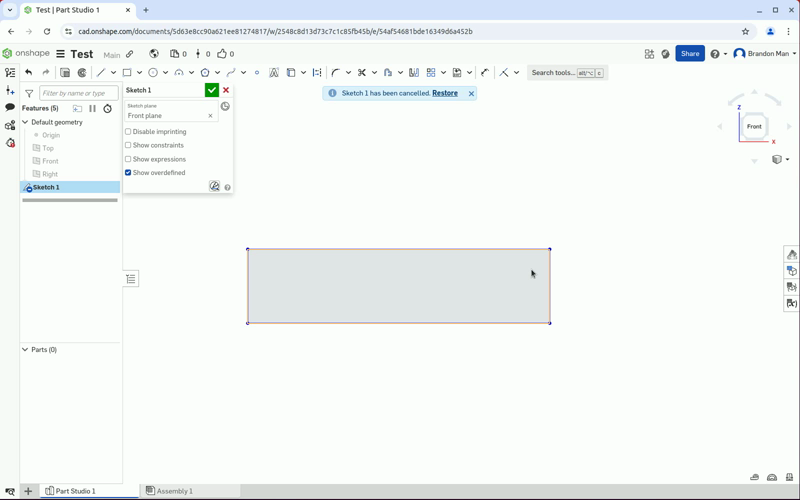
scroll(6)
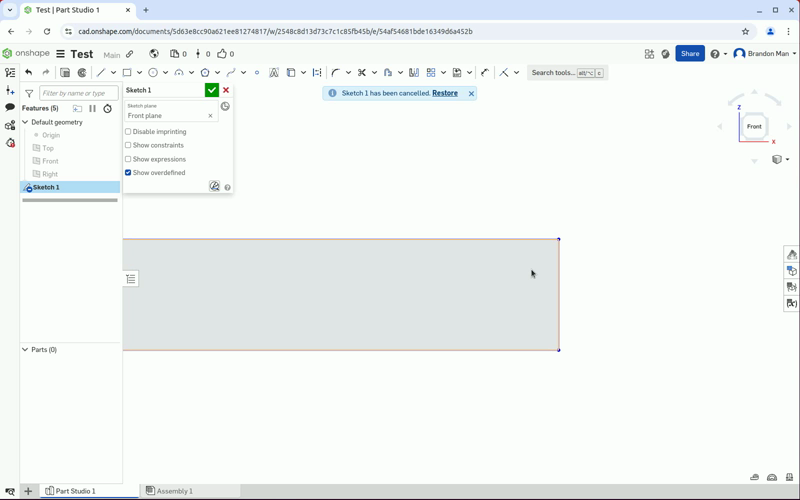
scroll(6)
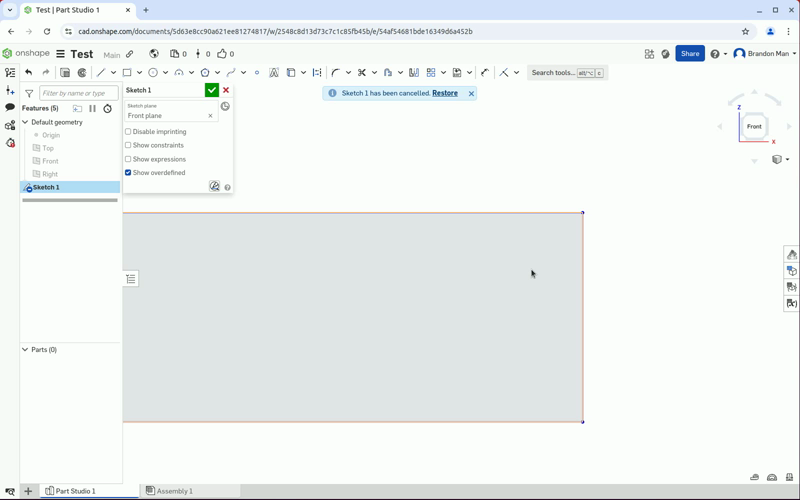
click(531, 269)
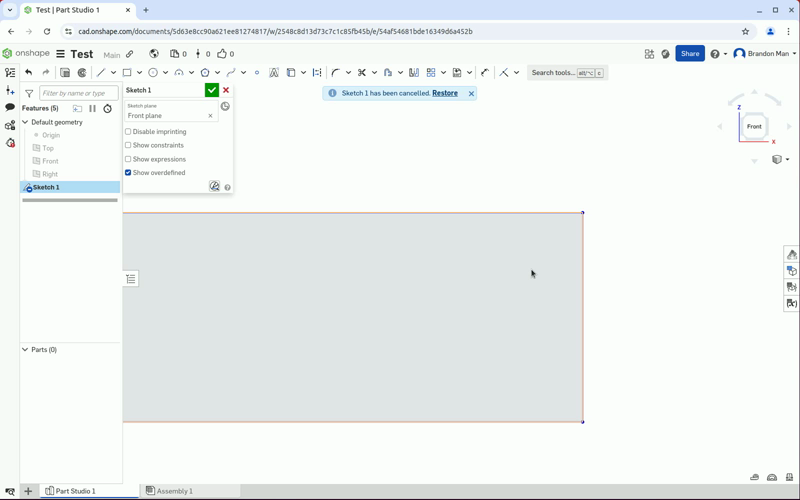
scroll(-6)
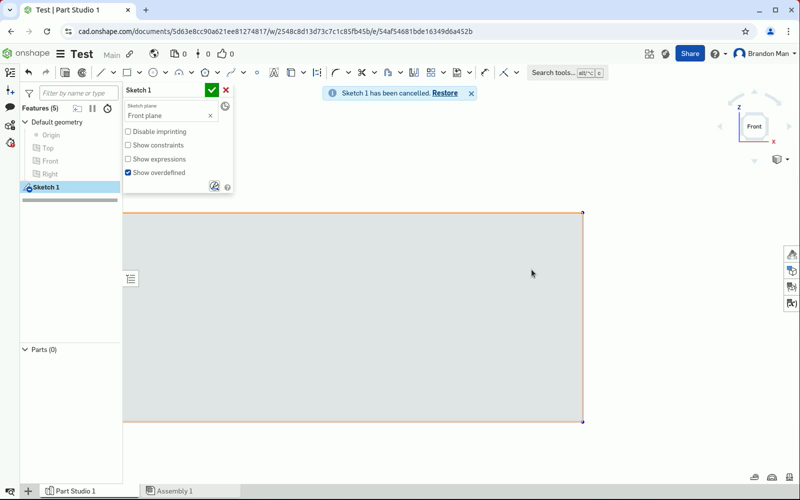
scroll(-6)
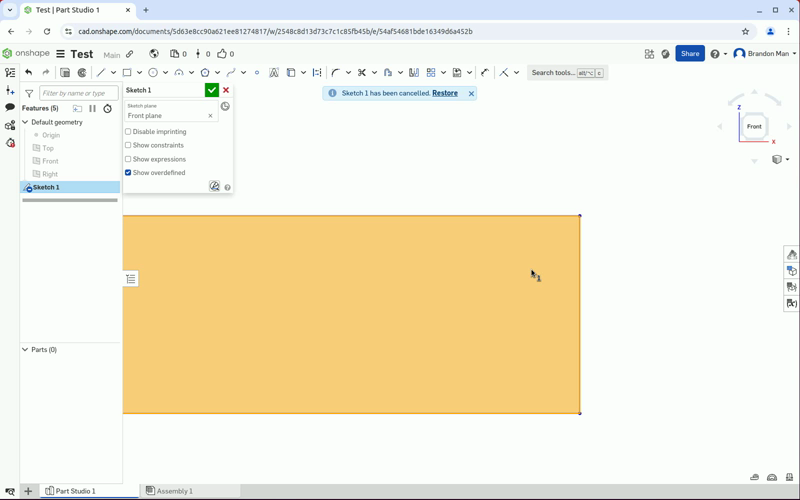
scroll(-6)
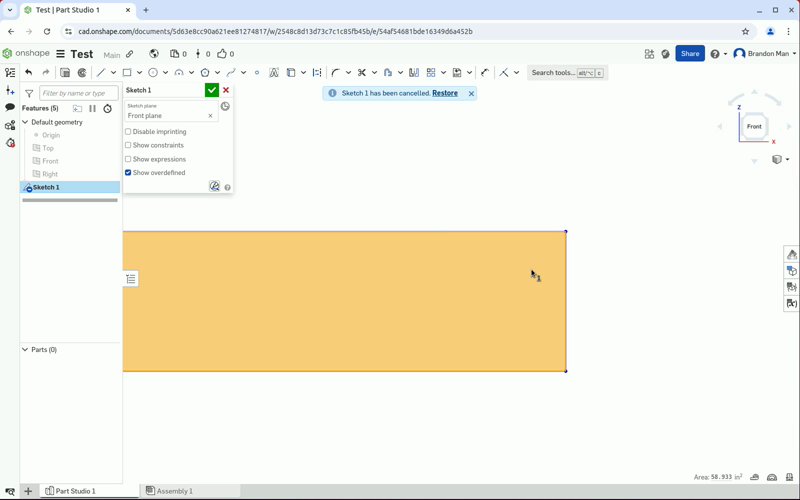
scroll(-6)
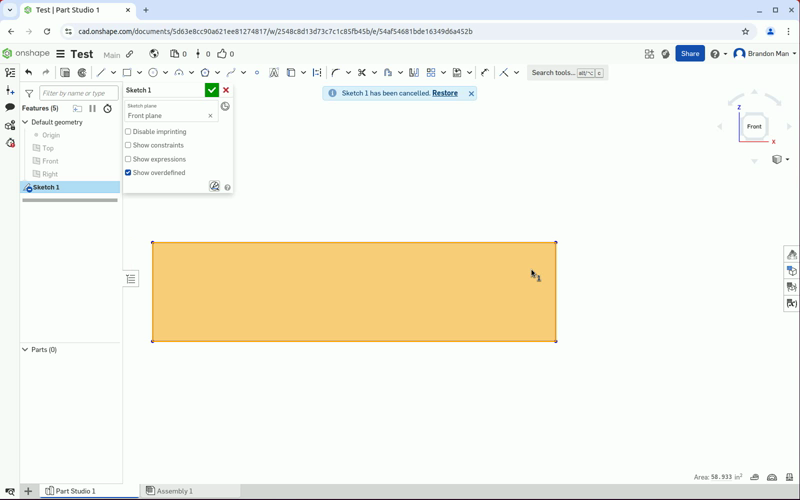
scroll(-6)
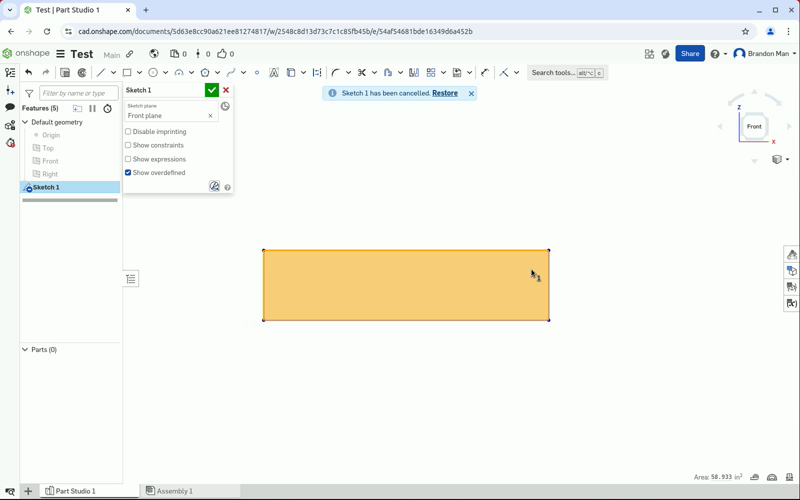
scroll(-6)
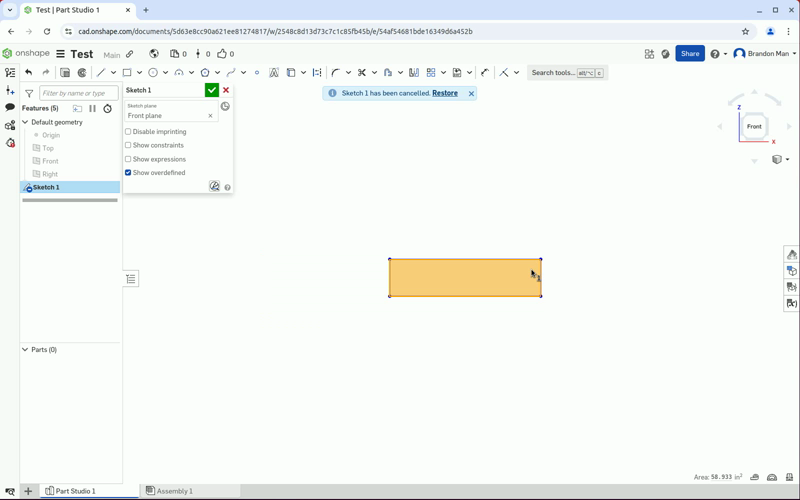
scroll(-6)
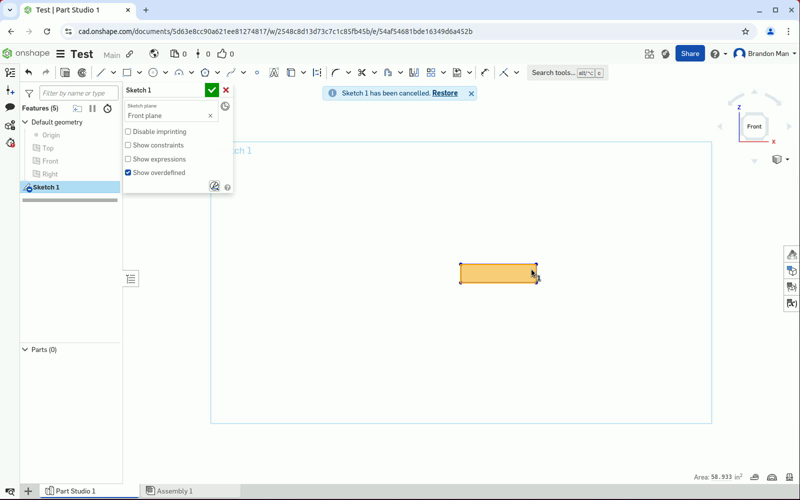
mouse_move(73, 352)
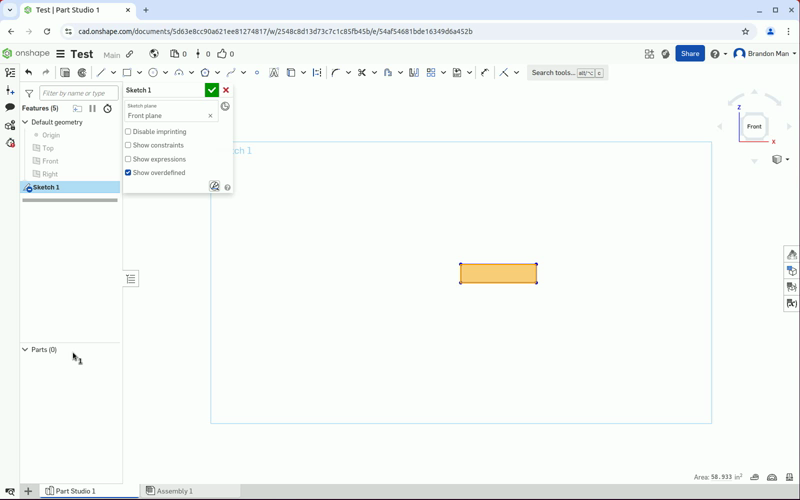
key(shift+y)
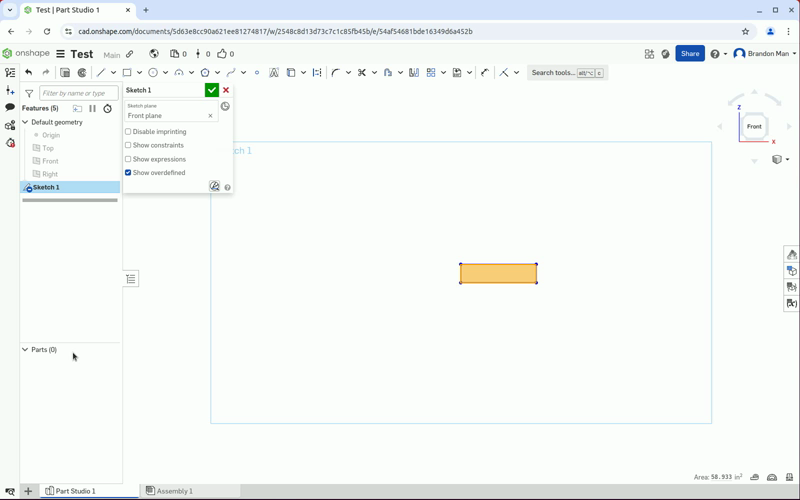
key(shift+e)
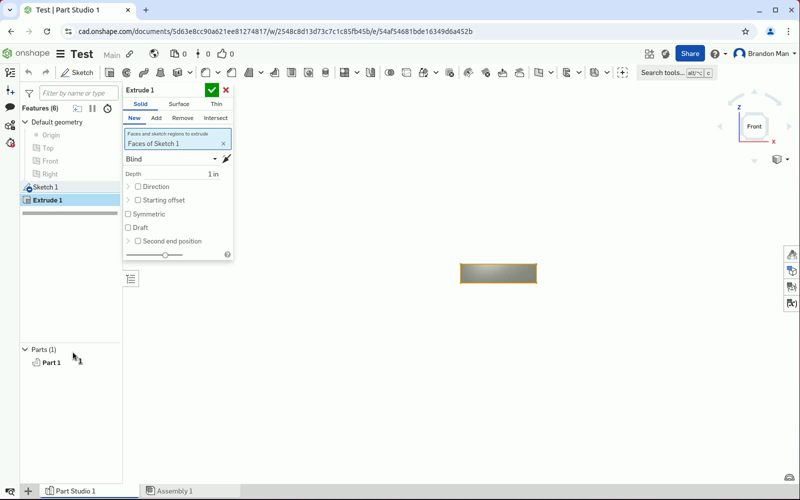
mouse_move(143, 106)
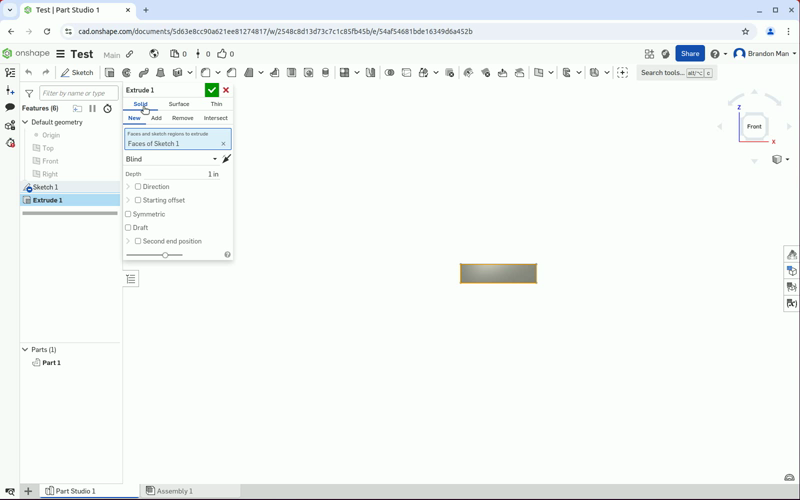
click(143, 106)
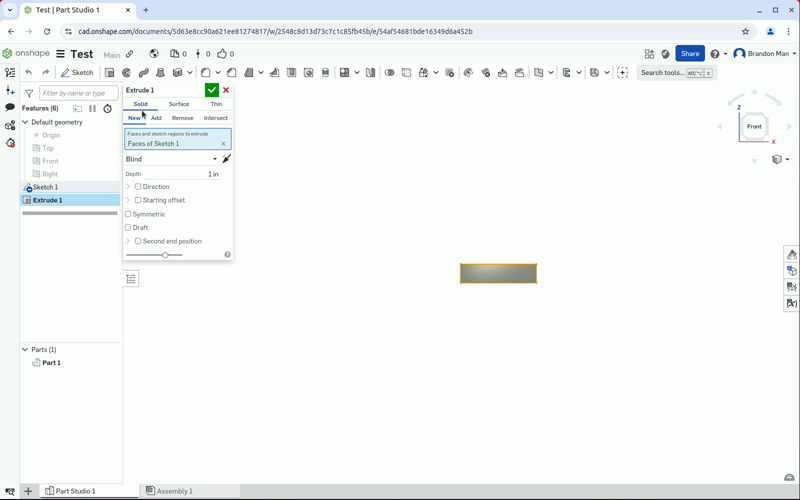
mouse_move(137, 120)
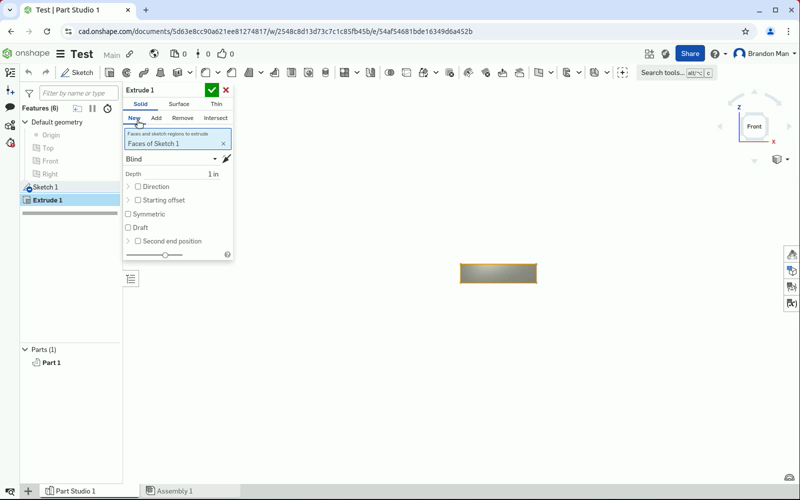
click(137, 120)
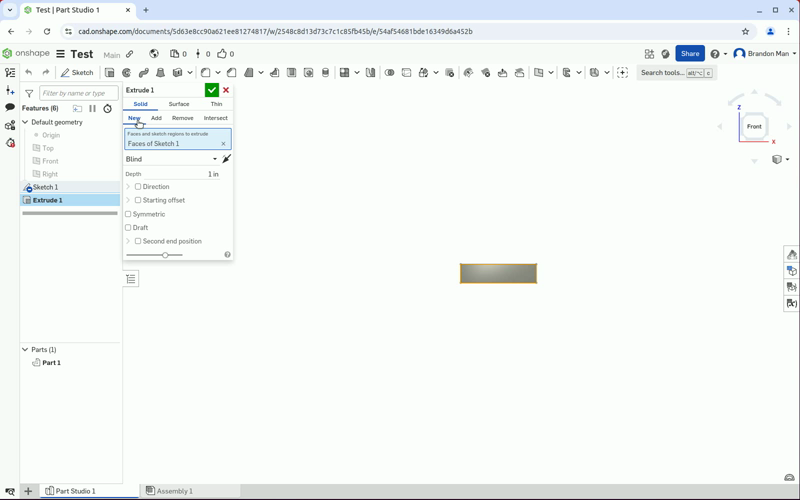
key(tab, 4)
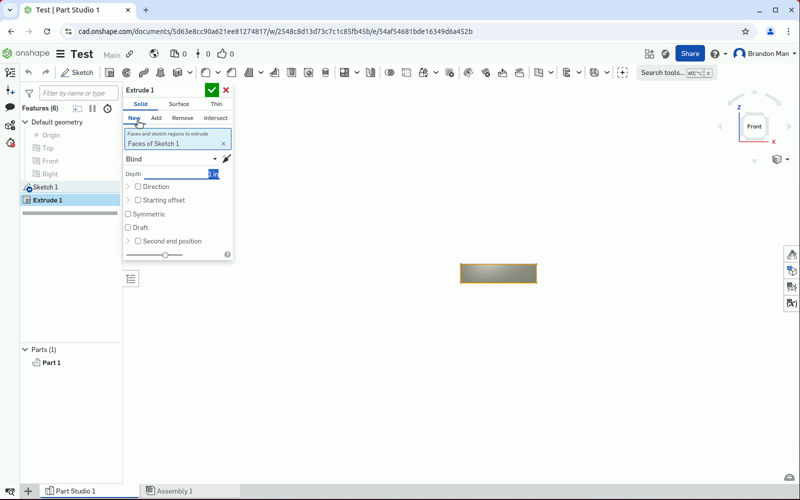
text(-23.108)
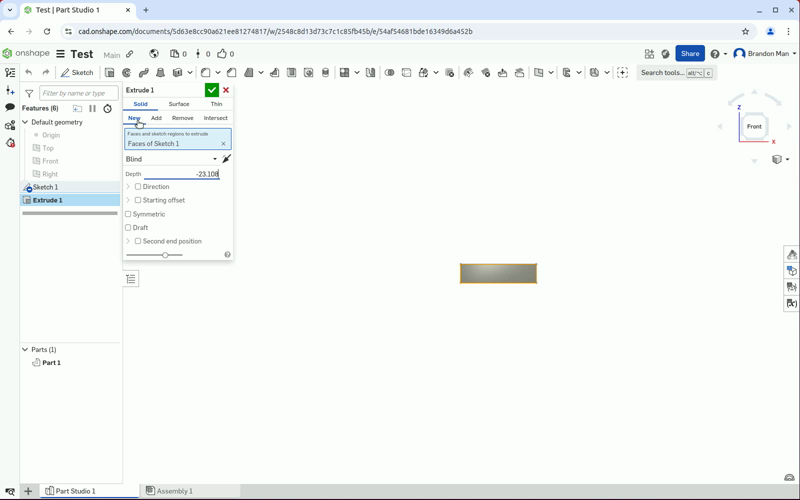
key(enter)
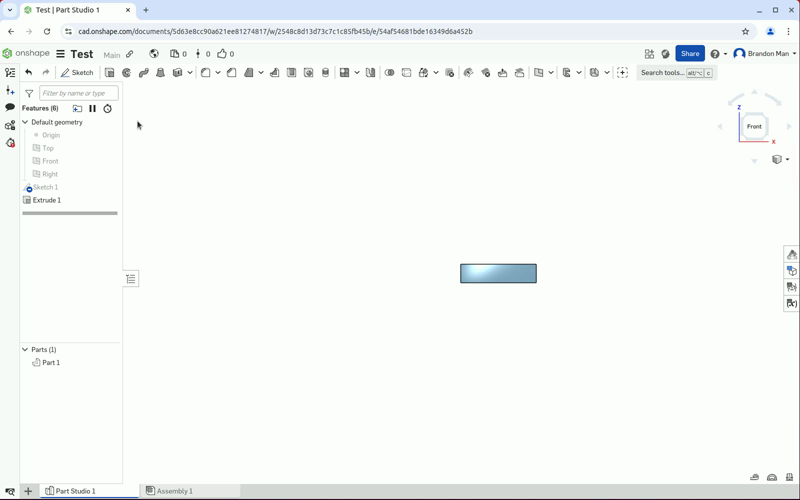
key(shift+h)
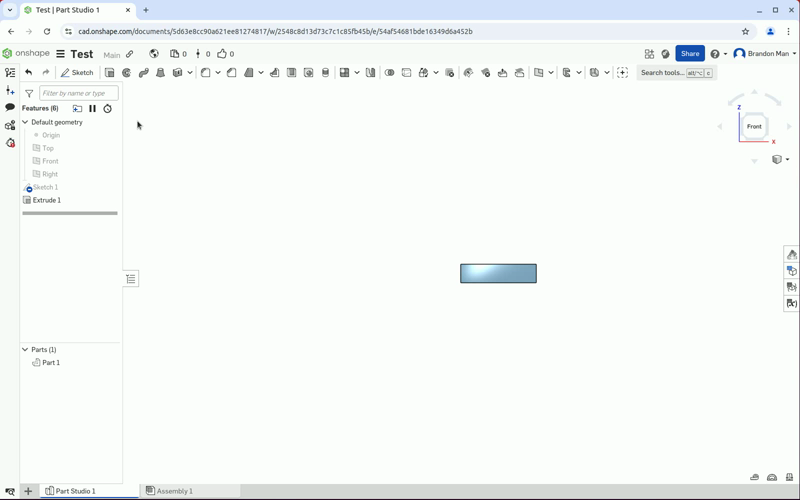
key(shift+h)
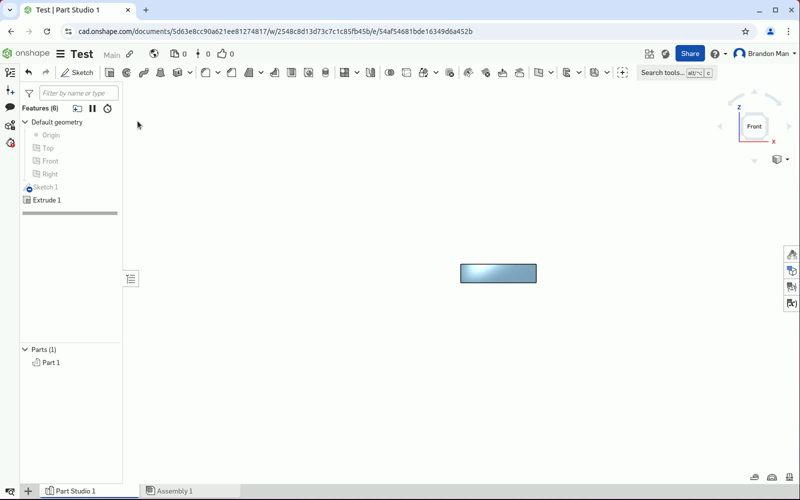
mouse_move(73, 189)
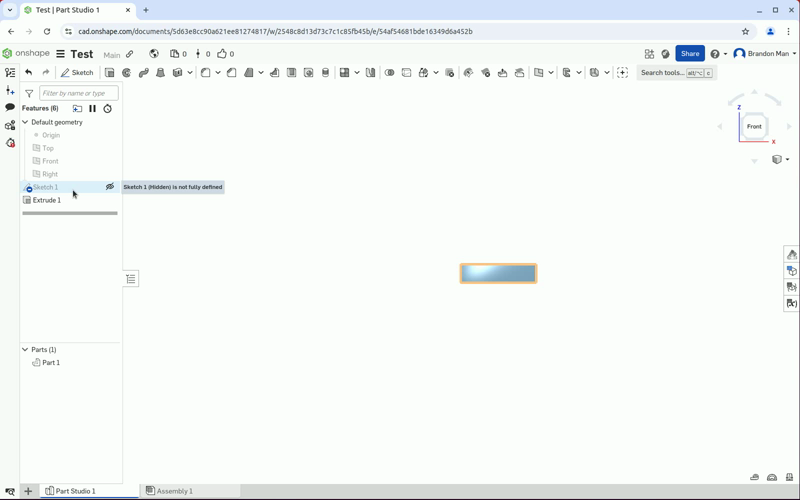
click(73, 189)
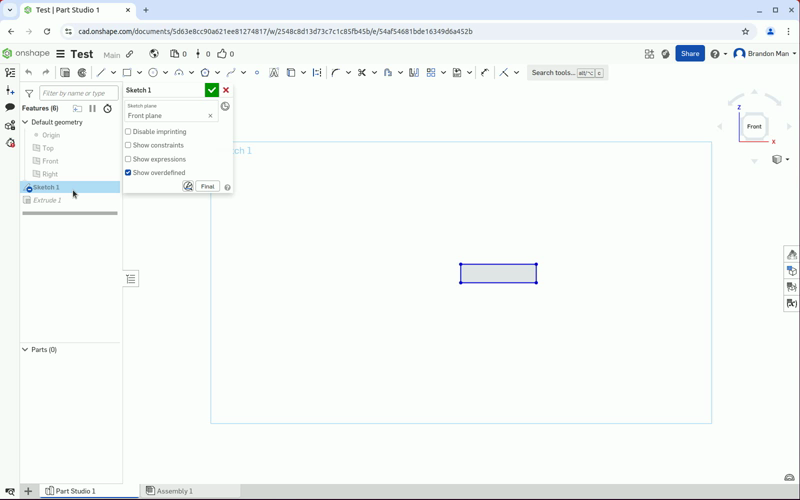
mouse_move(229, 92)
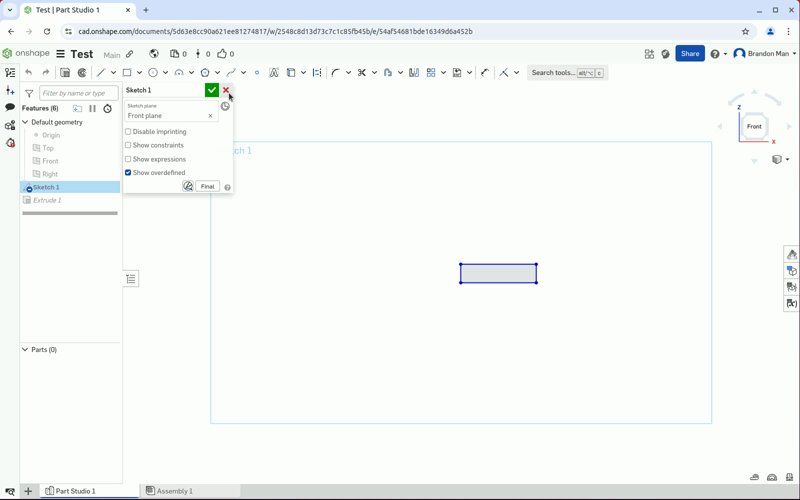
click(229, 92)
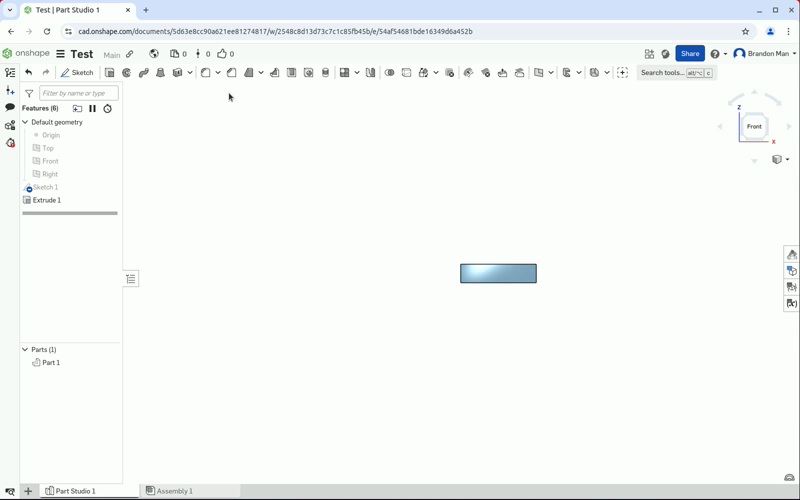
mouse_move(73, 352)
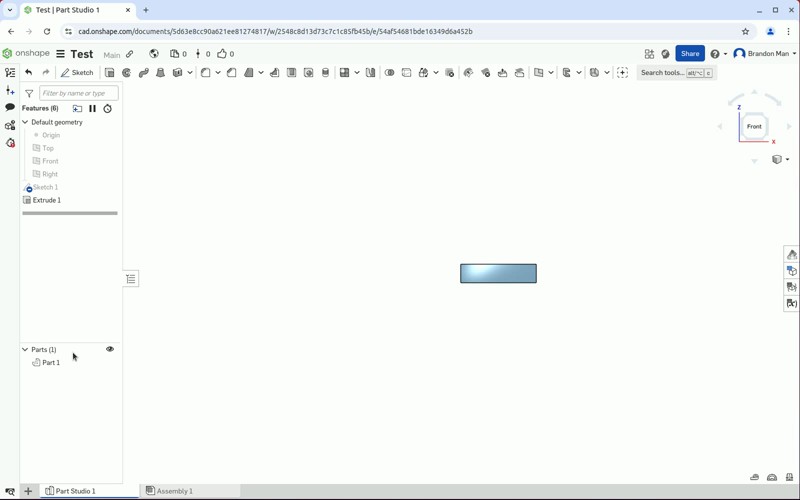
key(y)
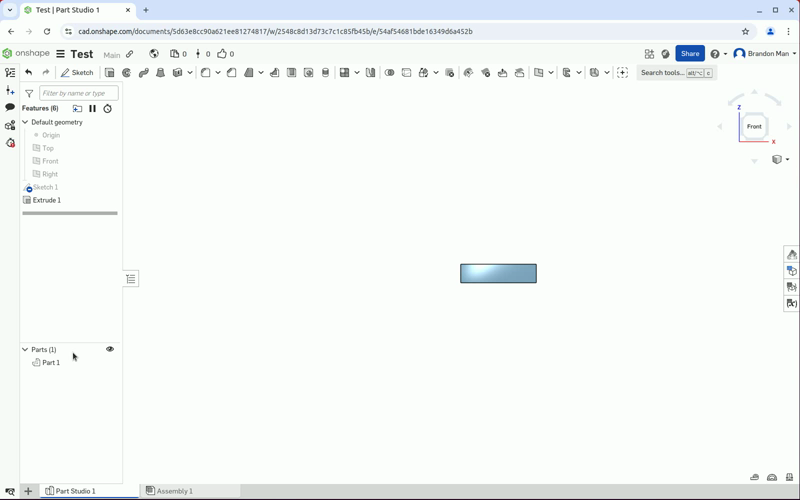
key(shift+p)
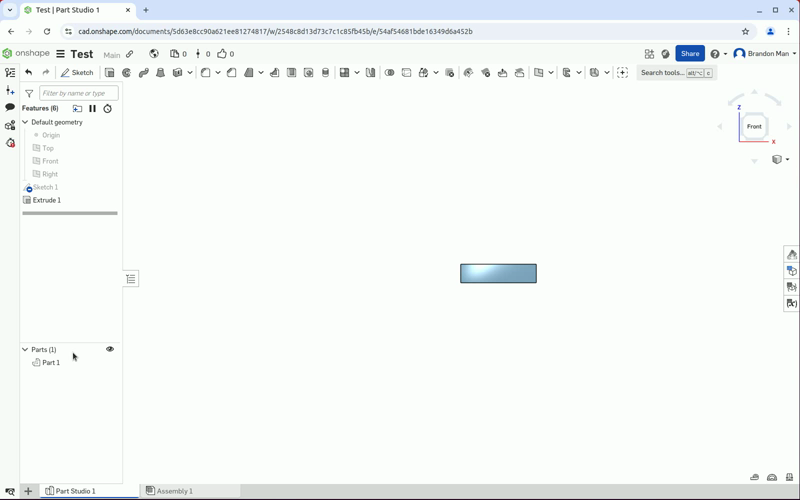
key(space)
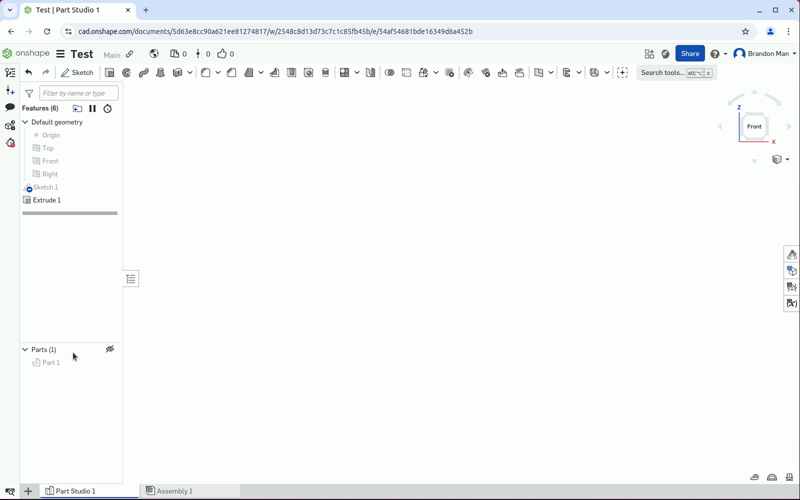
key_down(shift)
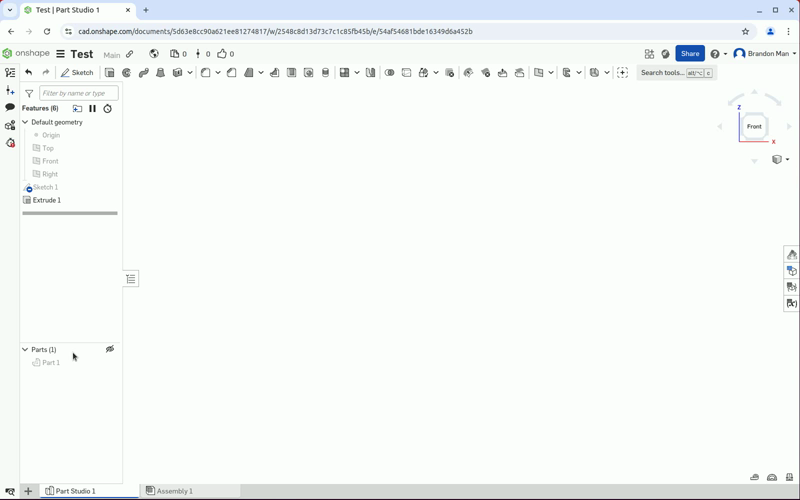
key(left)
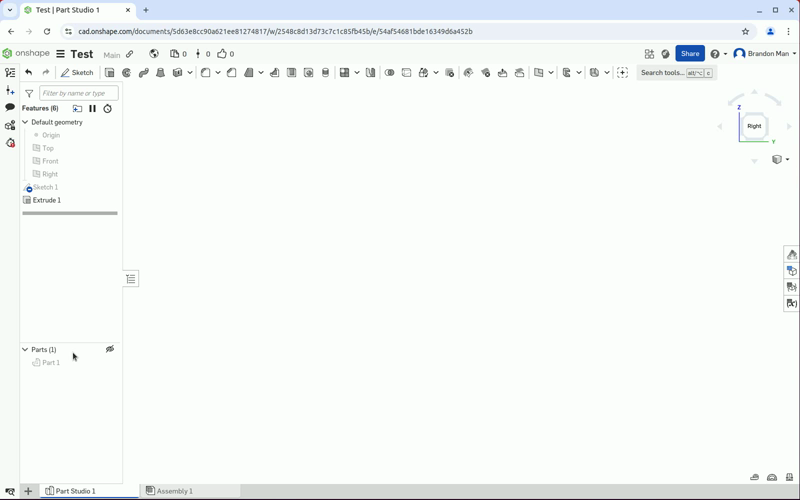
key_up(shift)
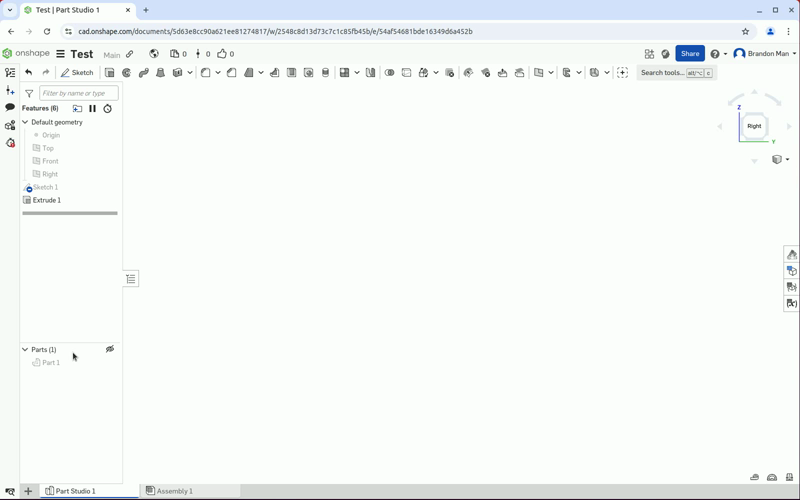
mouse_move(73, 352)
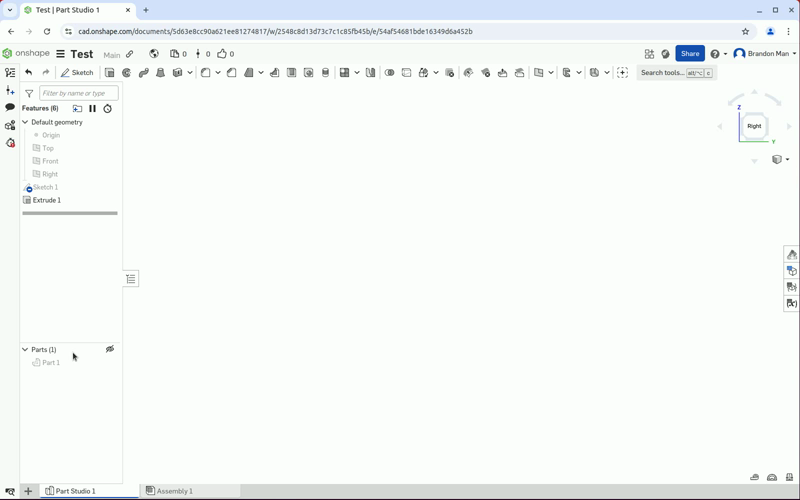
key(shift+y)
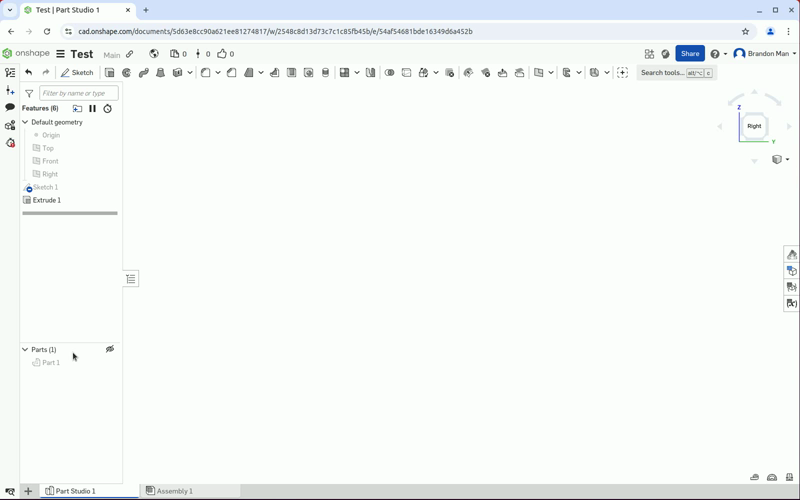
key(shift+s)
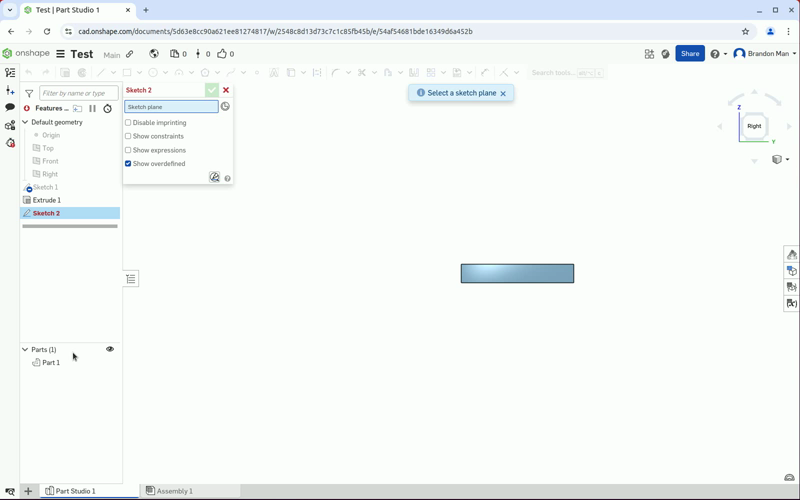
mouse_move(73, 176)
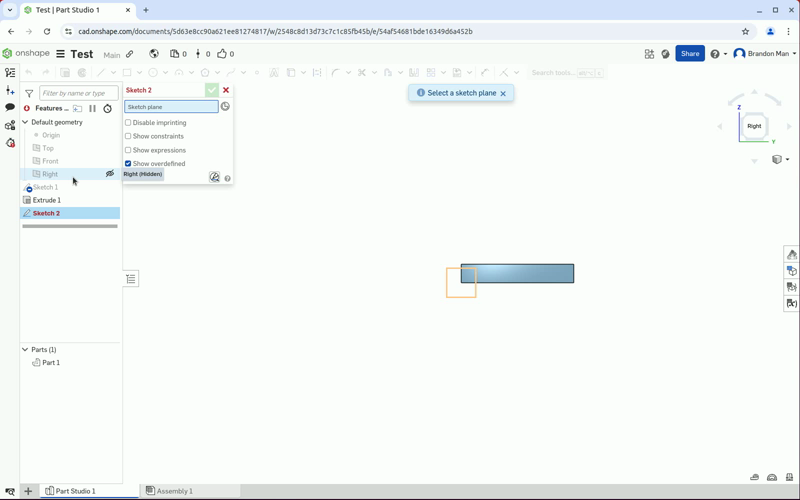
click(73, 176)
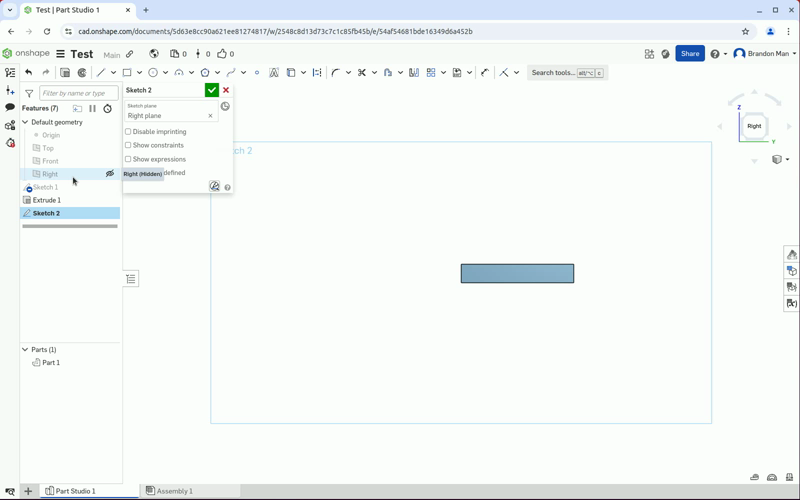
mouse_move(73, 352)
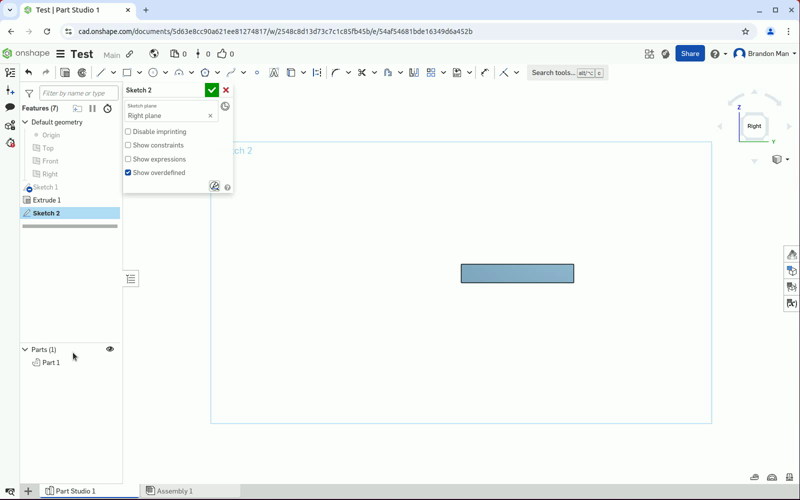
key(y)
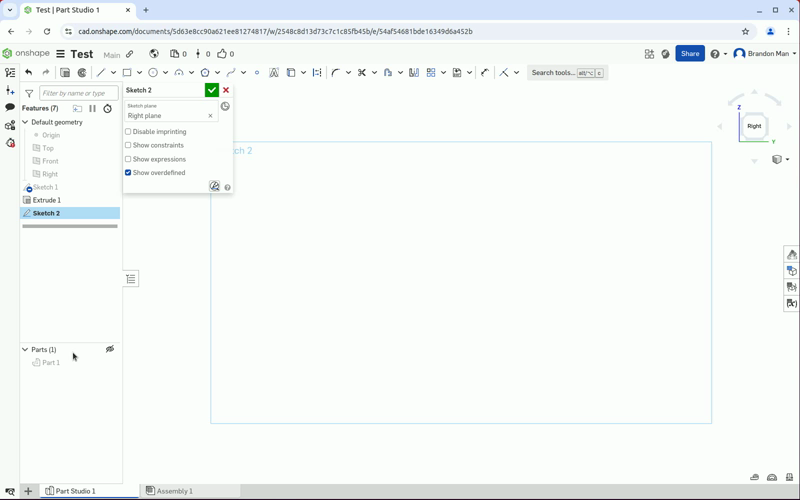
key(l)
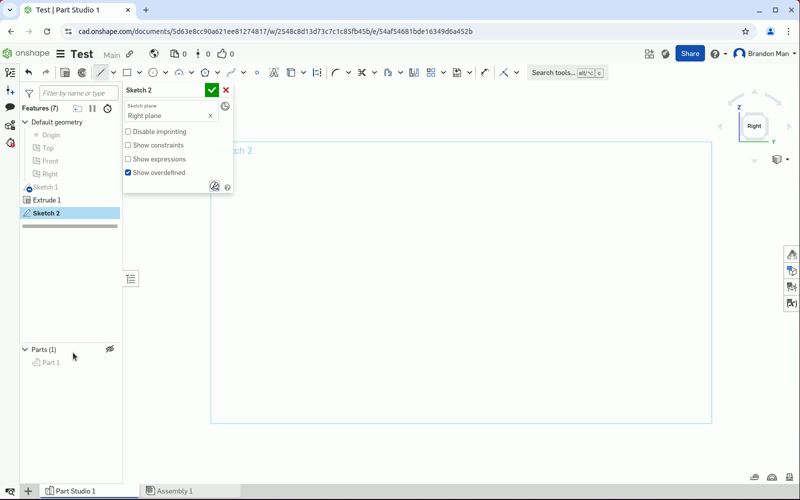
key_down(shift)
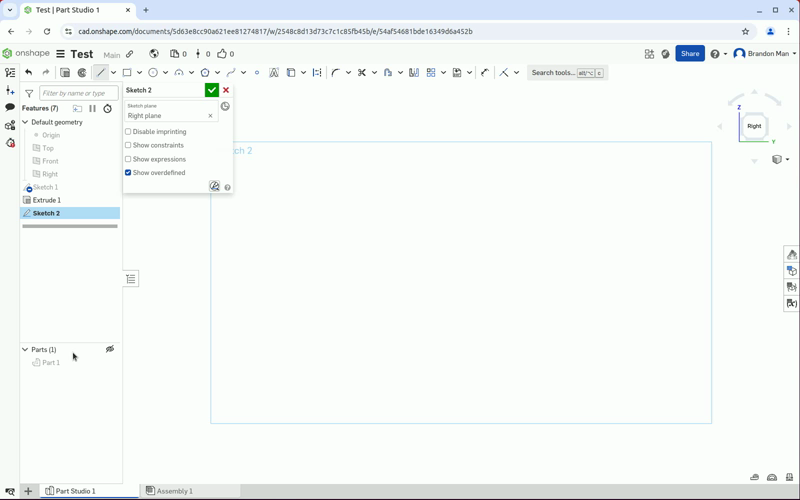
mouse_move(498, 264)
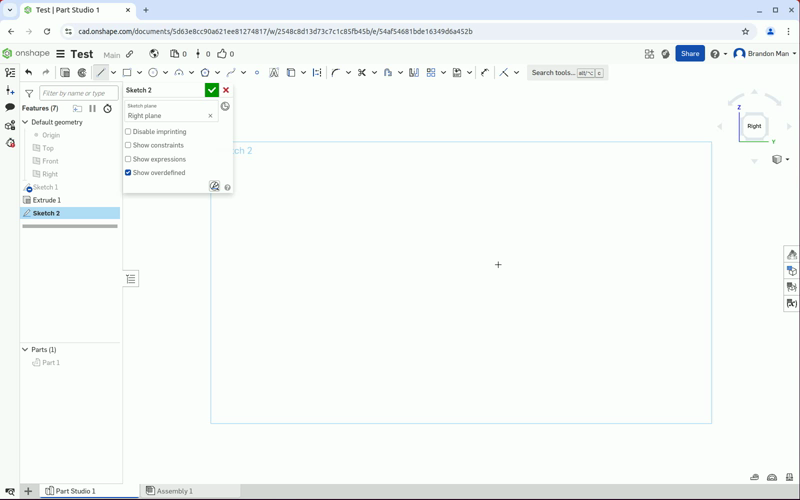
click(498, 264)
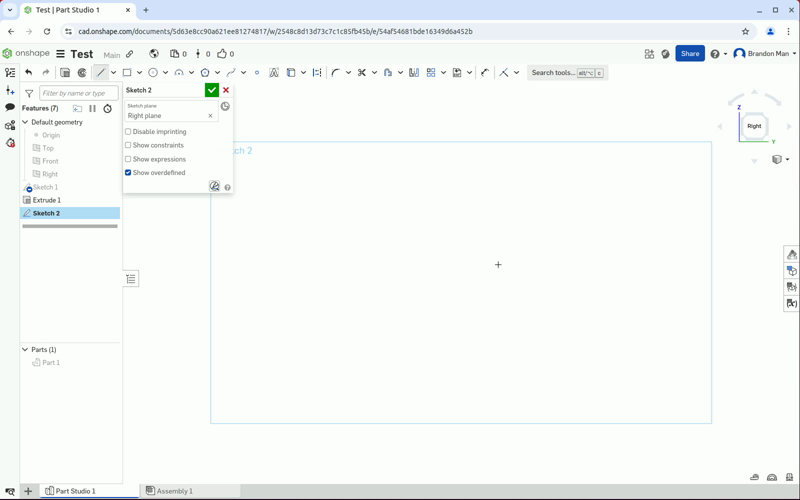
key_up(shift)
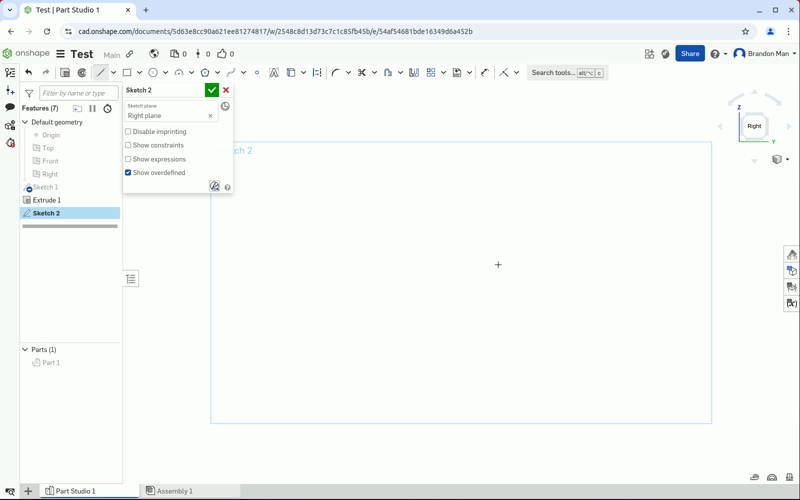
key_down(shift)
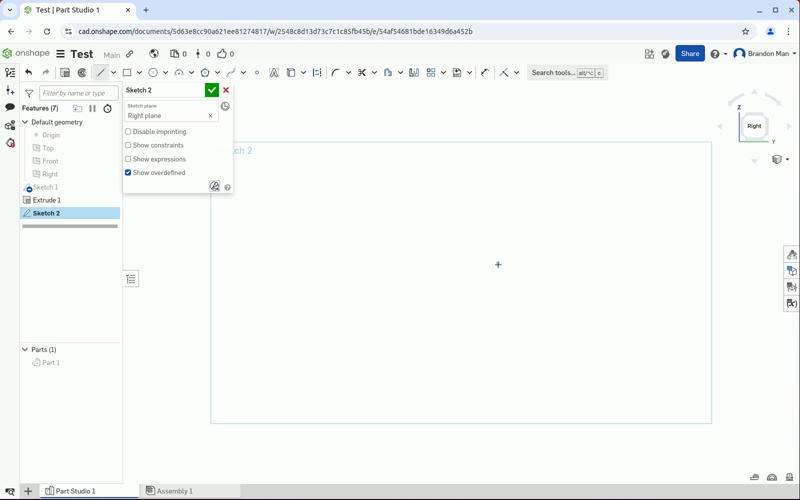
mouse_move(528, 264)
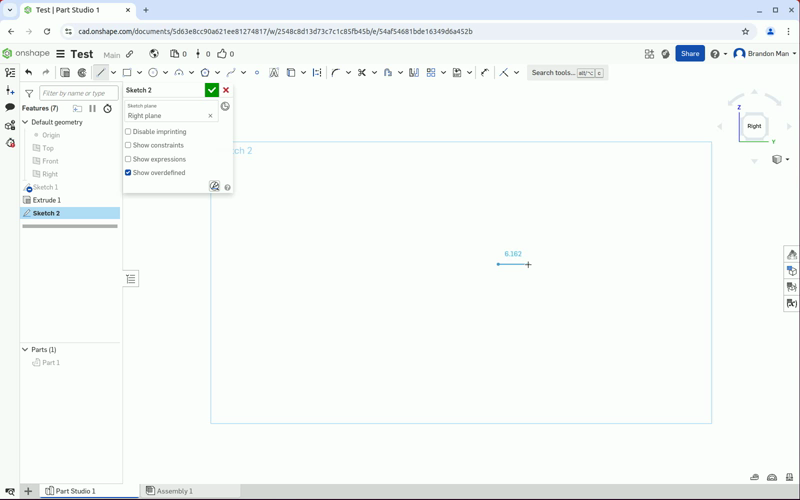
mouse_move(536, 264)
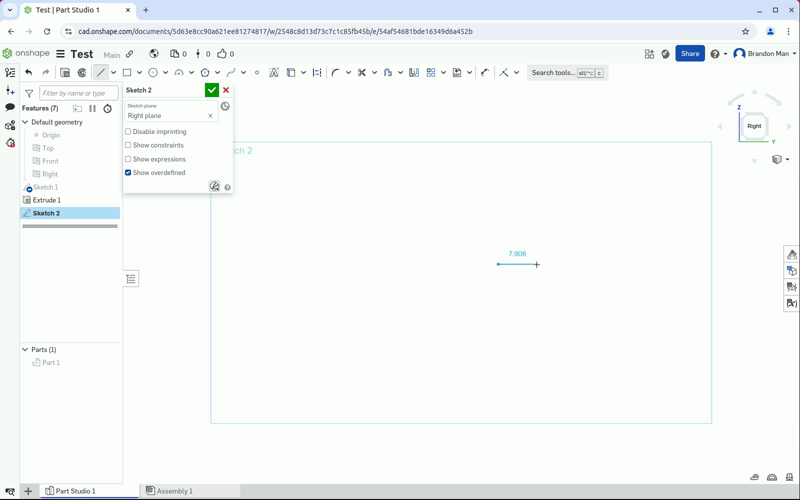
click(536, 264)
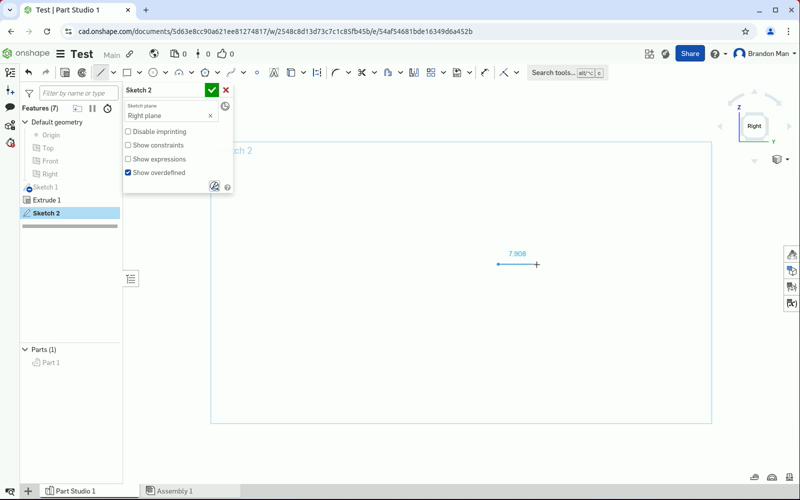
key_up(shift)
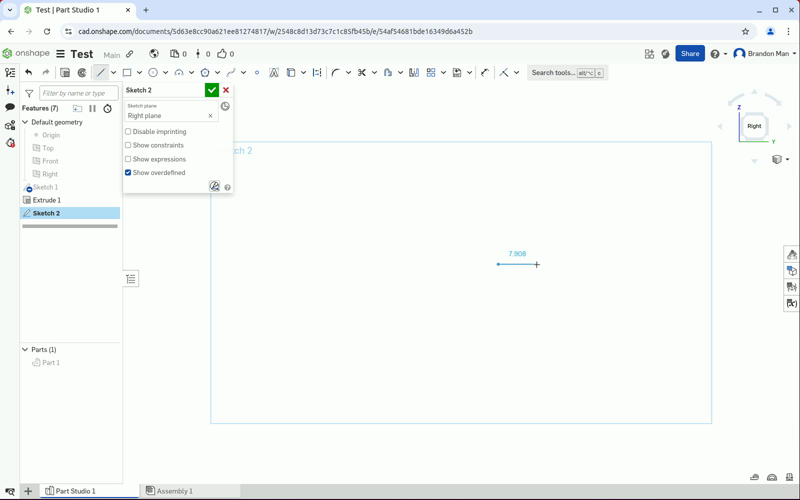
key_down(shift)
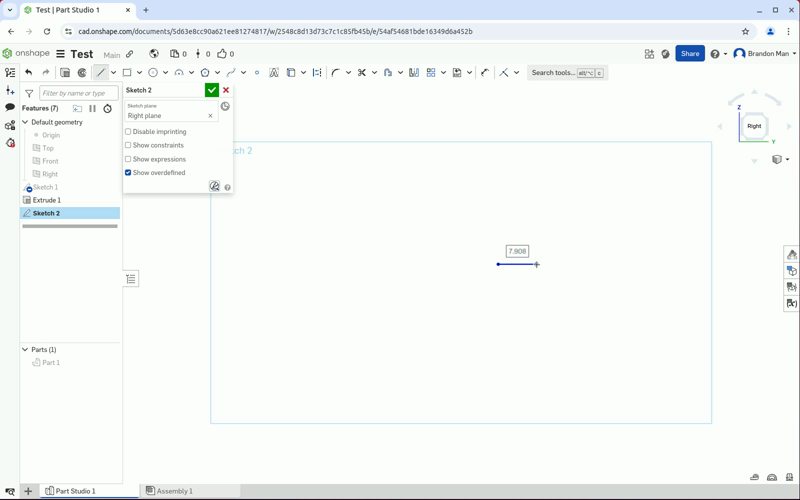
mouse_move(566, 264)
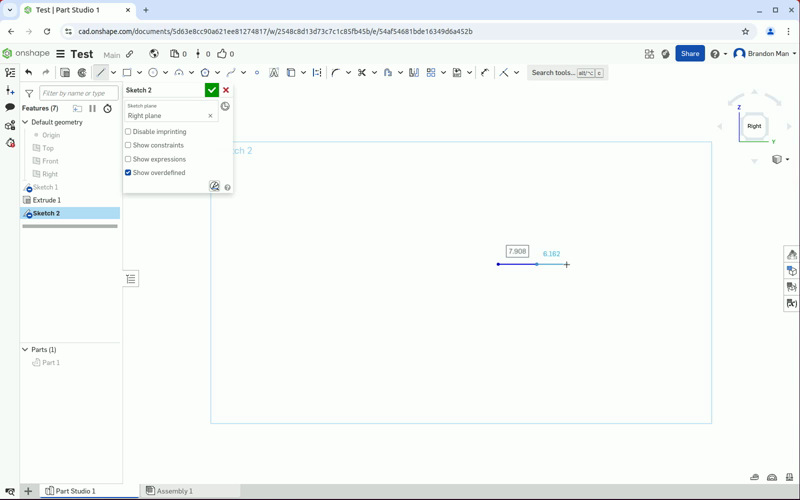
mouse_move(536, 225)
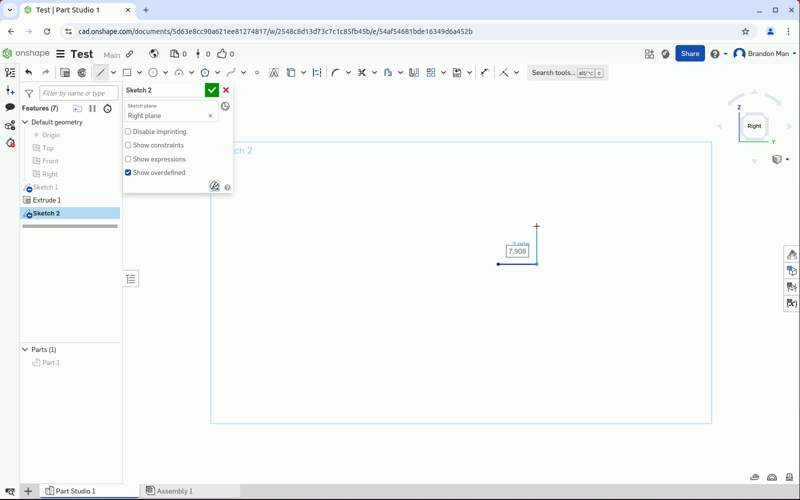
click(536, 225)
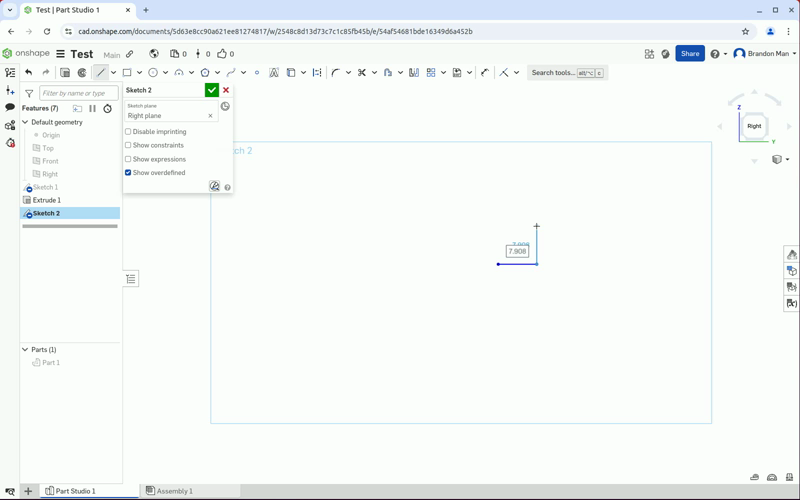
key_up(shift)
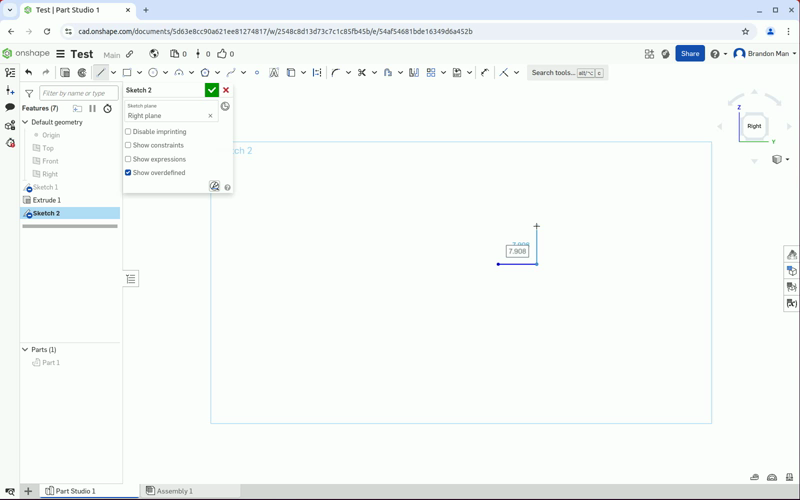
key_down(shift)
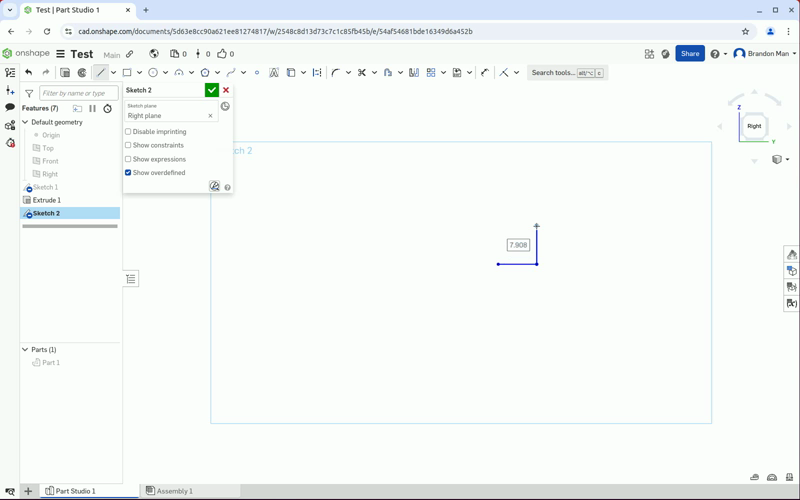
mouse_move(566, 225)
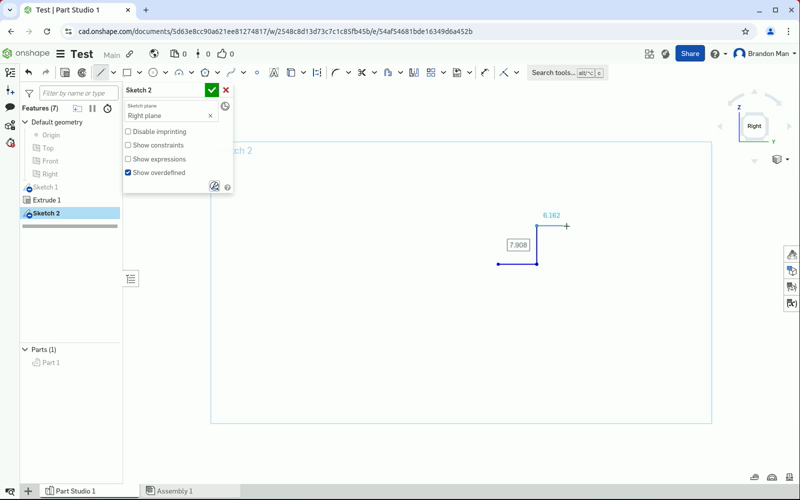
mouse_move(498, 225)
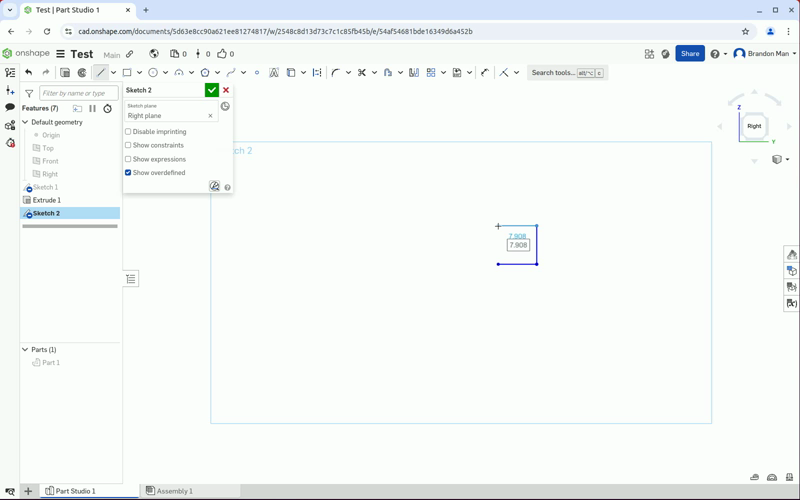
click(498, 225)
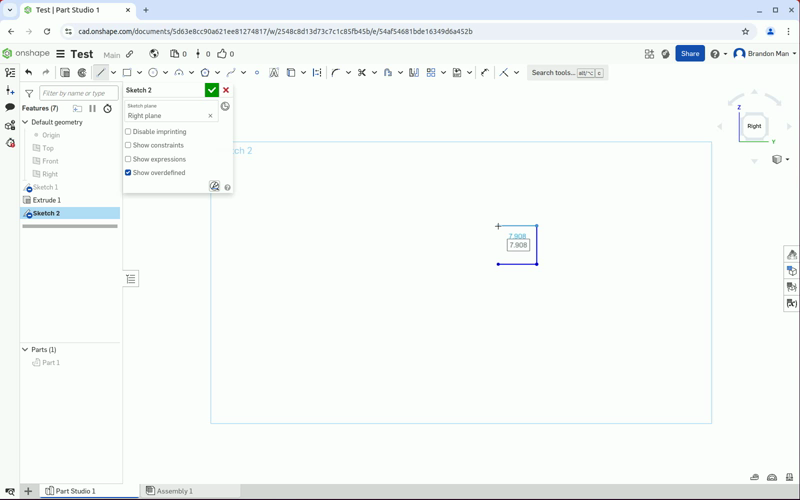
key_up(shift)
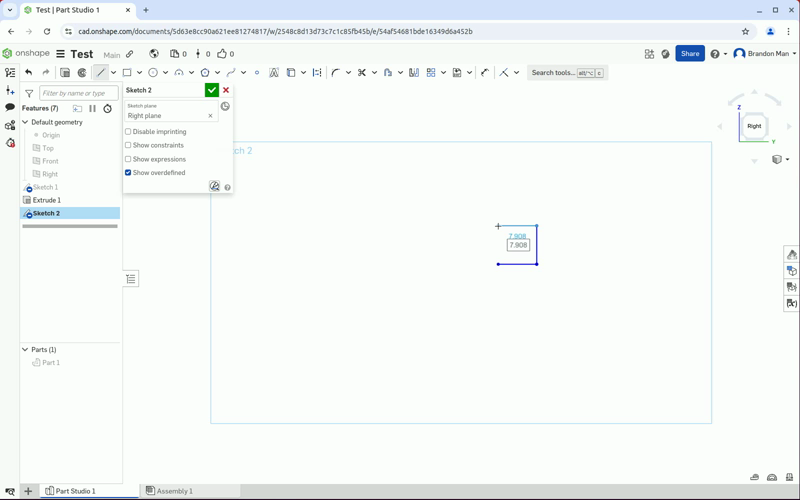
mouse_move(528, 225)
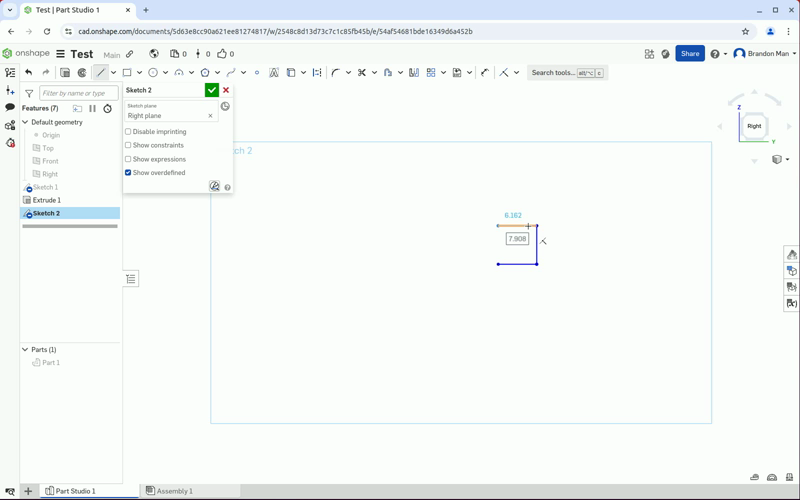
key_down(shift)
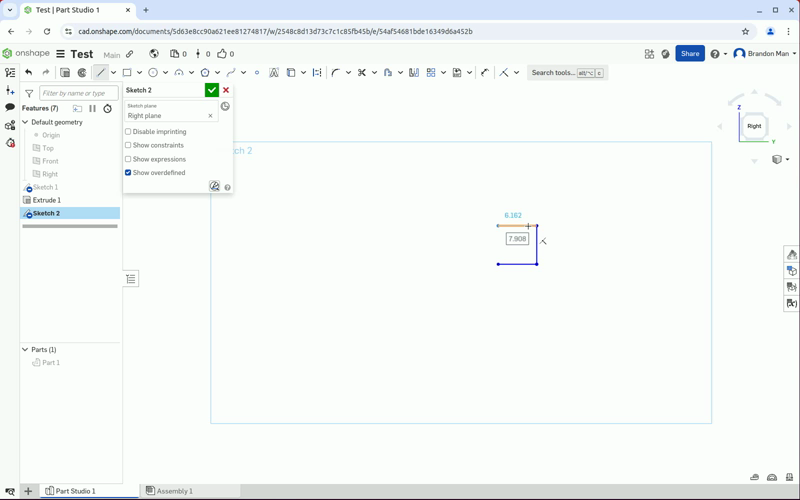
mouse_move(498, 264)
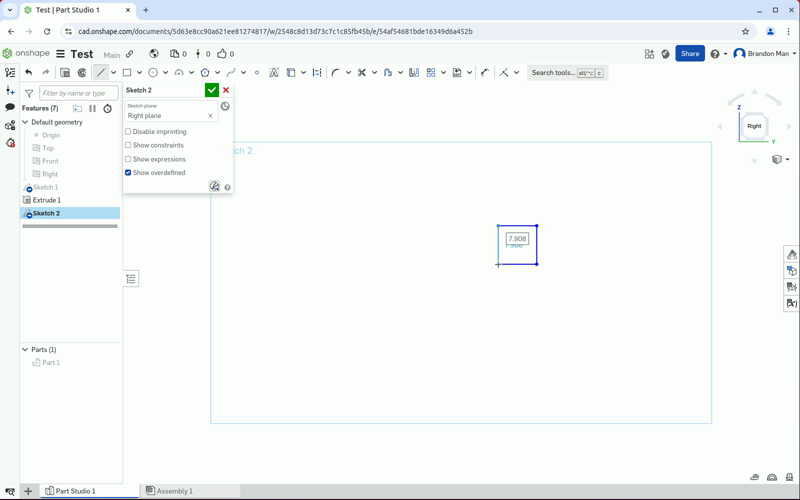
key_up(shift)
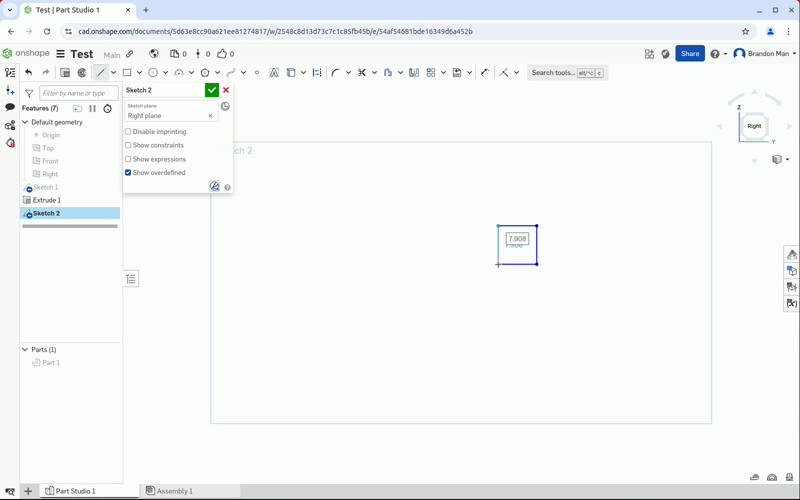
click(498, 264)
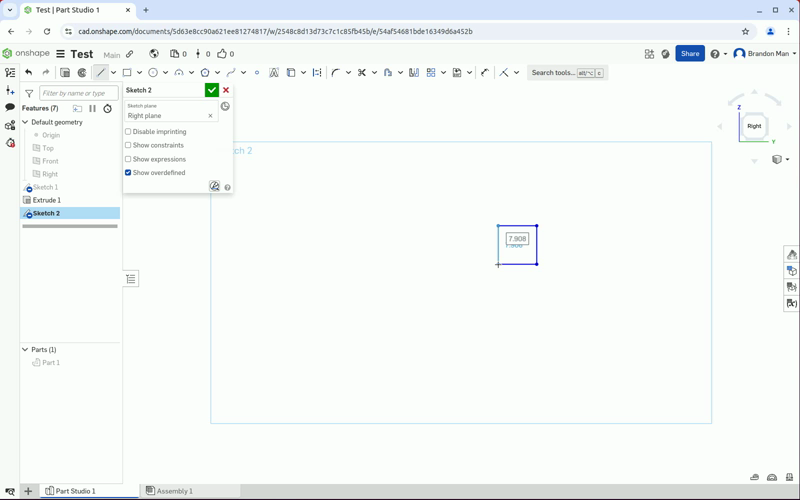
key(esc)
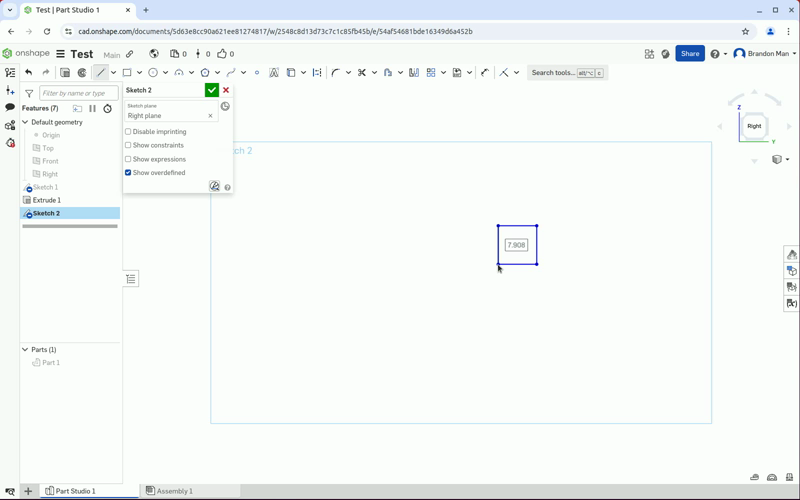
mouse_move(512, 246)
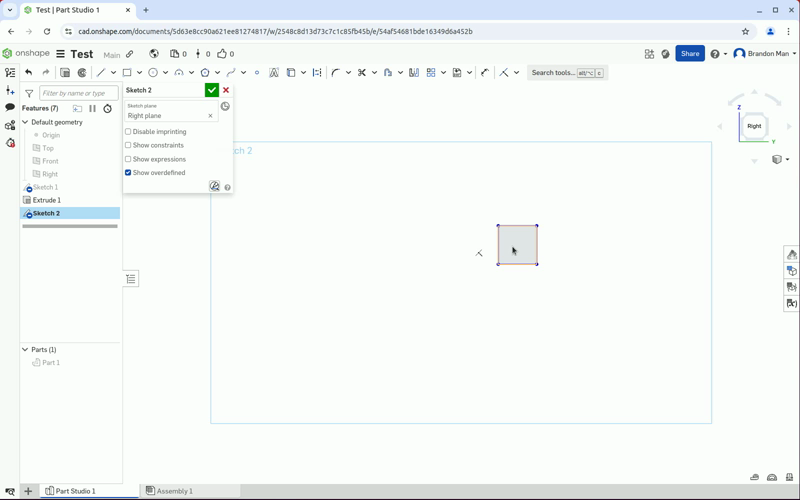
scroll(6)
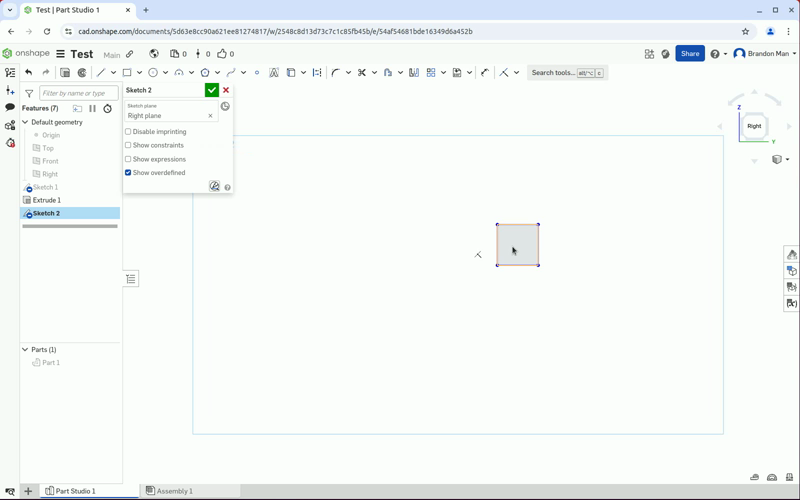
scroll(6)
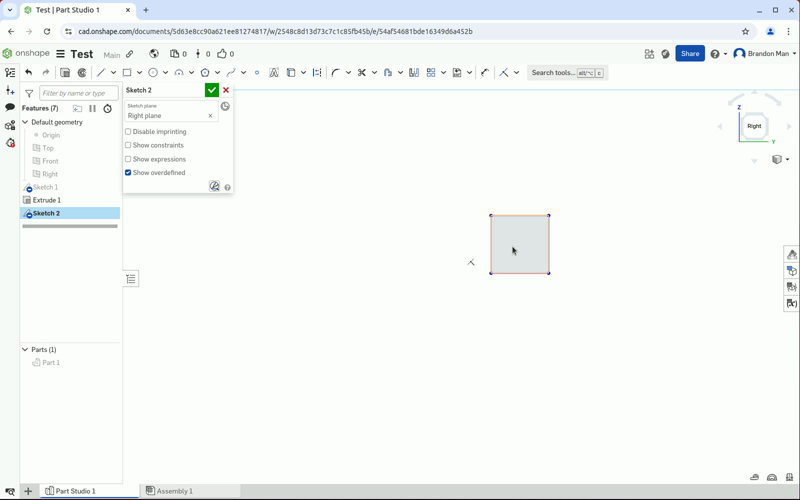
scroll(6)
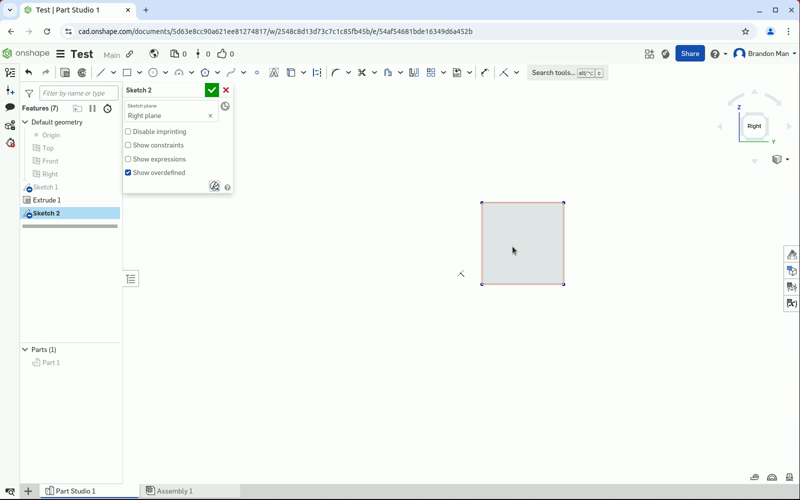
scroll(6)
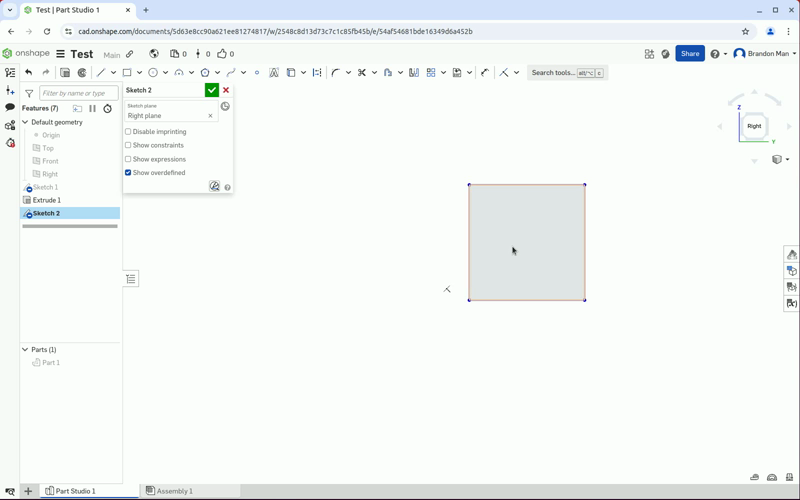
scroll(6)
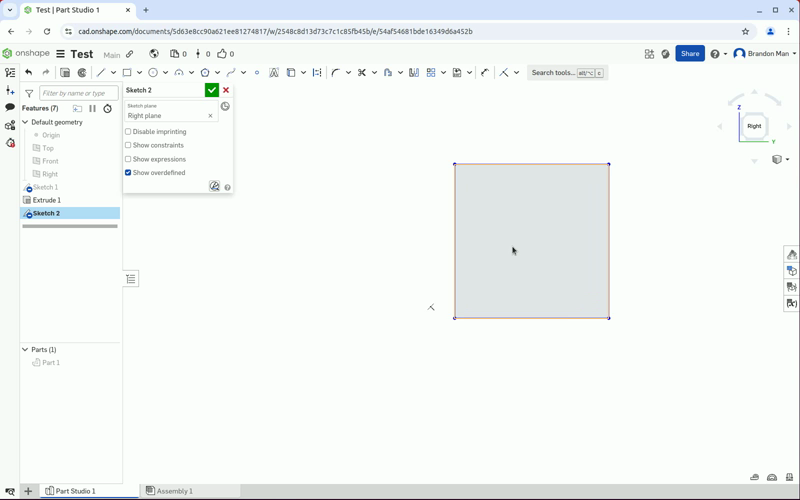
scroll(6)
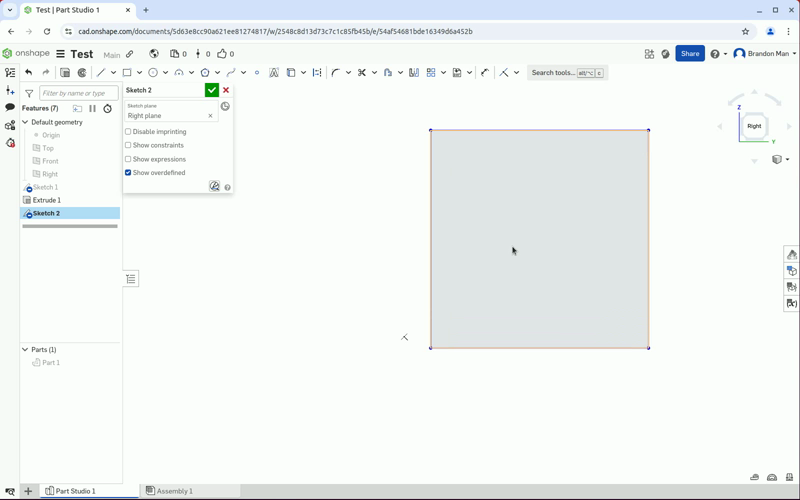
scroll(6)
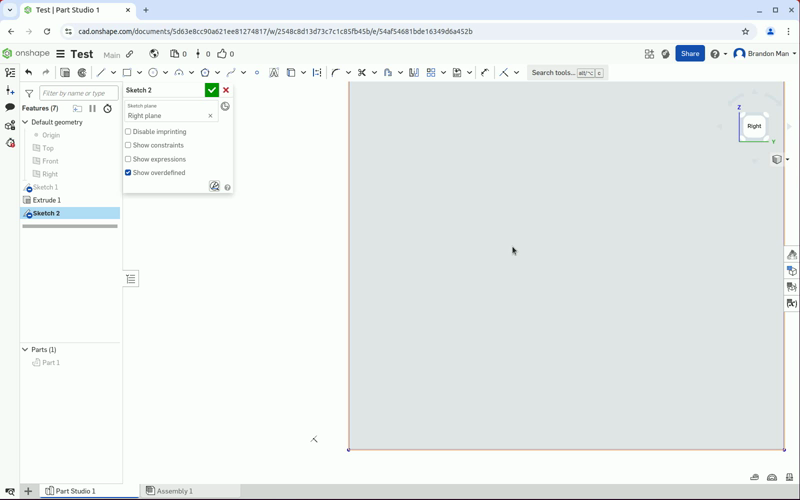
click(512, 246)
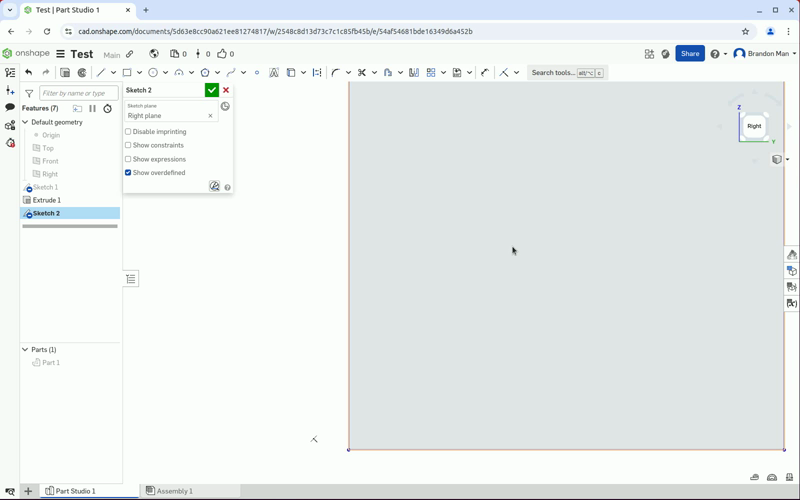
scroll(-6)
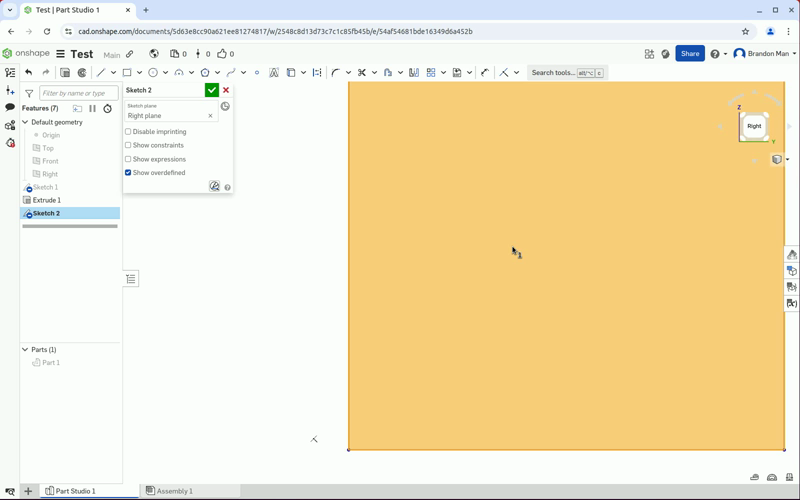
scroll(-6)
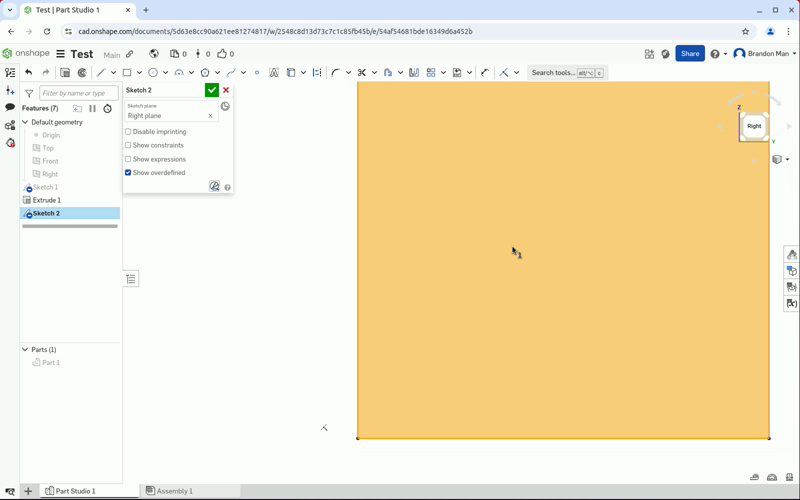
scroll(-6)
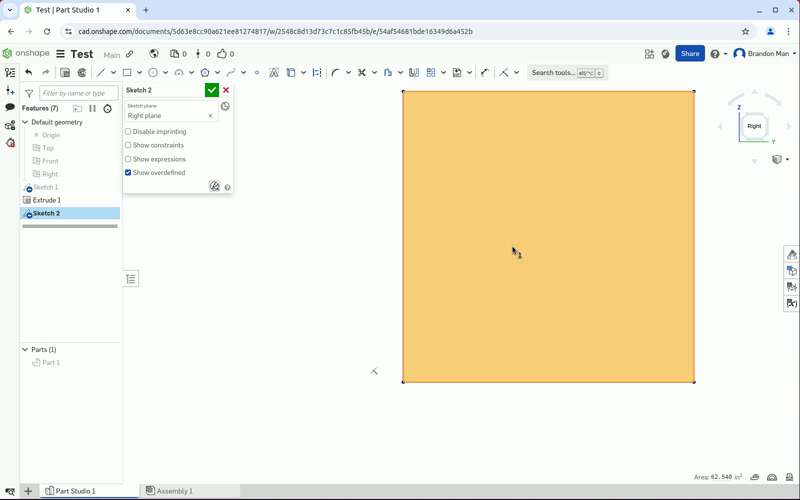
scroll(-6)
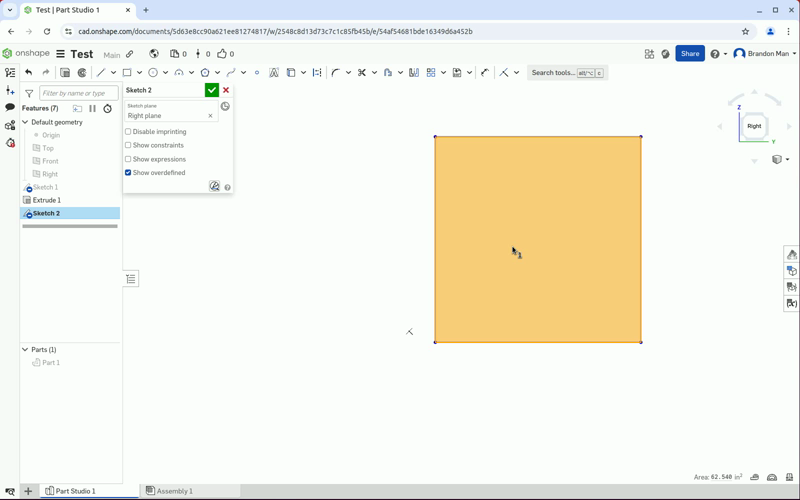
scroll(-6)
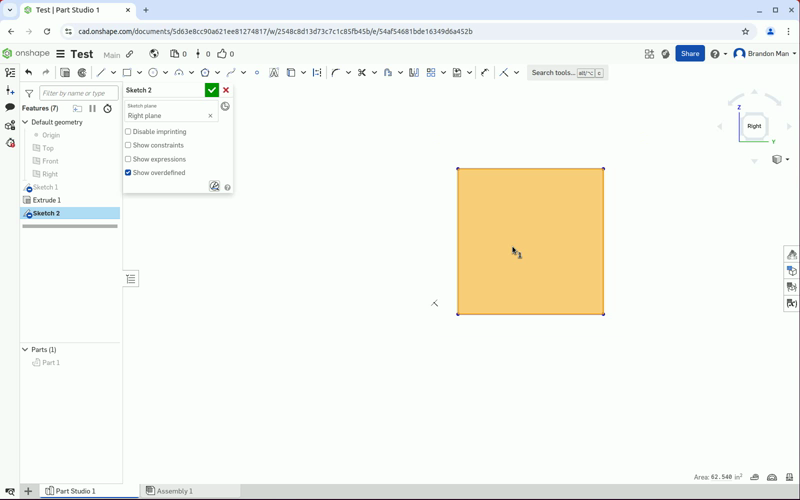
scroll(-6)
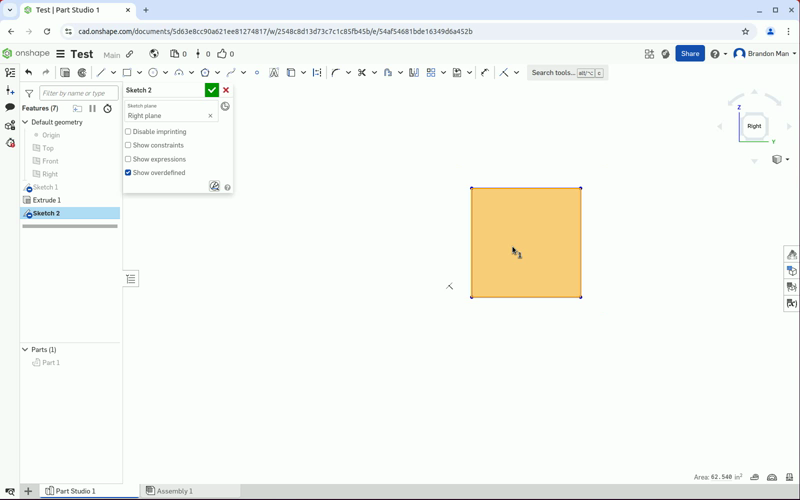
scroll(-6)
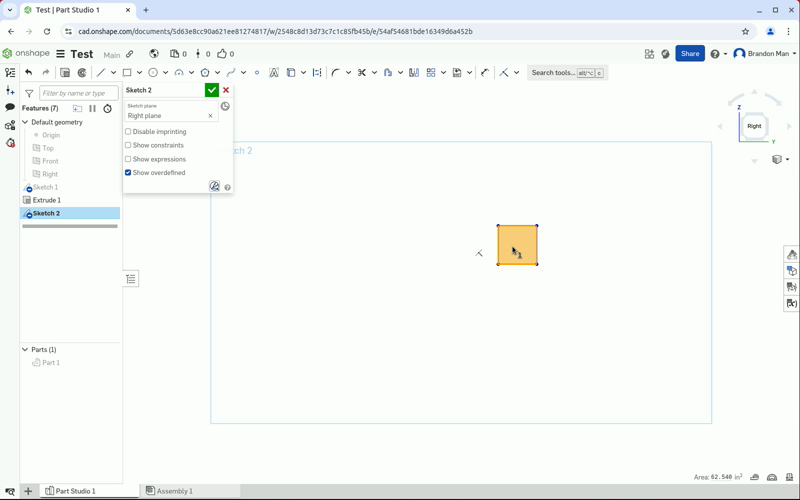
mouse_move(73, 352)
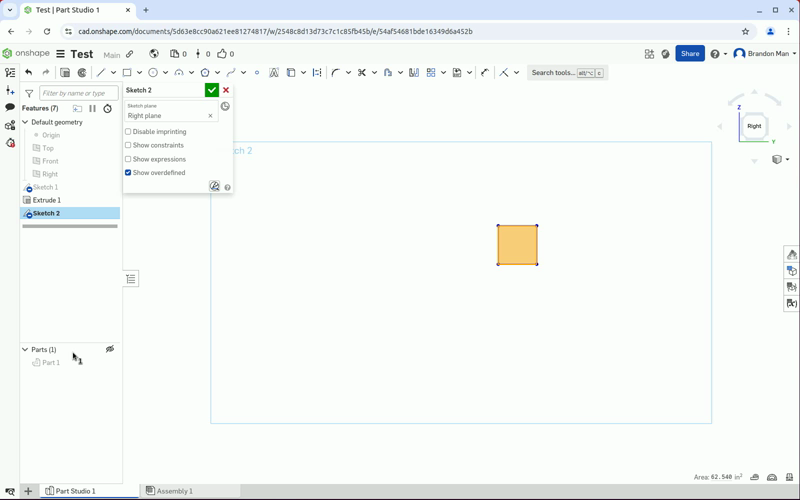
key(shift+y)
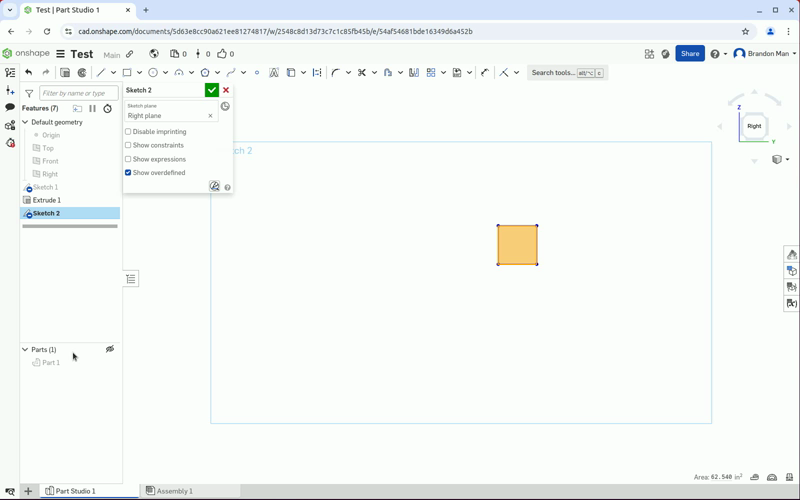
key(shift+e)
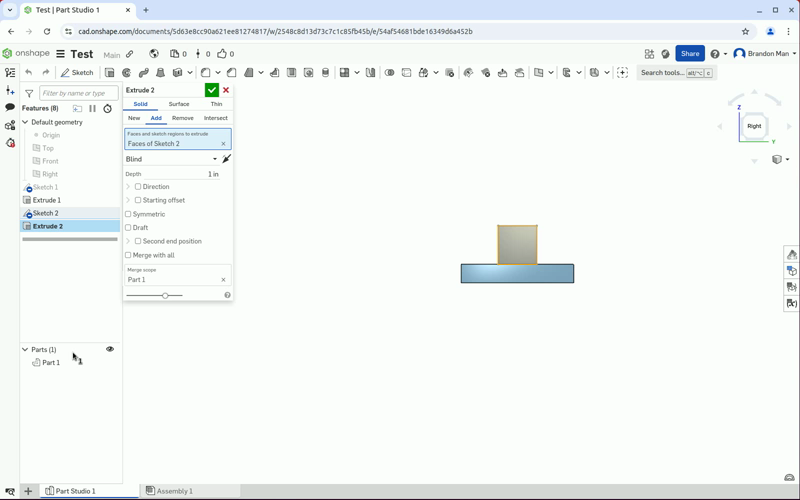
mouse_move(143, 106)
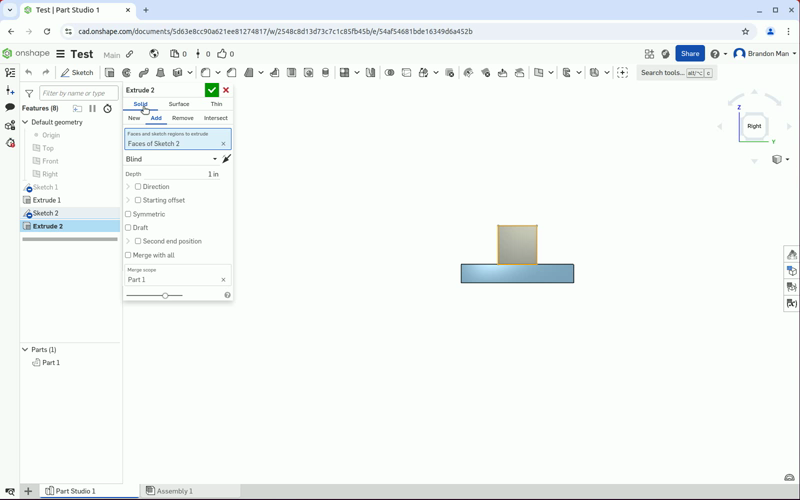
click(143, 106)
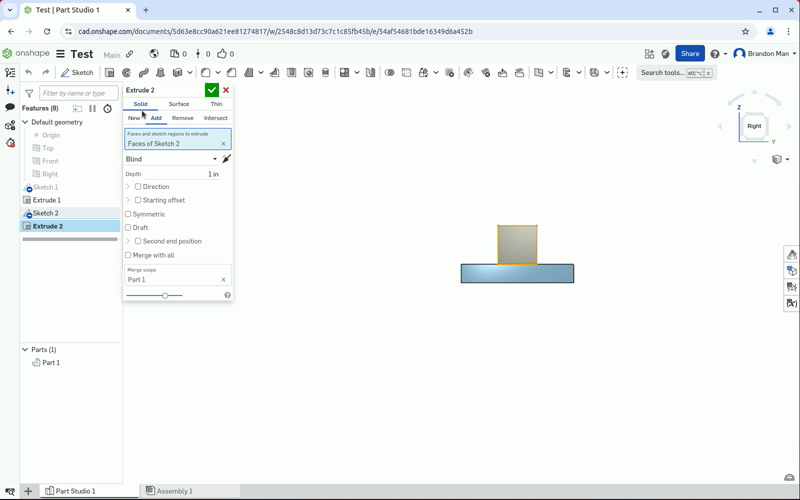
mouse_move(137, 120)
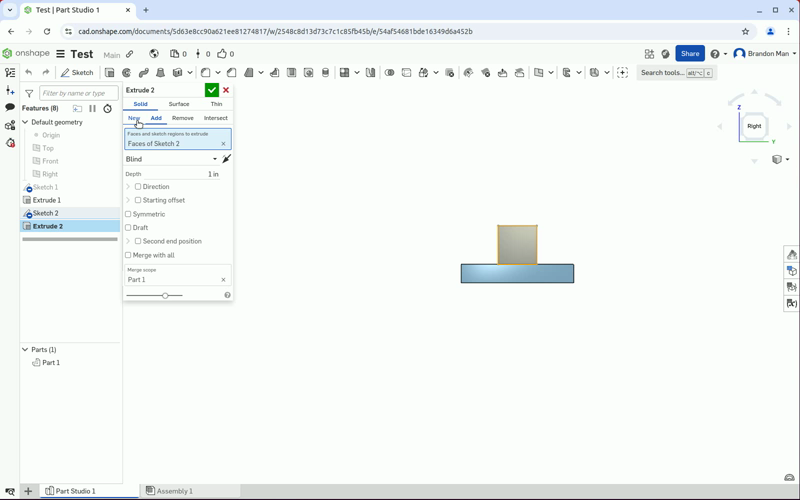
click(137, 120)
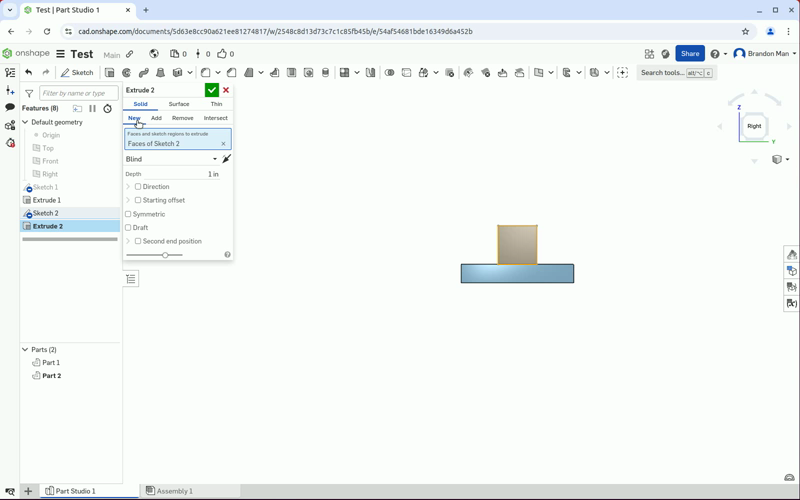
key(tab, 4)
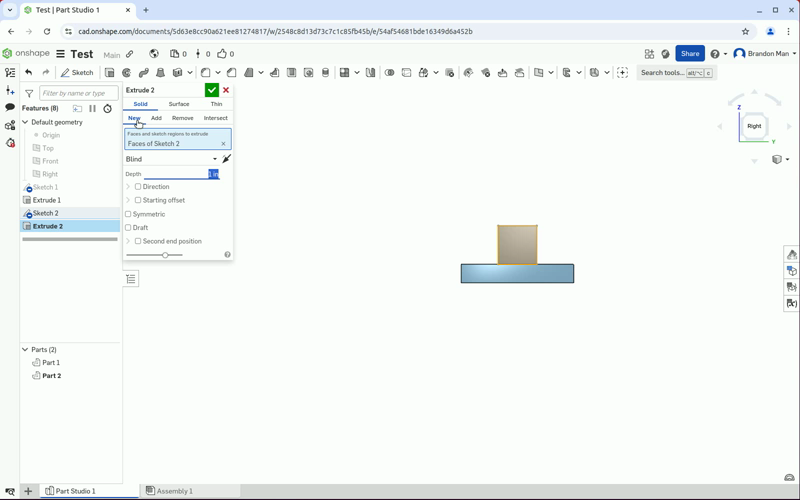
text(9.147)
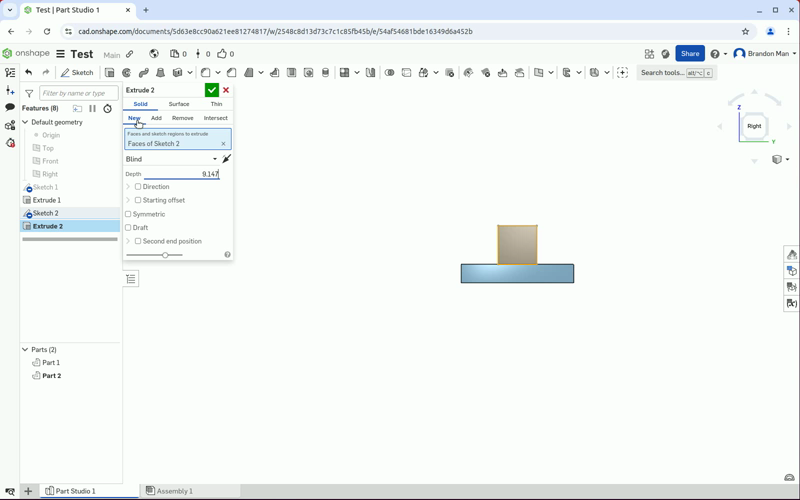
key(enter)
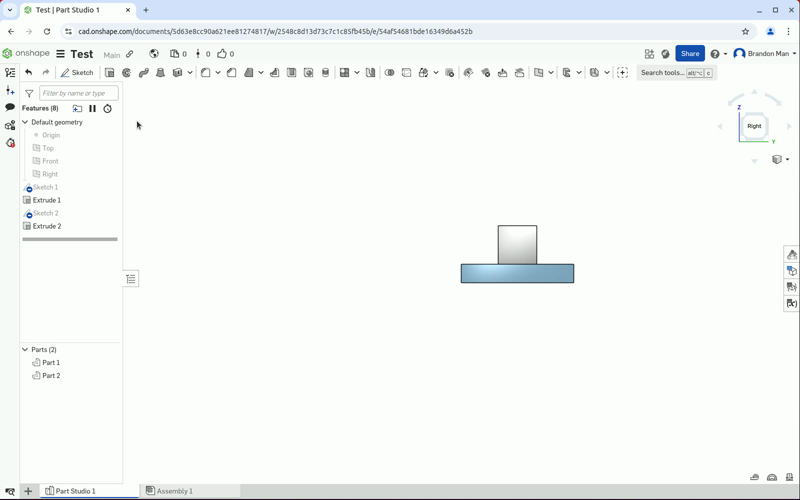
key(shift+h)
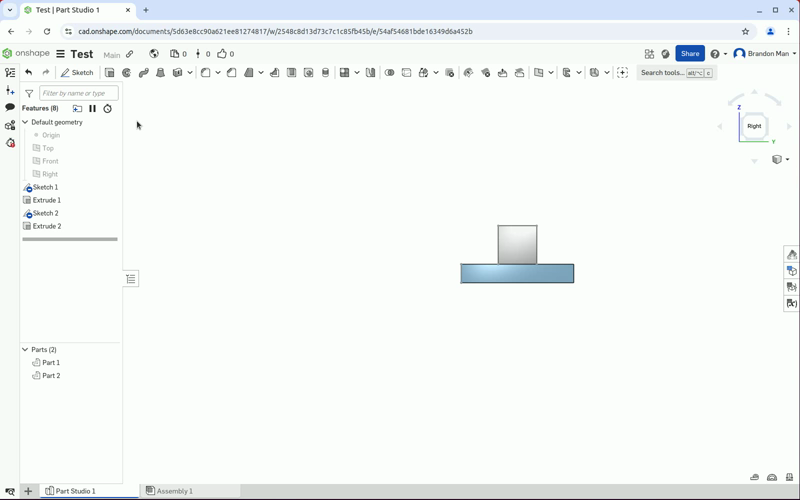
key(shift+h)
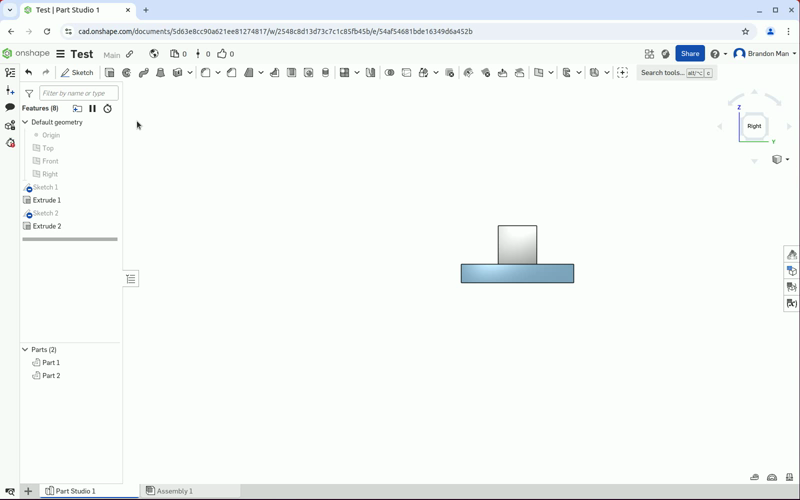
mouse_move(73, 189)
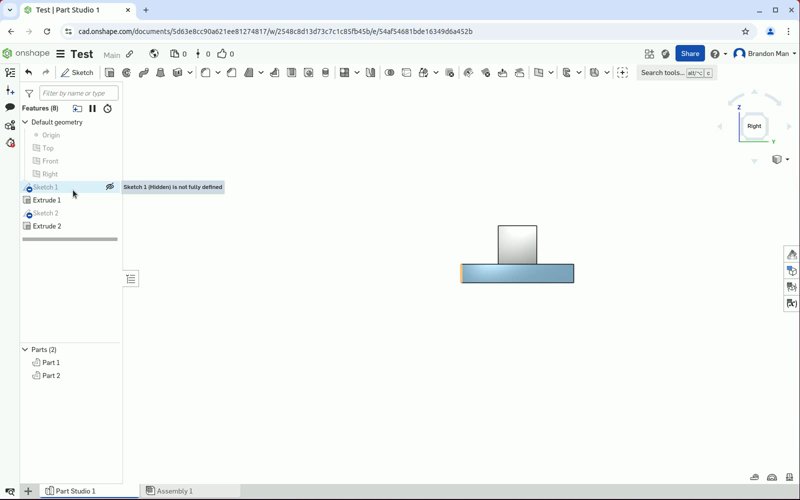
click(73, 189)
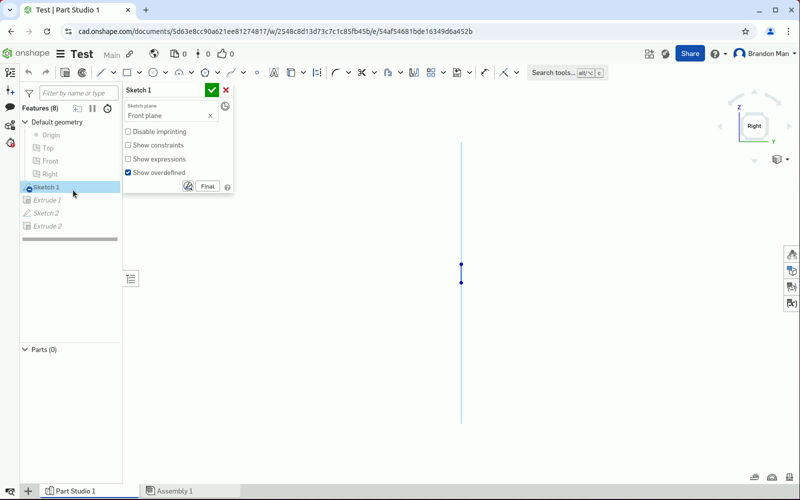
mouse_move(229, 92)
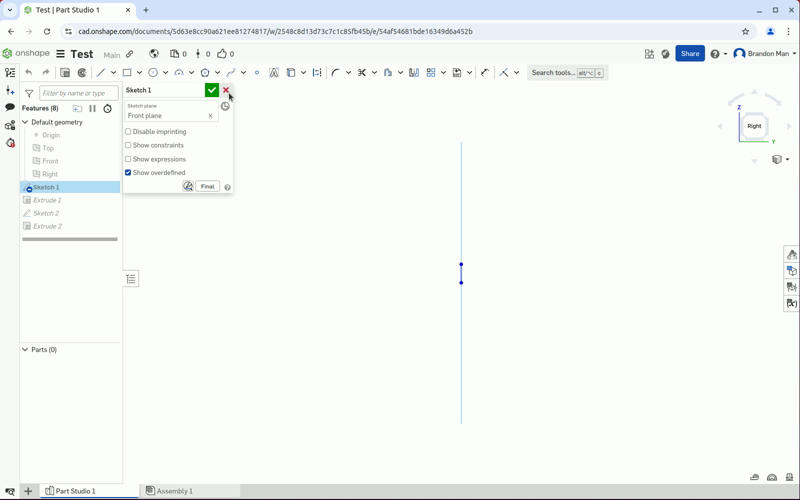
click(229, 92)
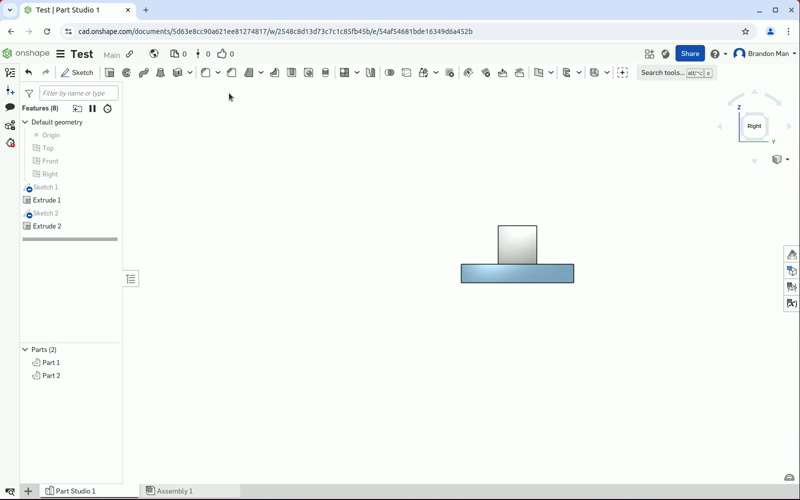
mouse_move(73, 352)
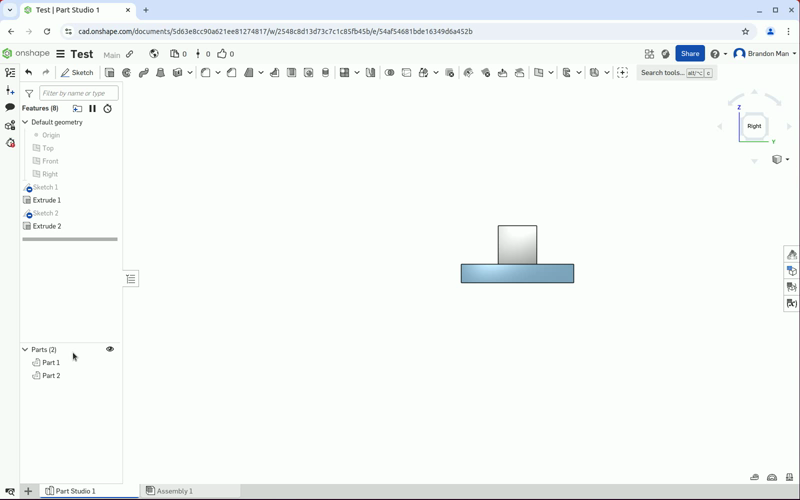
key(y)
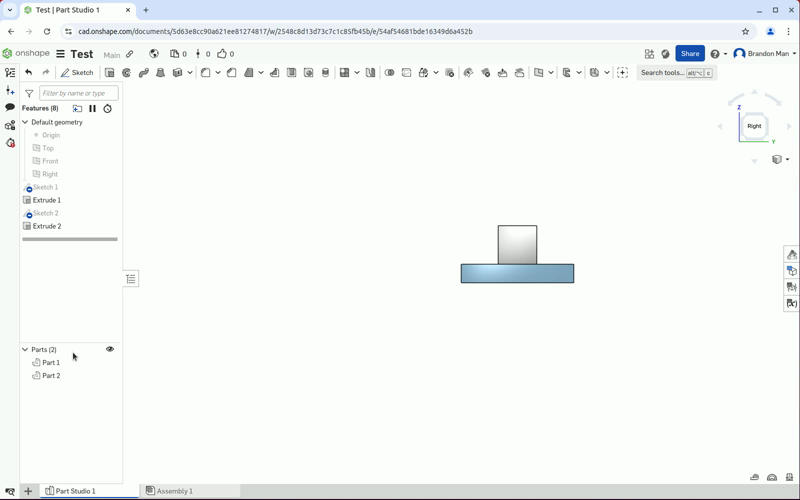
key(shift+p)
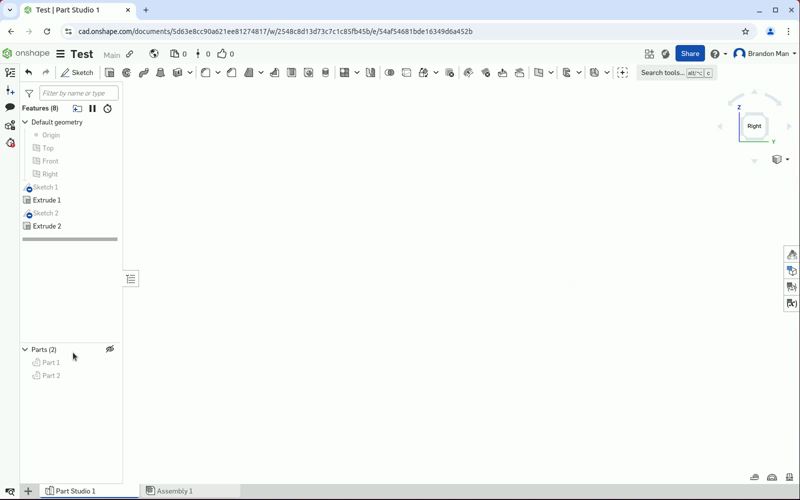
key(space)
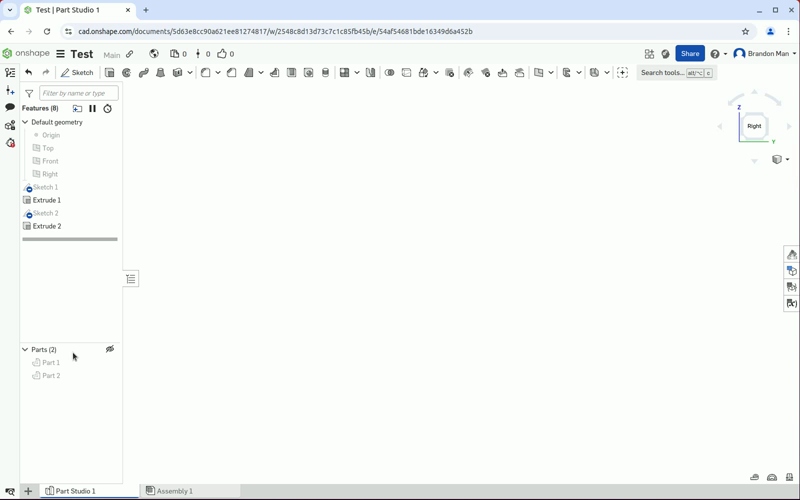
key_down(shift)
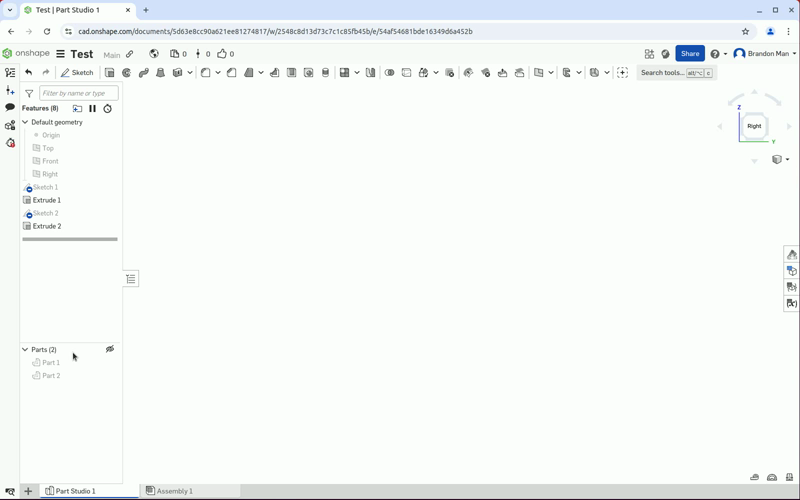
key(right)
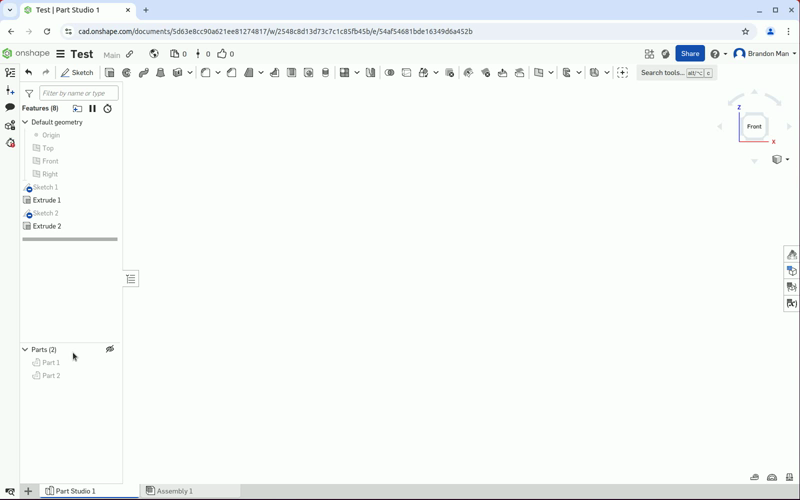
key_up(shift)
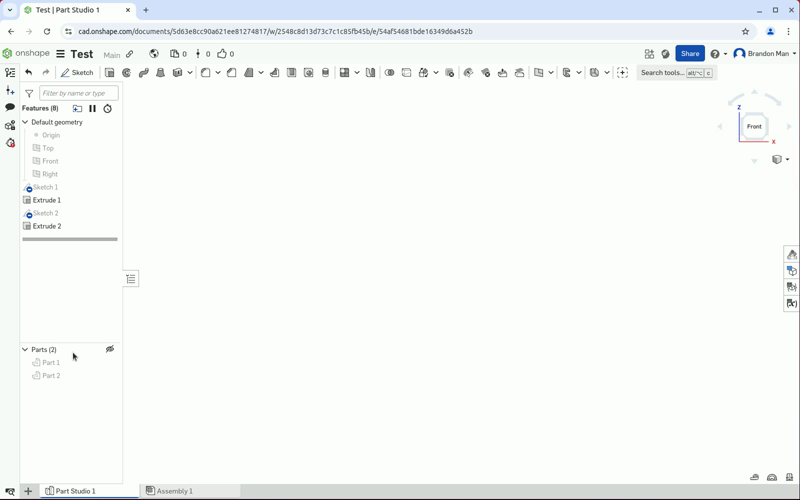
mouse_move(73, 352)
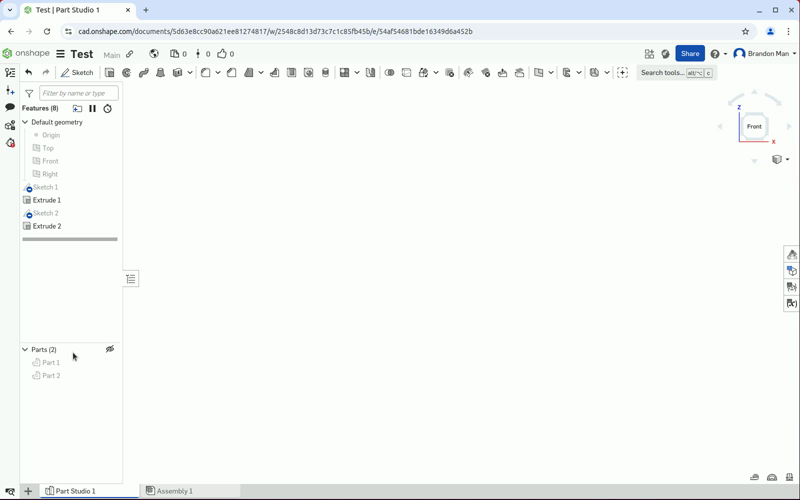
key(shift+y)
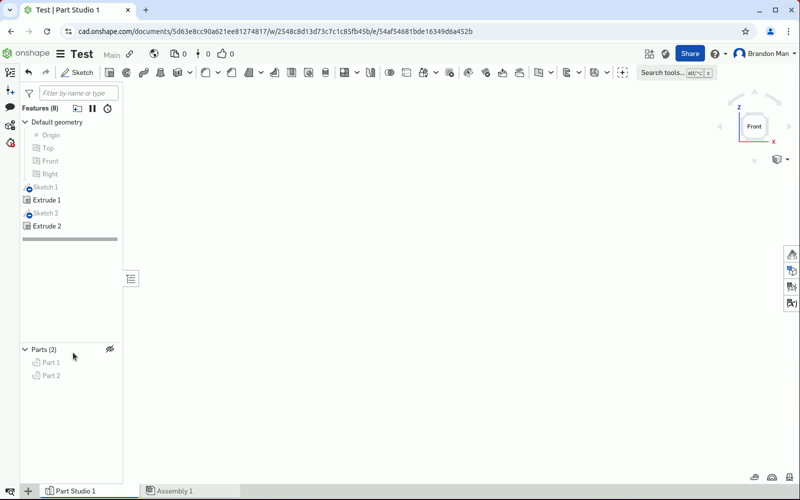
key(shift+s)
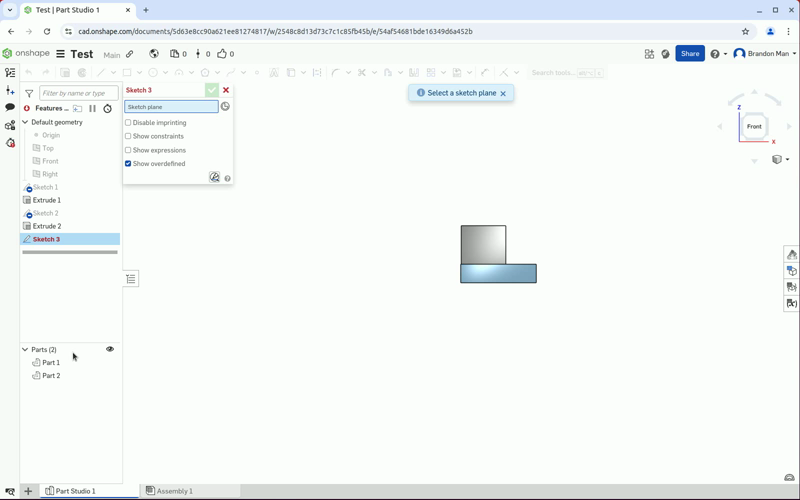
mouse_move(73, 163)
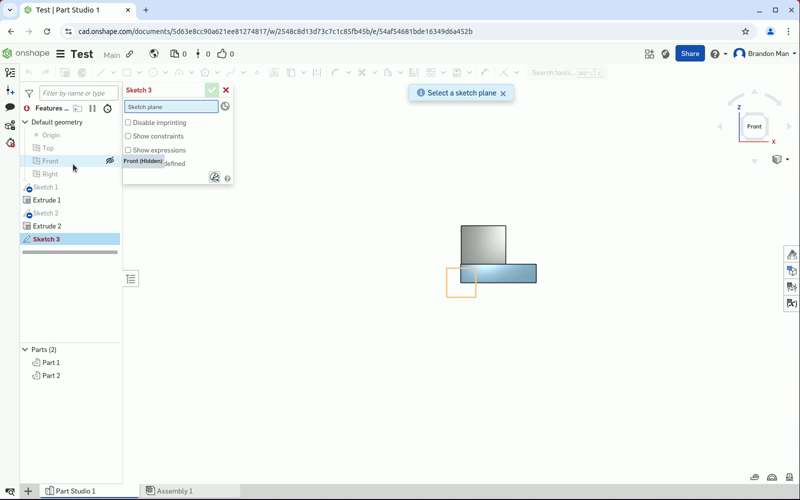
click(73, 163)
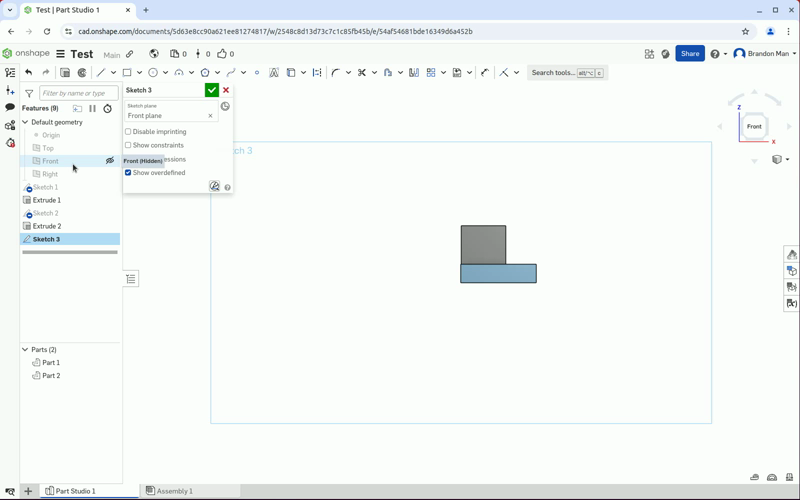
mouse_move(73, 352)
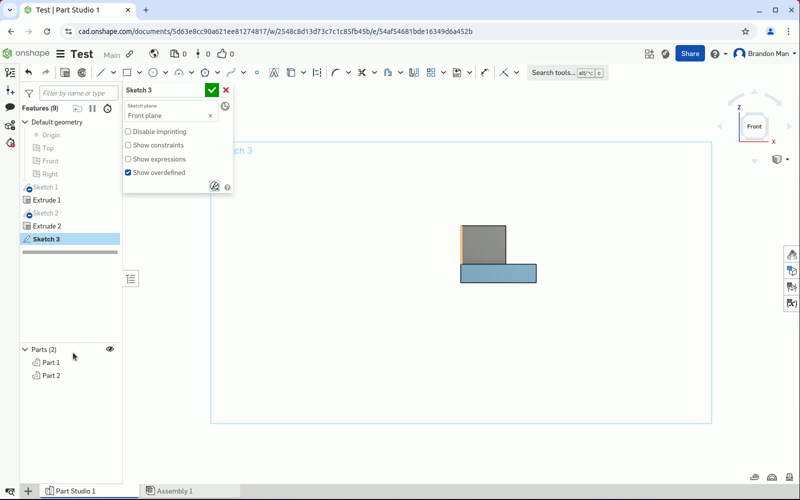
key(y)
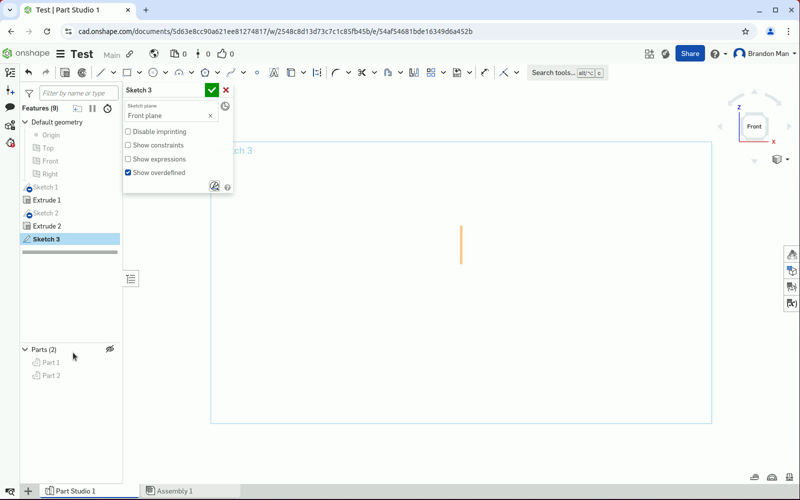
key(l)
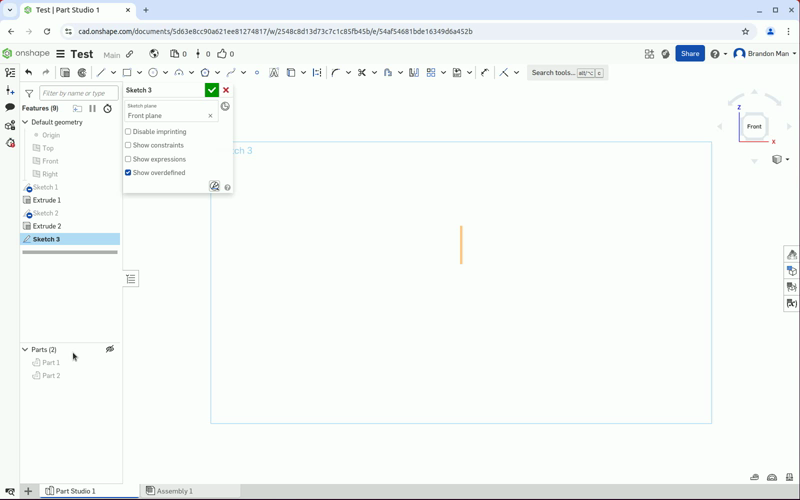
key_down(shift)
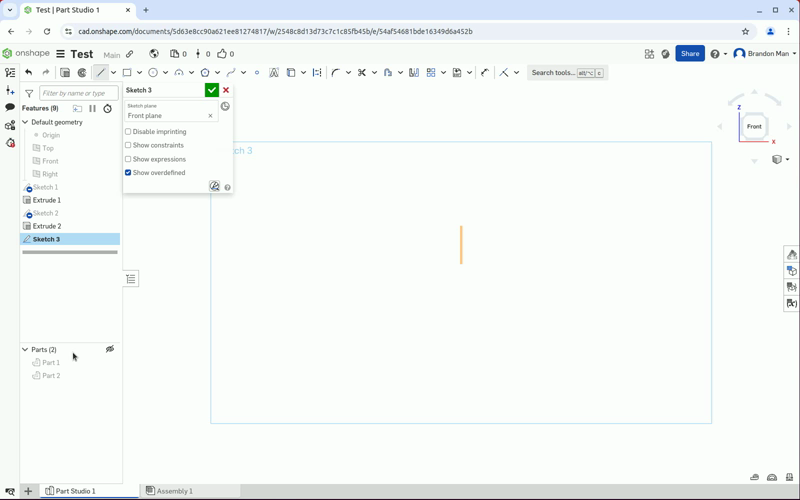
mouse_move(479, 226)
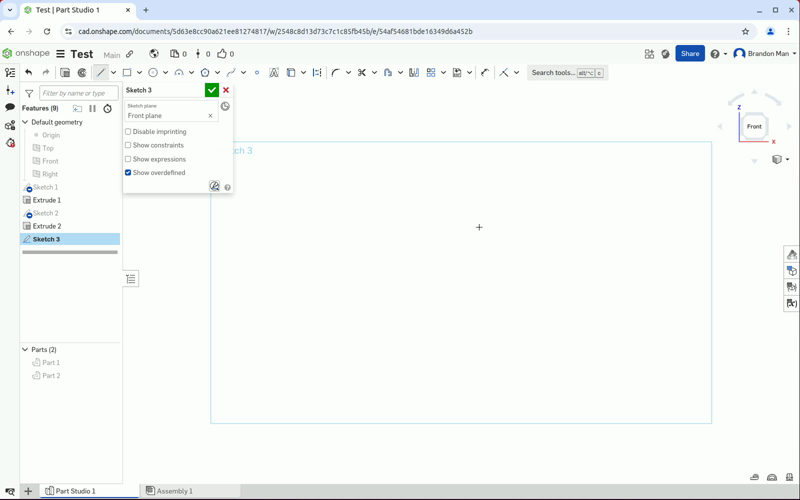
click(479, 226)
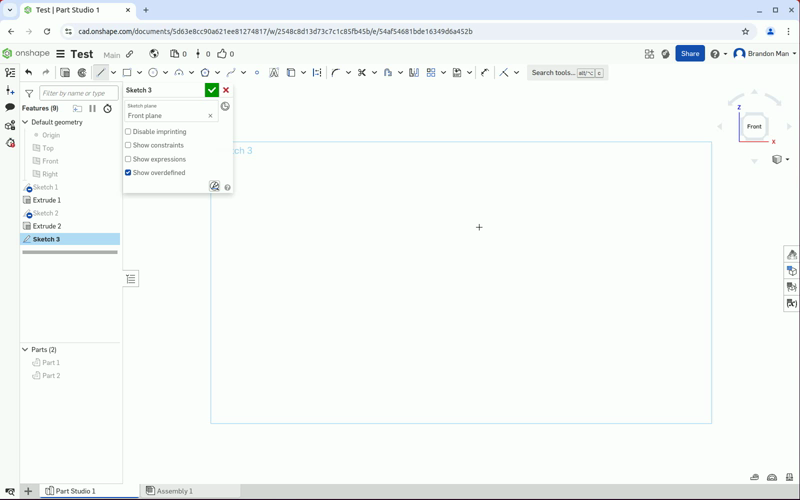
key_up(shift)
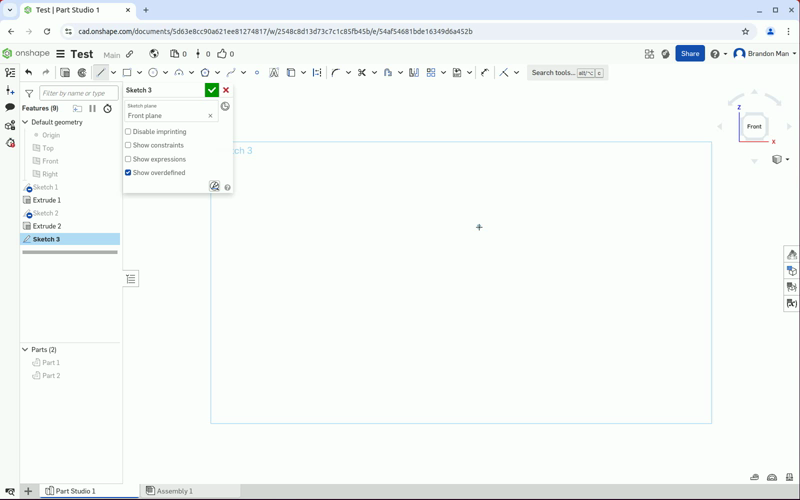
key_down(shift)
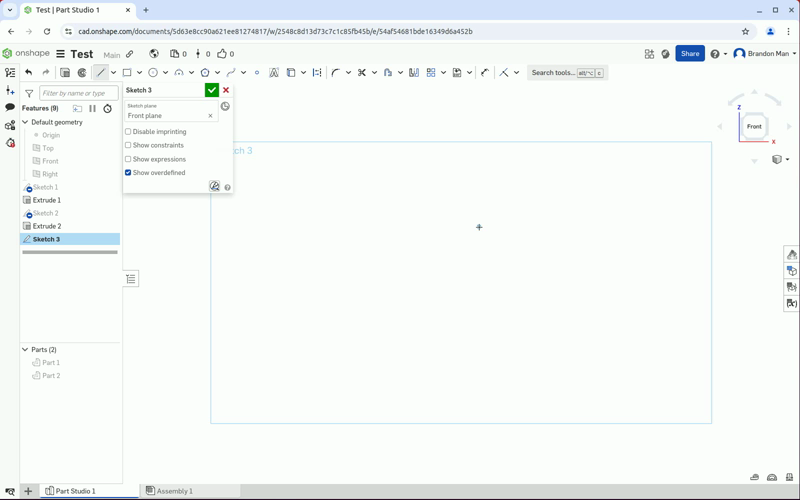
mouse_move(509, 226)
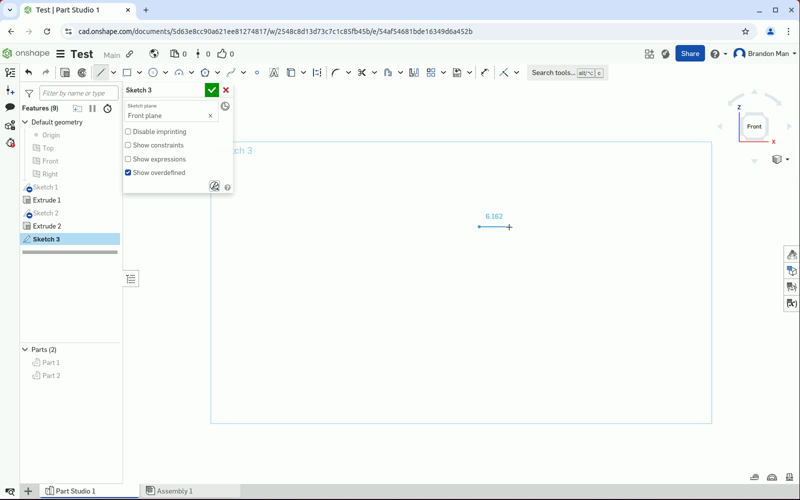
mouse_move(506, 245)
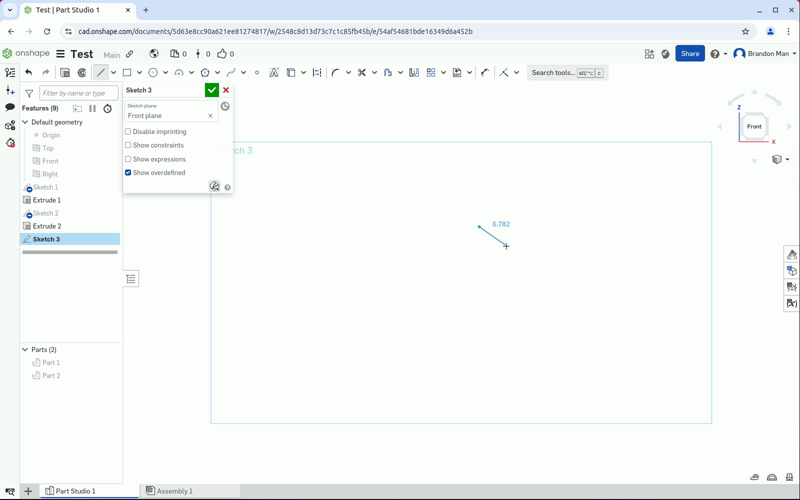
click(506, 245)
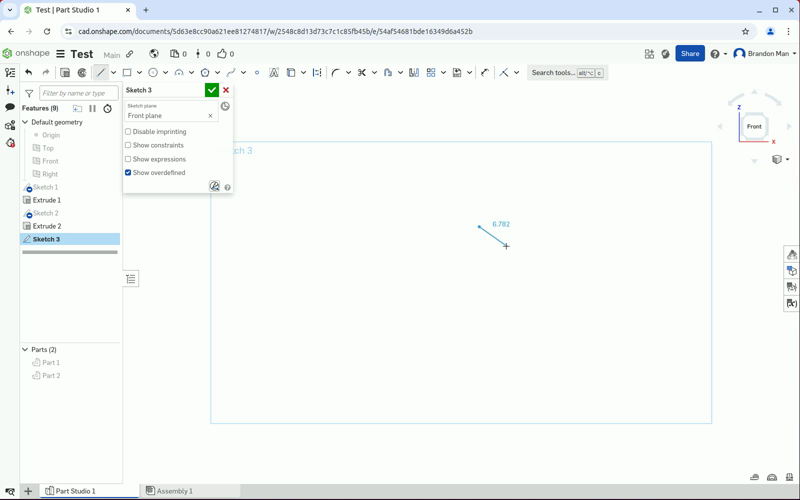
key_up(shift)
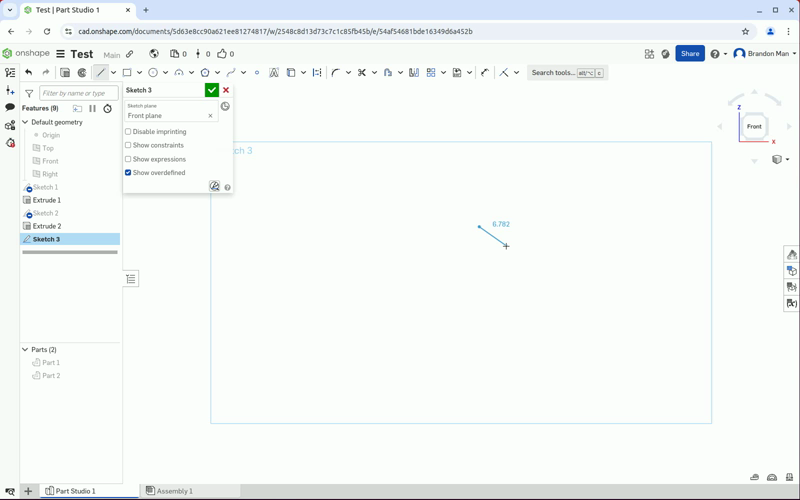
key_down(shift)
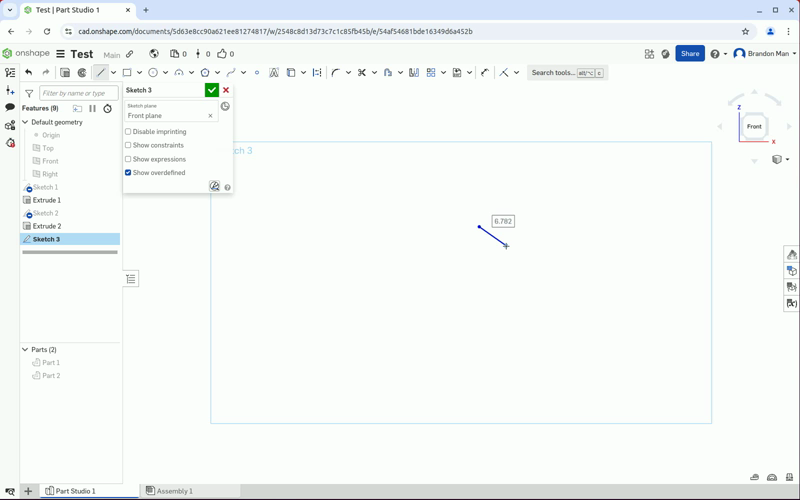
mouse_move(536, 245)
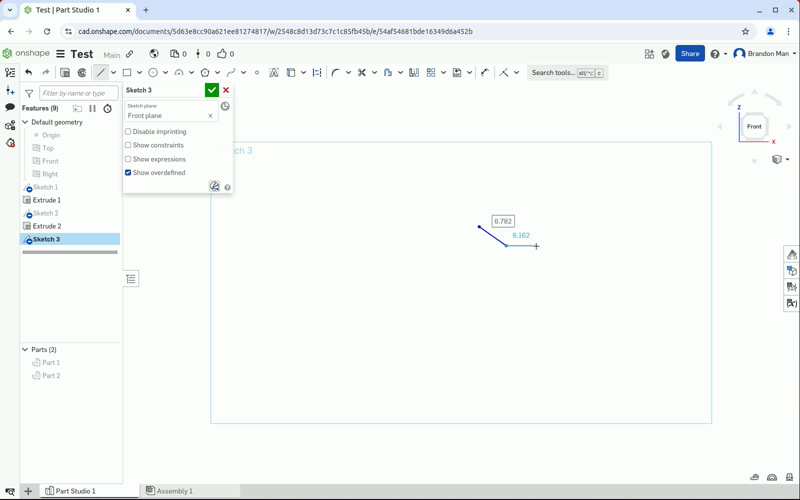
mouse_move(506, 226)
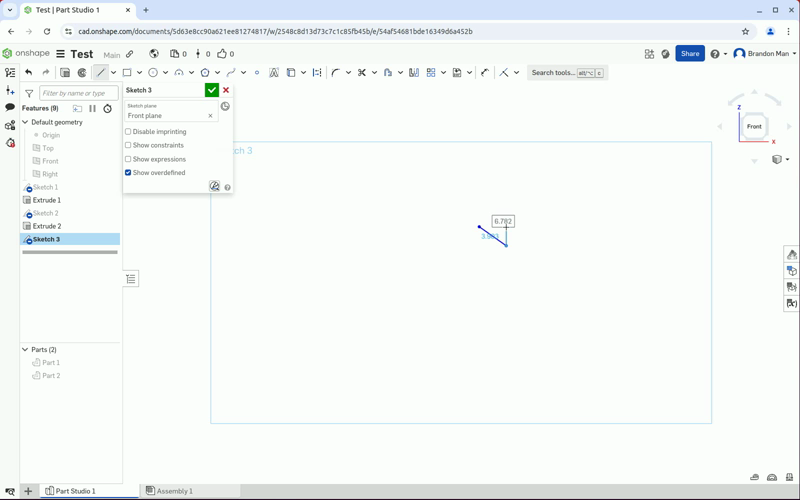
click(506, 226)
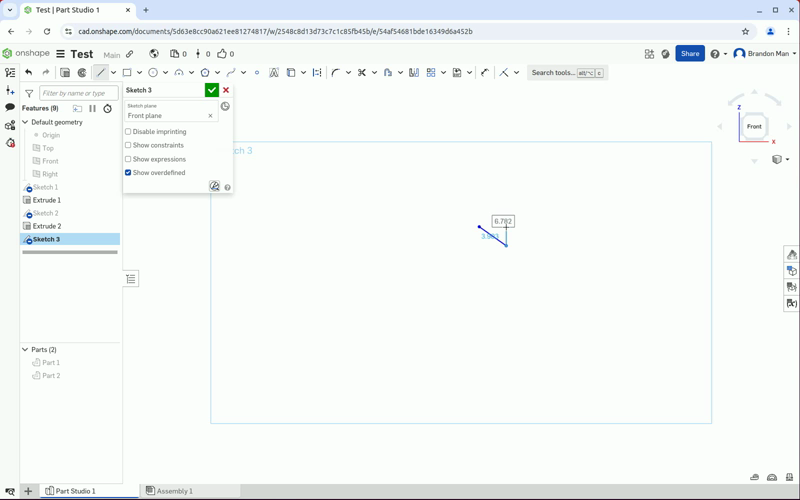
key_up(shift)
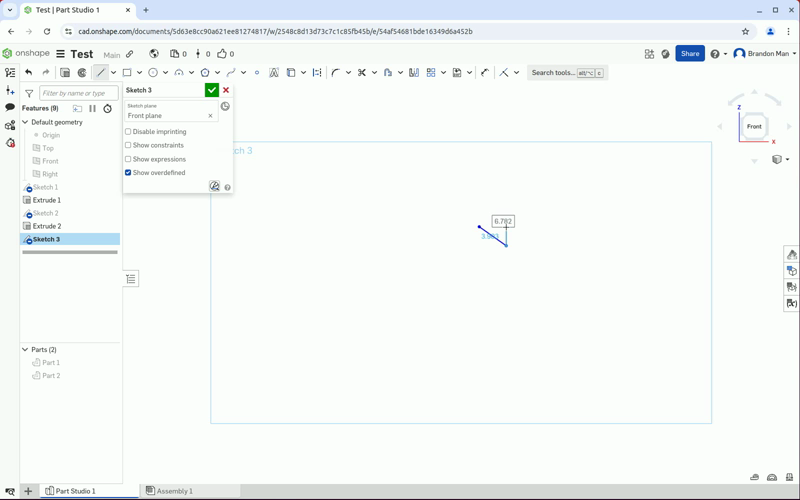
mouse_move(536, 226)
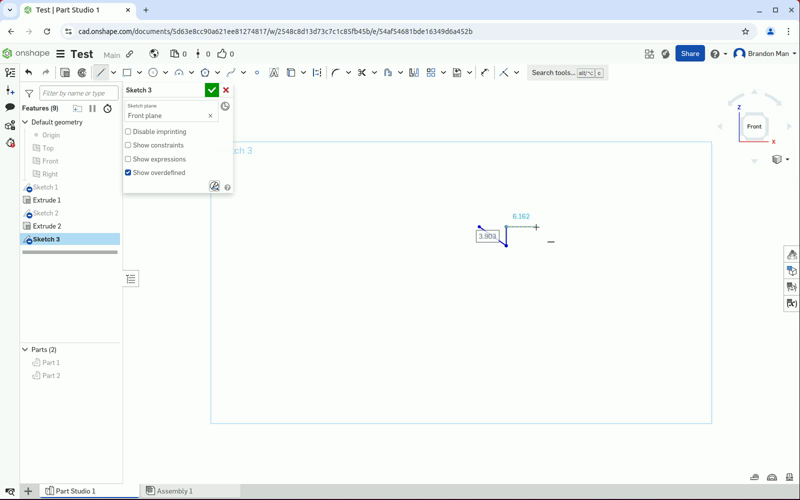
key_down(shift)
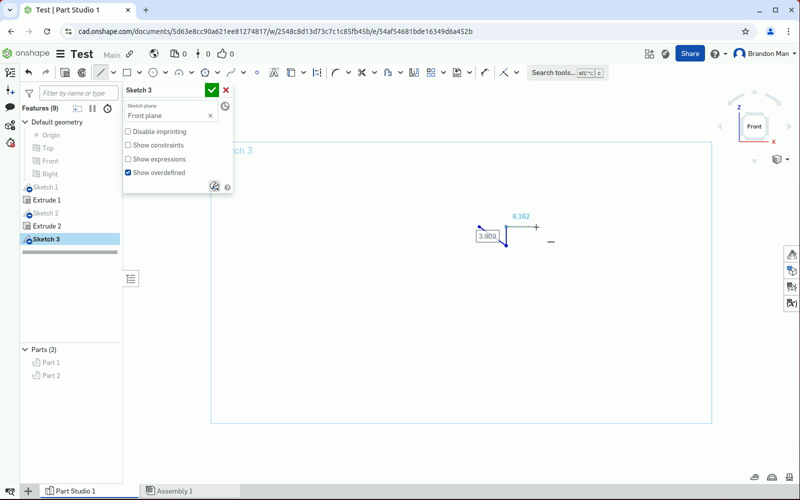
mouse_move(479, 226)
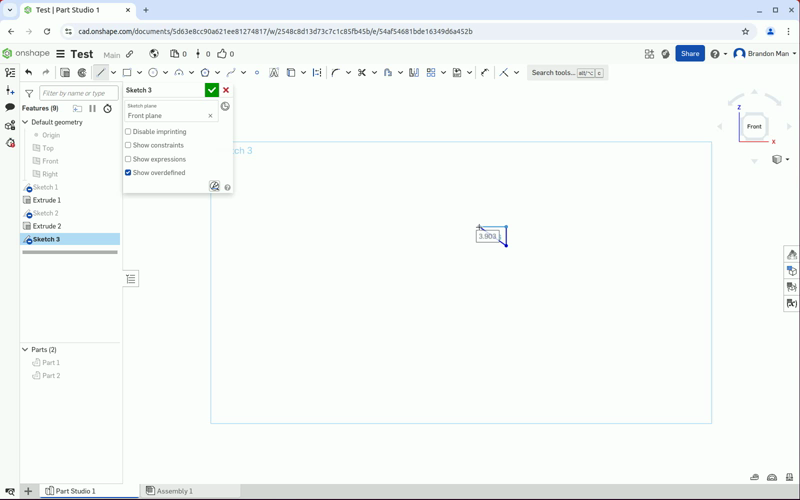
key_up(shift)
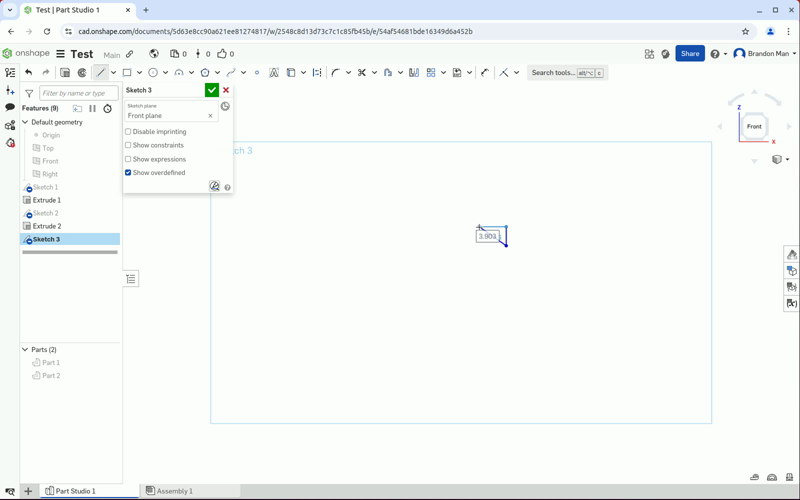
click(479, 226)
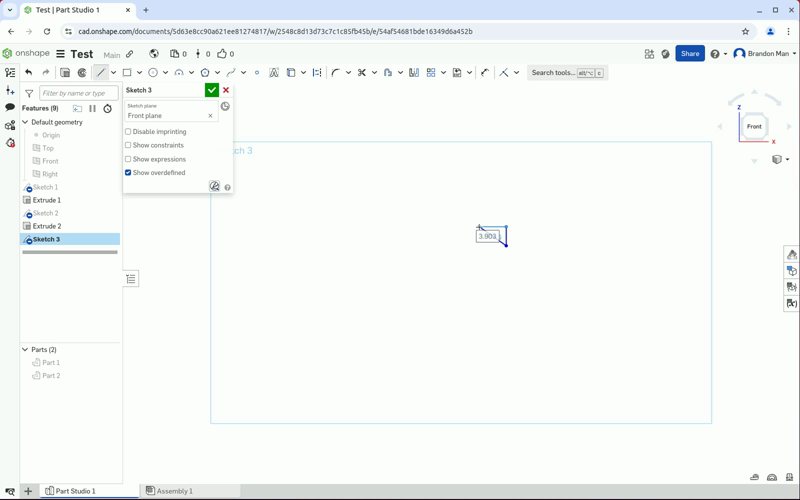
key(esc)
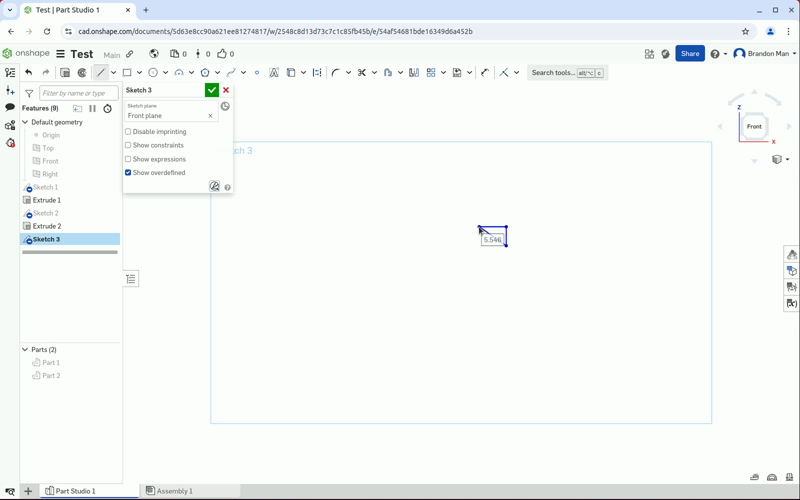
mouse_move(496, 231)
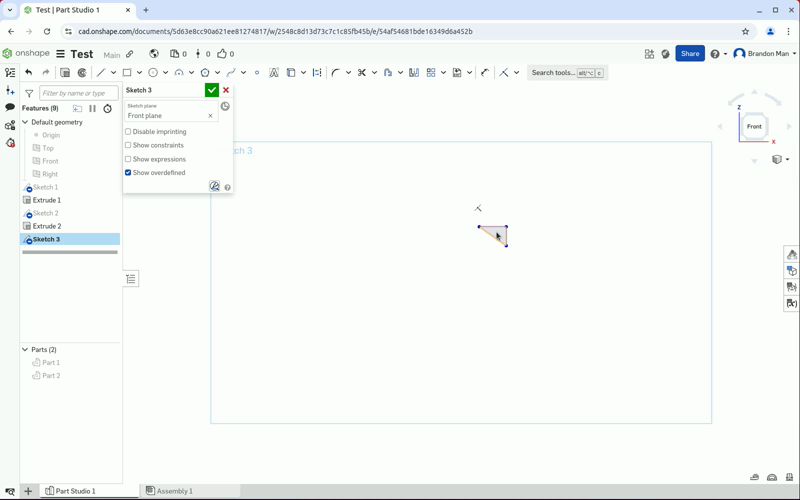
scroll(6)
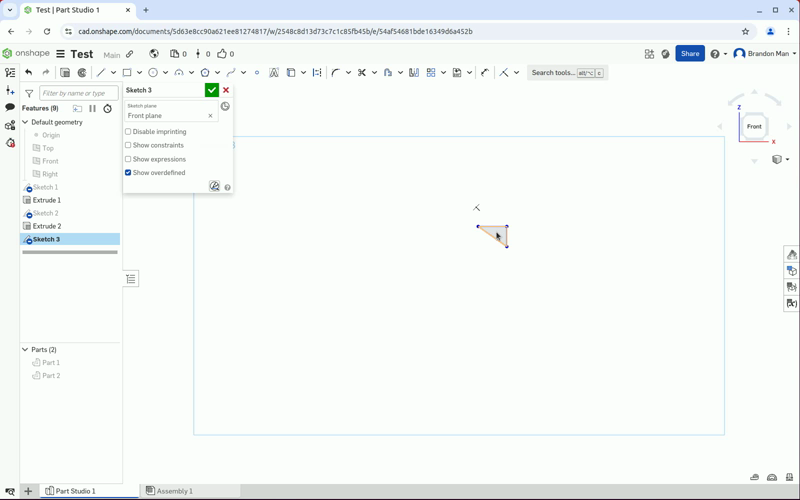
scroll(6)
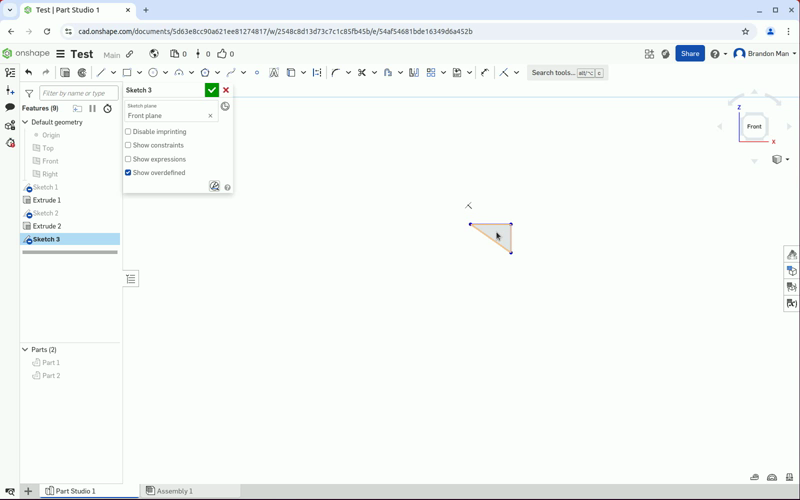
scroll(6)
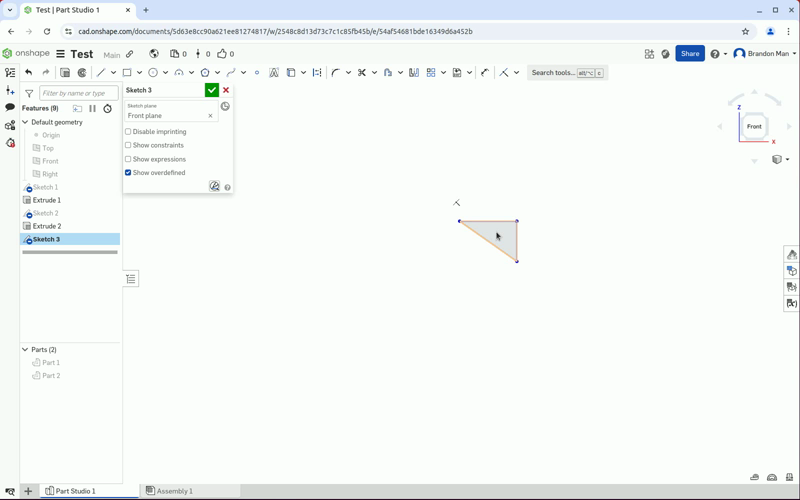
scroll(6)
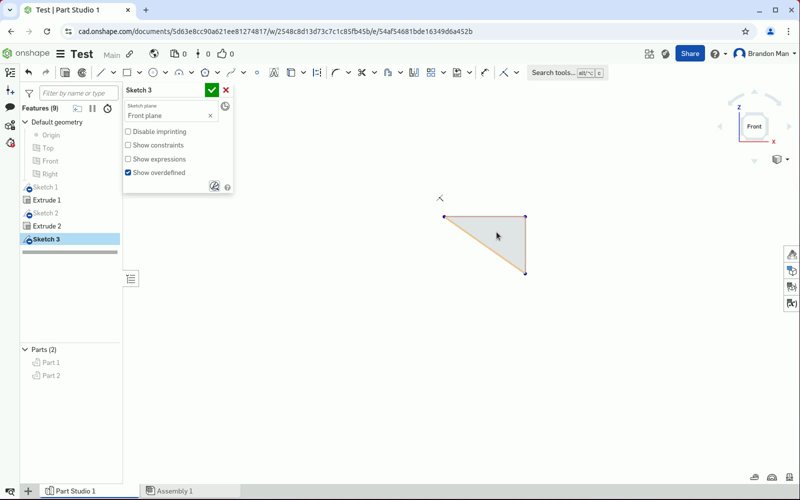
scroll(6)
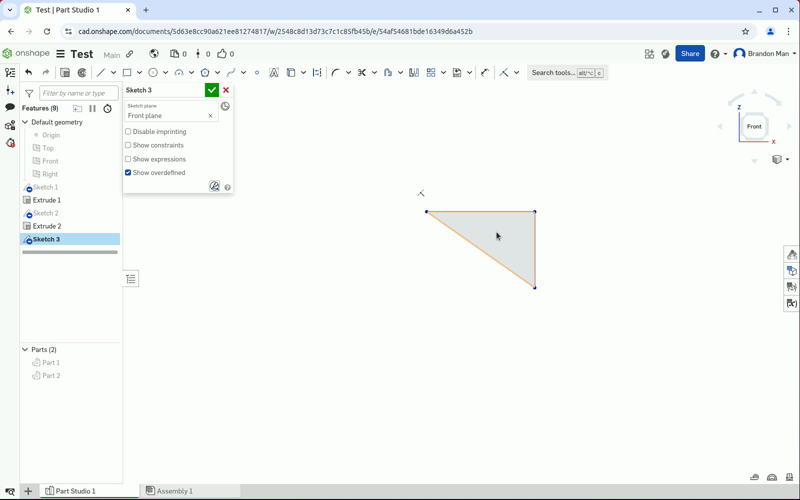
scroll(6)
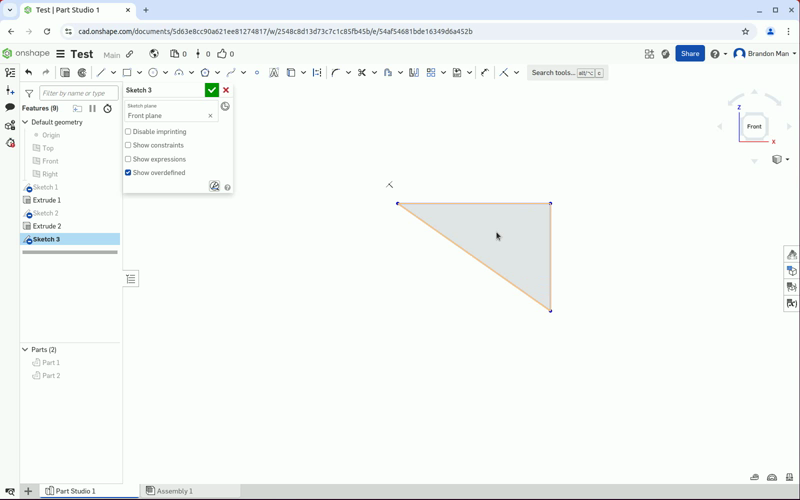
scroll(6)
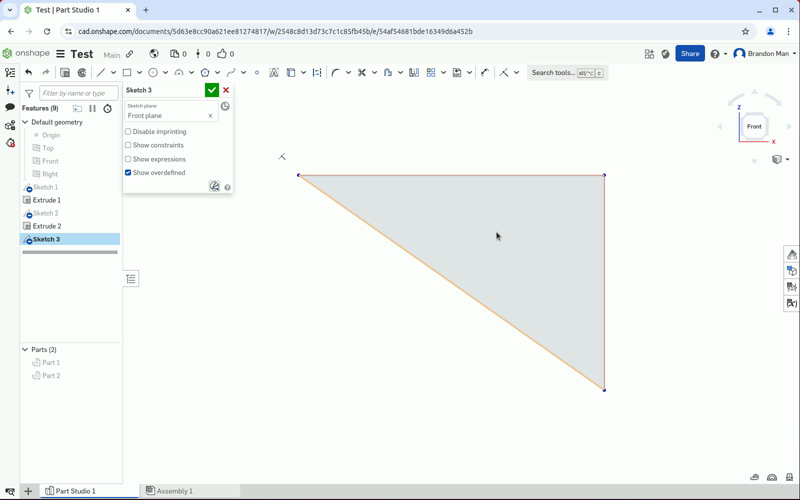
click(496, 231)
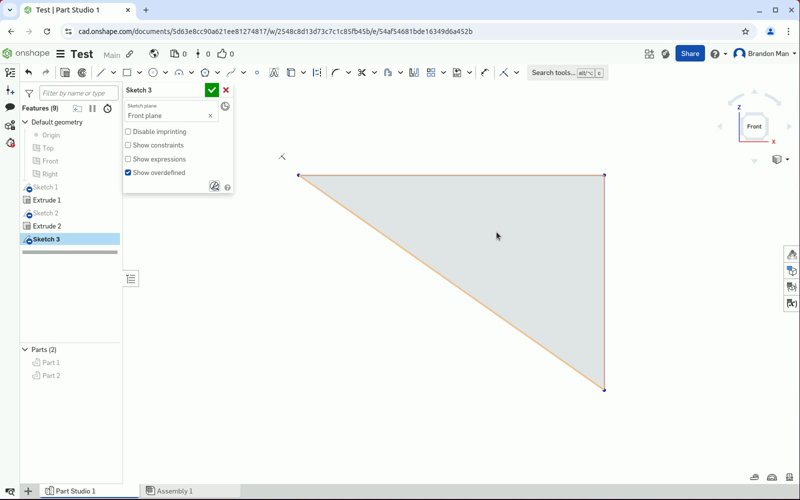
scroll(-6)
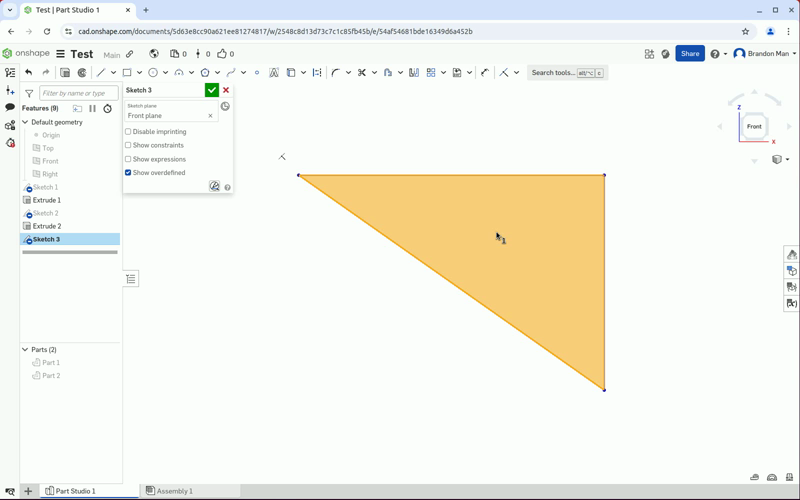
scroll(-6)
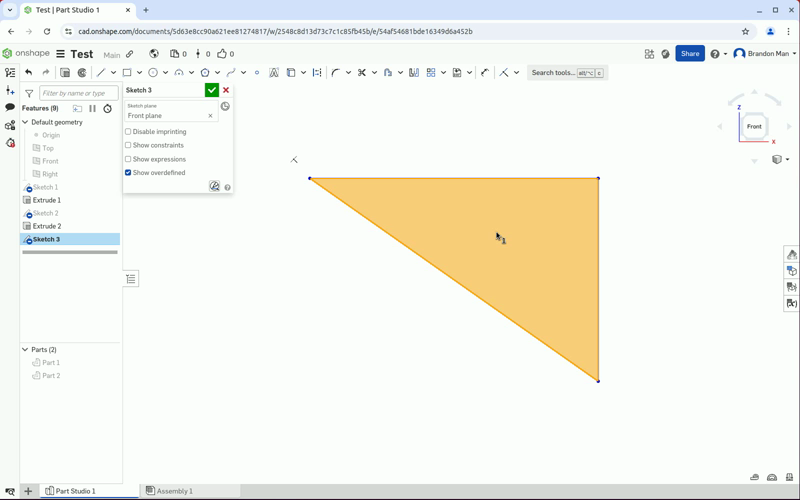
scroll(-6)
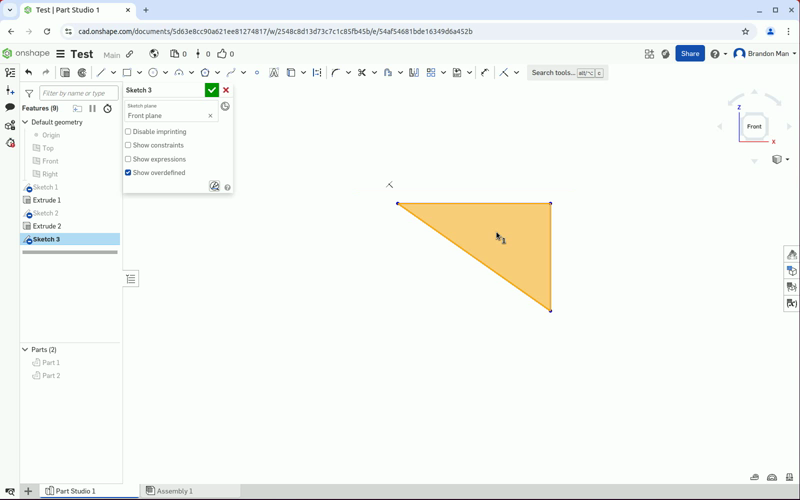
scroll(-6)
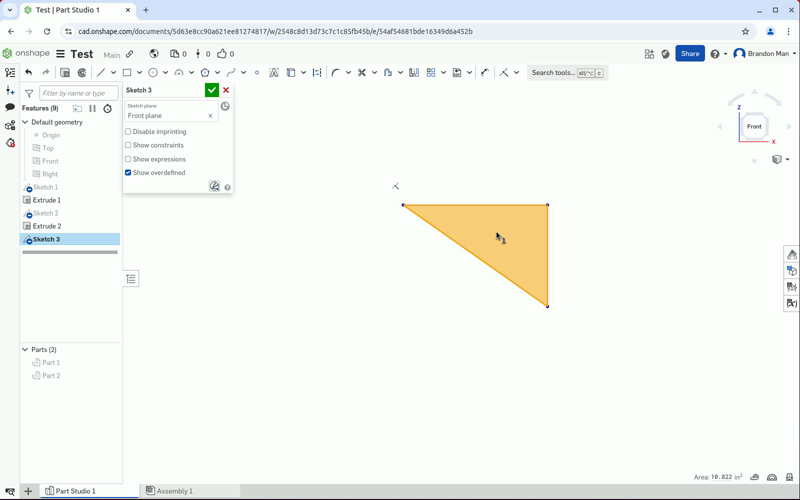
scroll(-6)
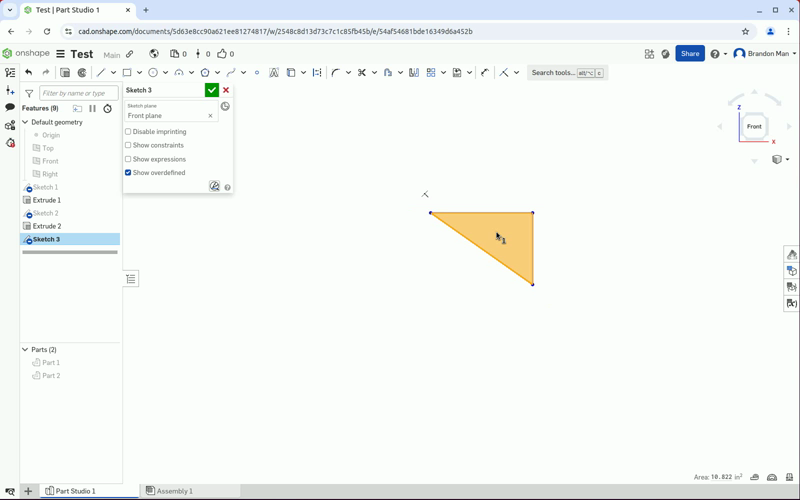
scroll(-6)
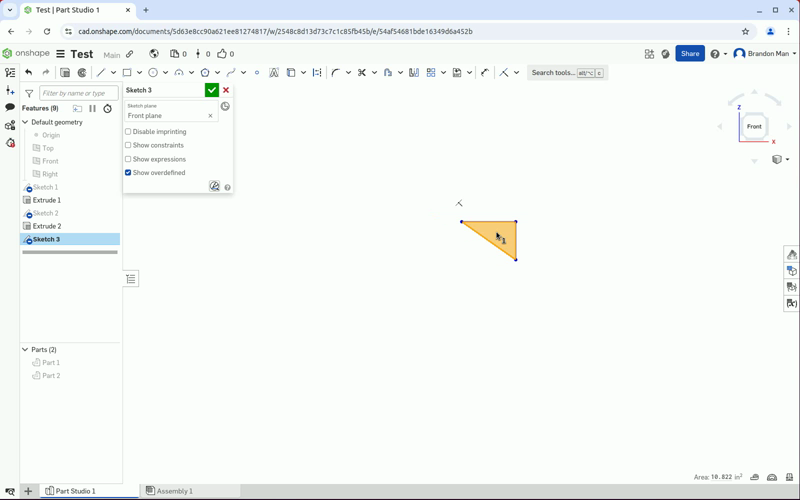
scroll(-6)
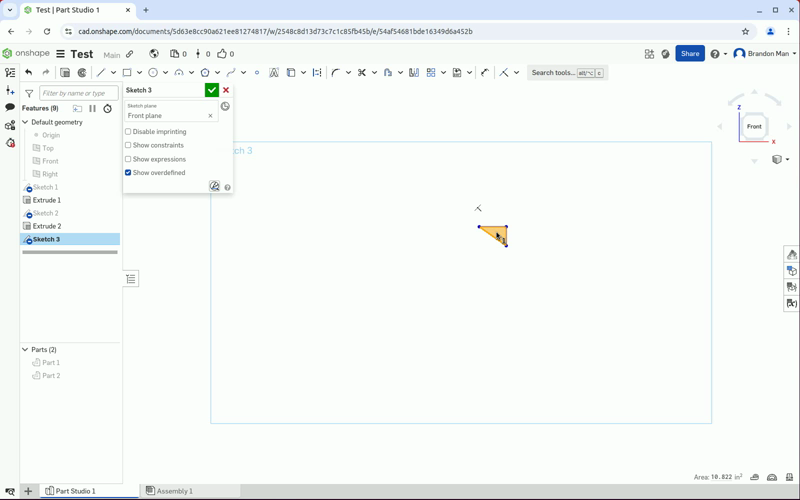
mouse_move(73, 352)
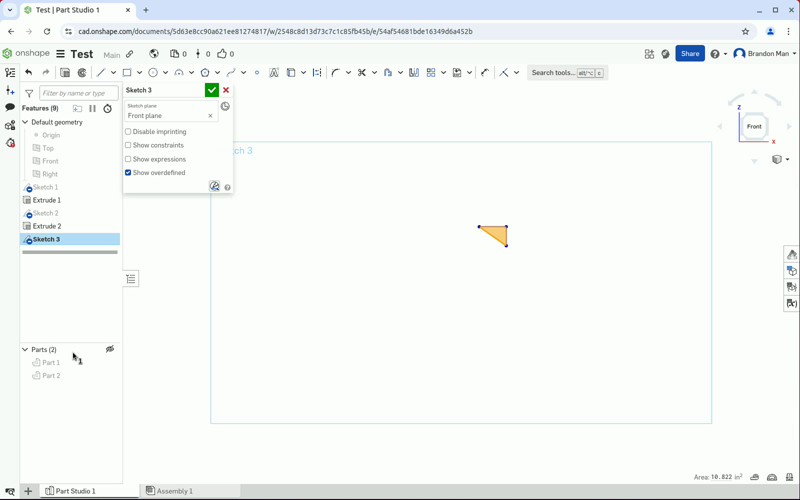
key(shift+y)
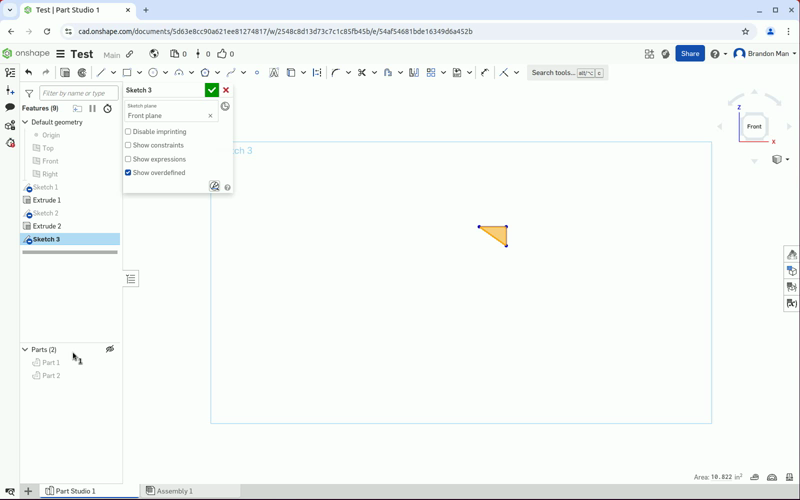
key(shift+e)
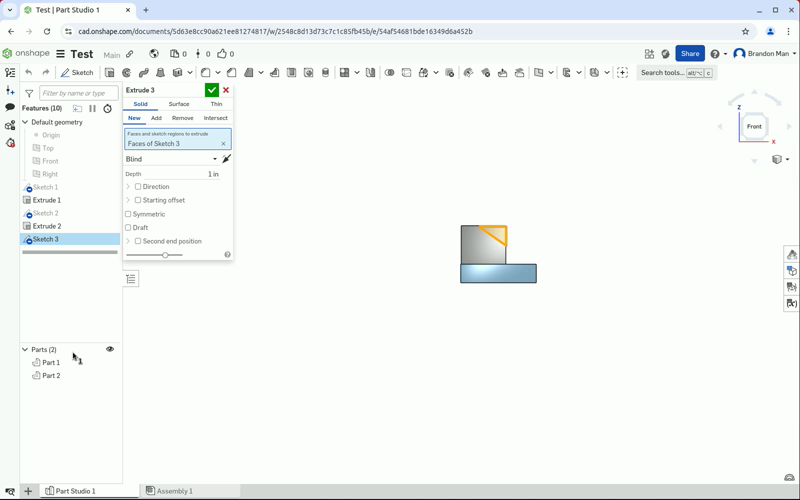
mouse_move(143, 106)
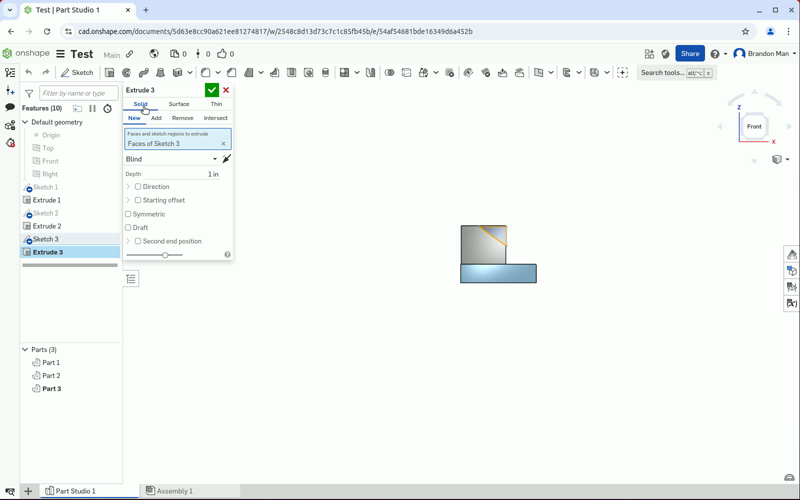
click(143, 106)
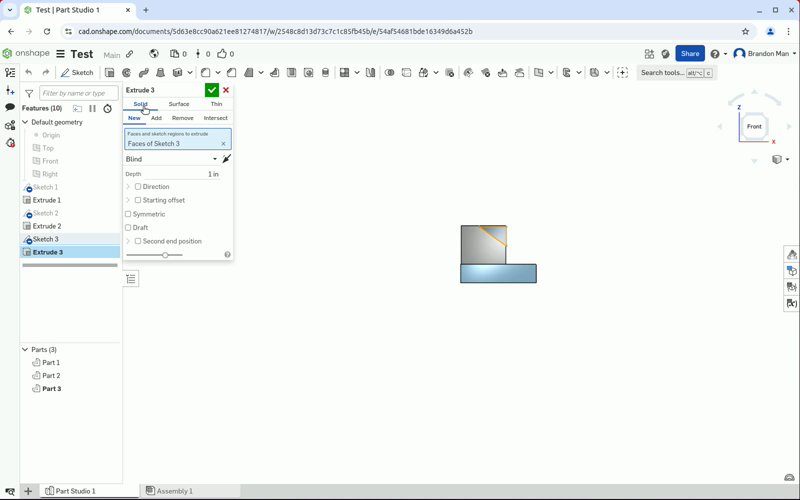
mouse_move(186, 120)
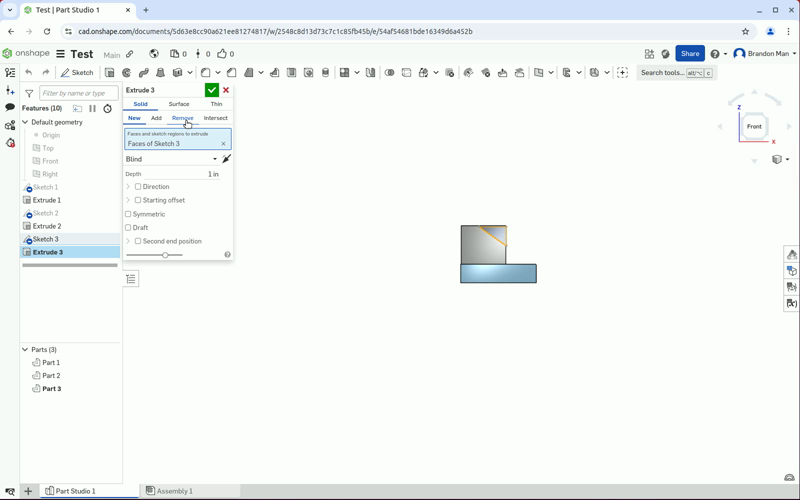
click(186, 120)
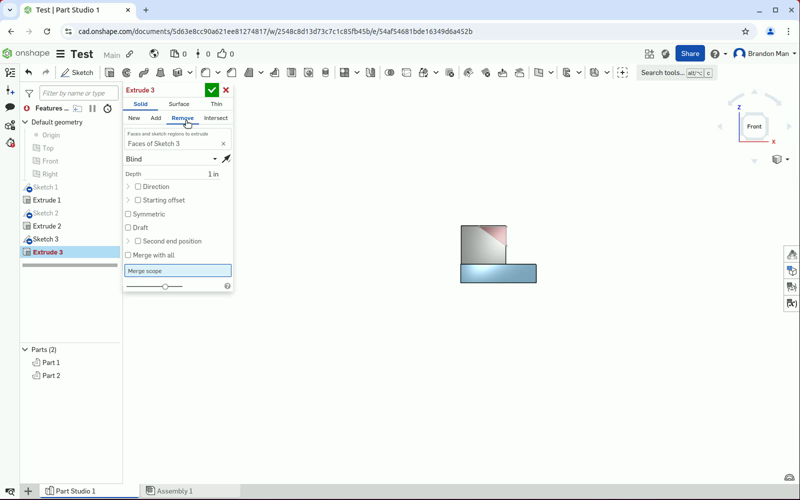
key(tab, 4)
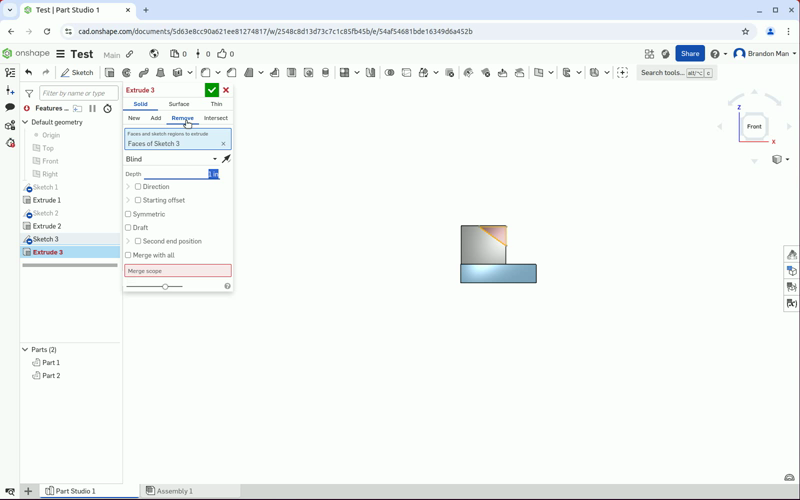
text(15.405)
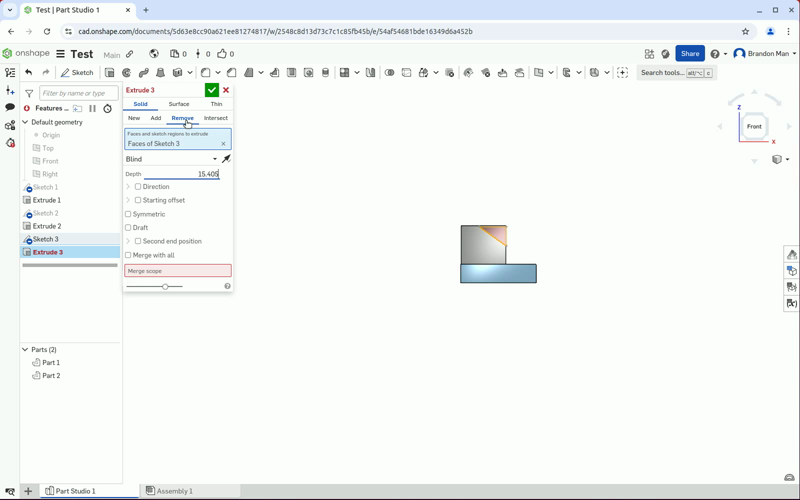
key(tab, 6)
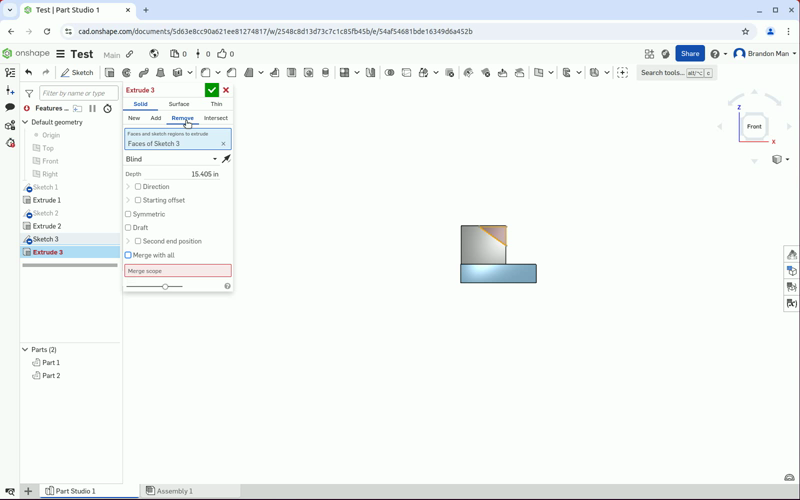
key(space)
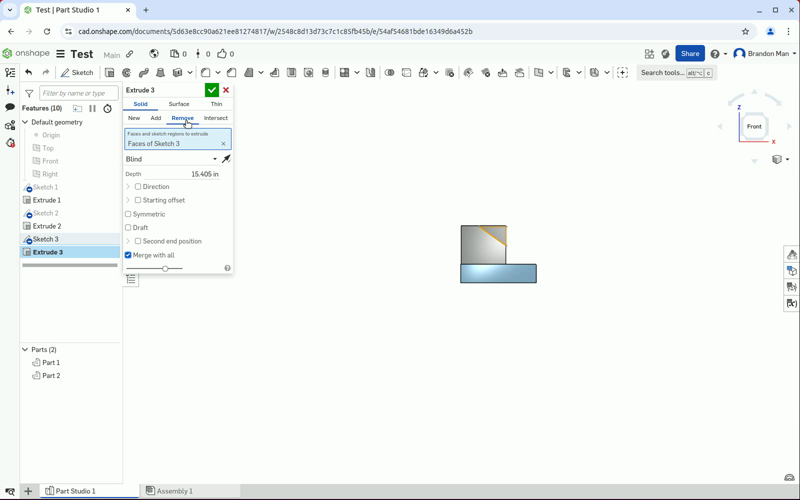
key(enter)
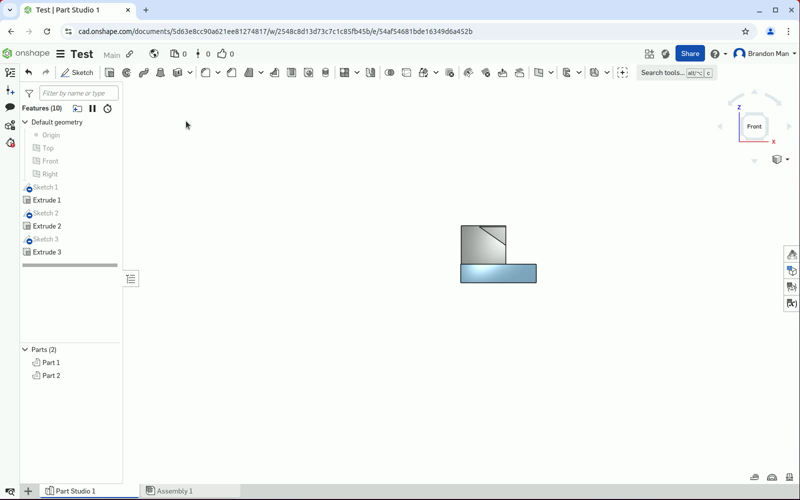
key(shift+h)
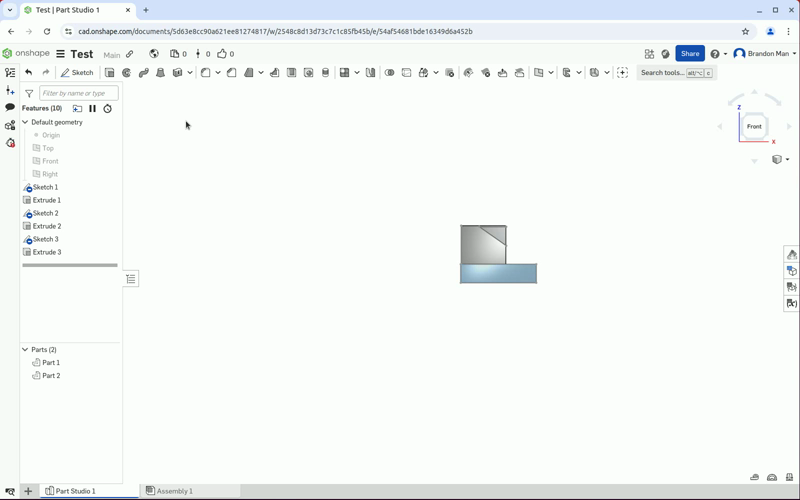
key(shift+h)
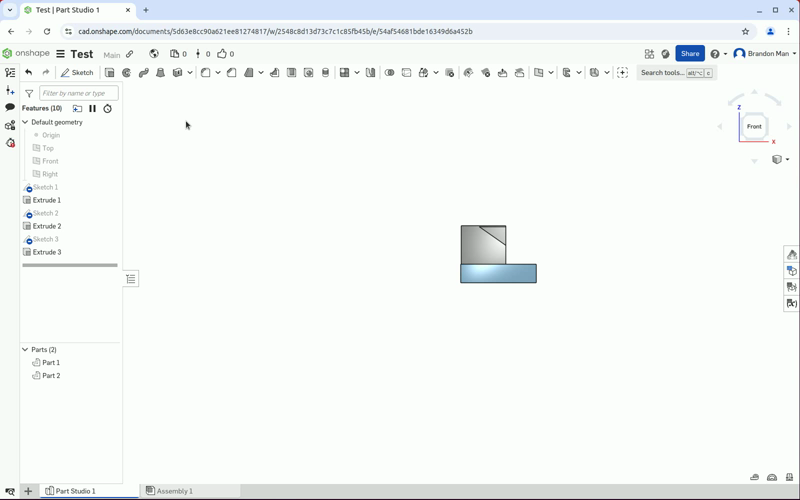
mouse_move(73, 189)
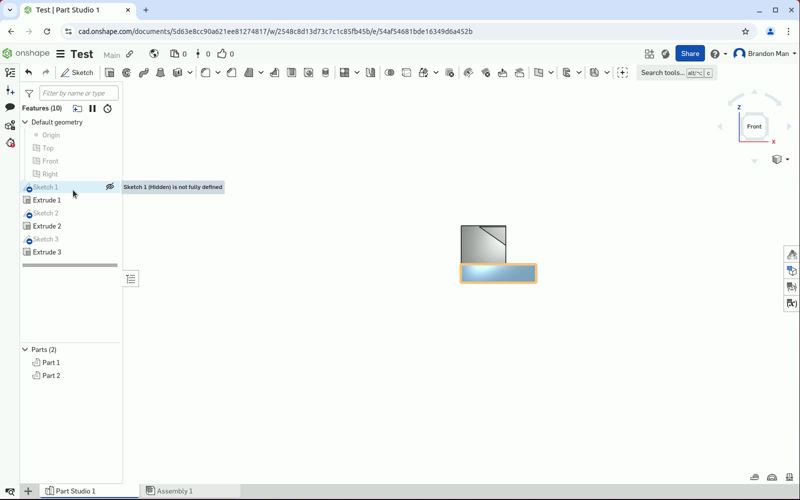
click(73, 189)
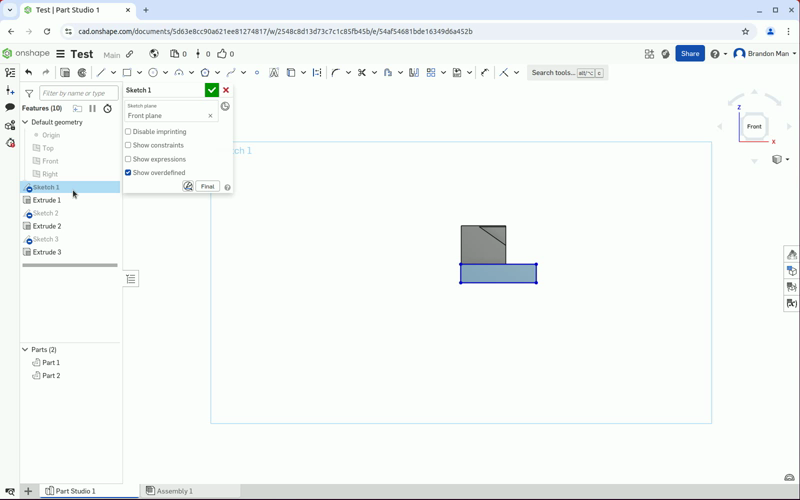
mouse_move(229, 92)
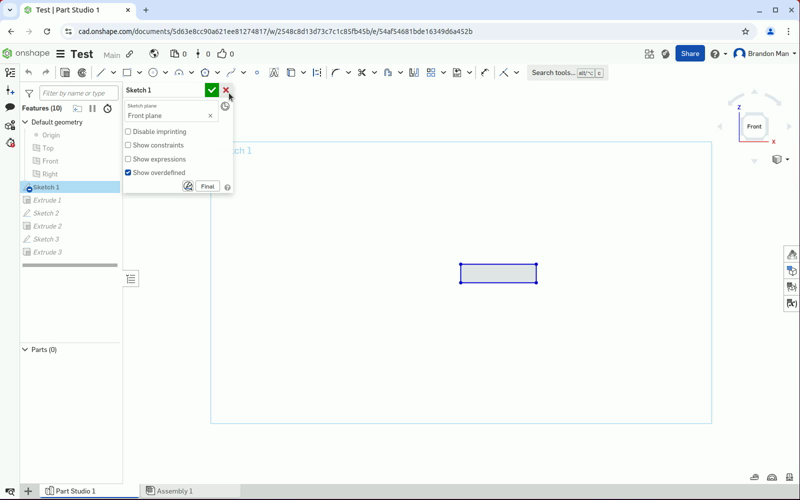
click(229, 92)
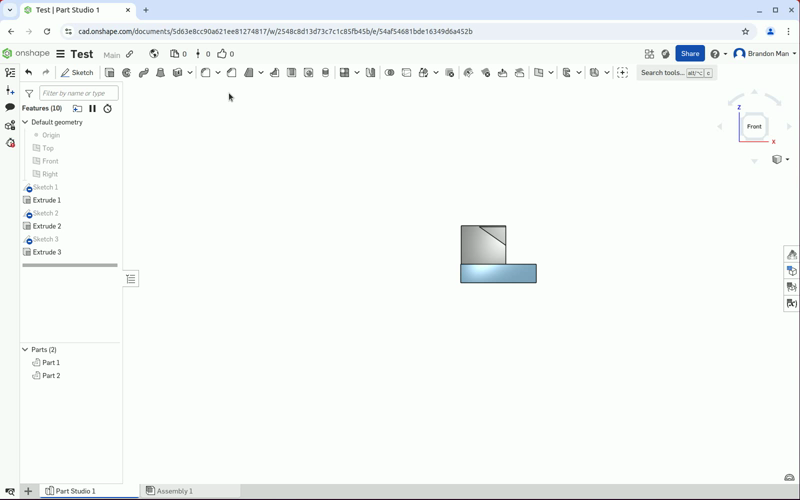
mouse_move(73, 352)
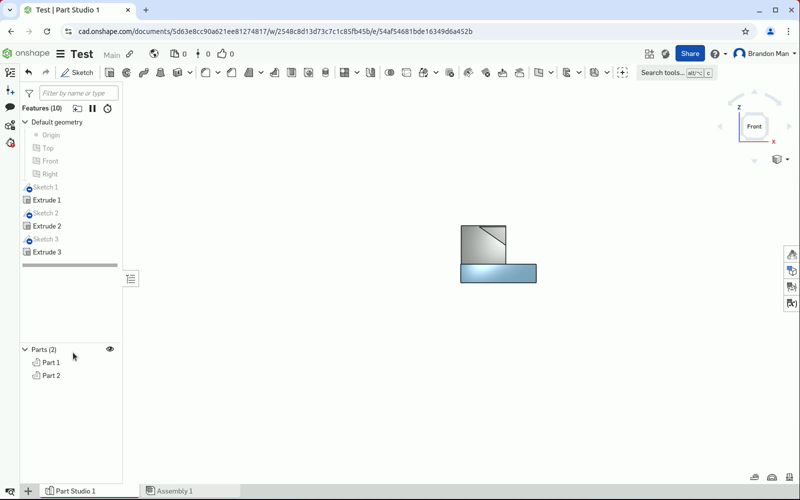
key(y)
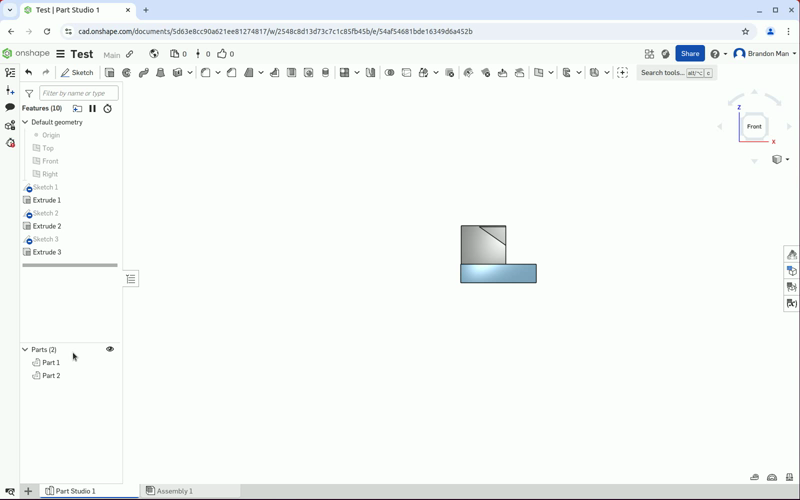
key(shift+p)
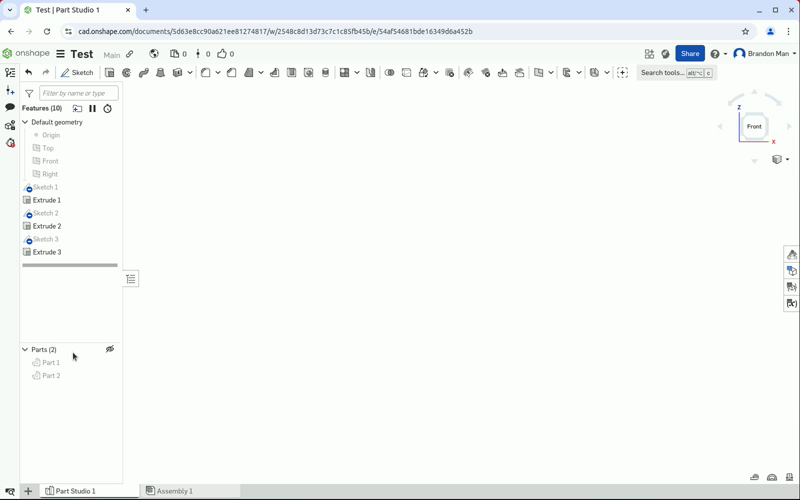
key(space)
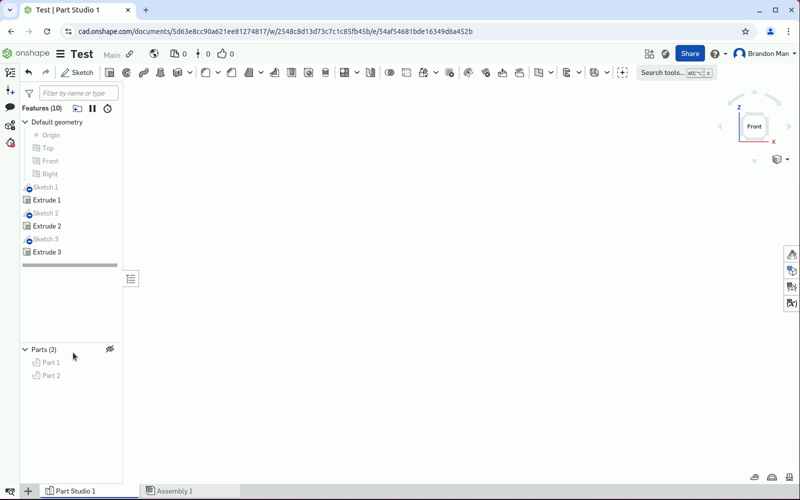
key_down(shift)
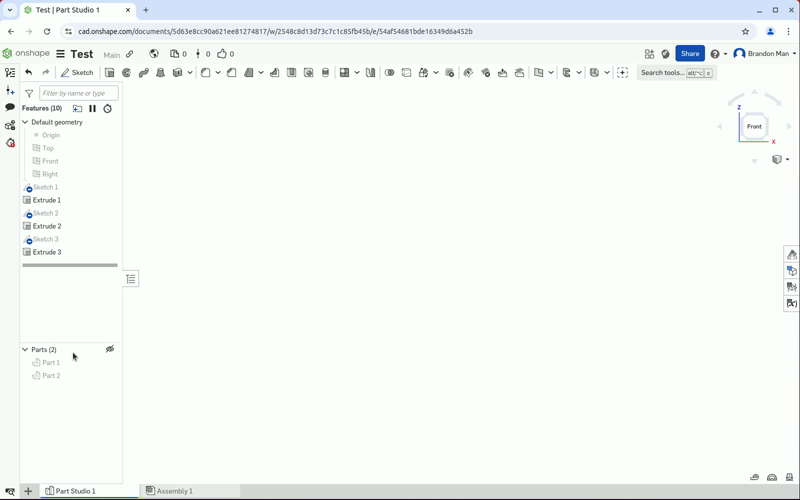
key(left)
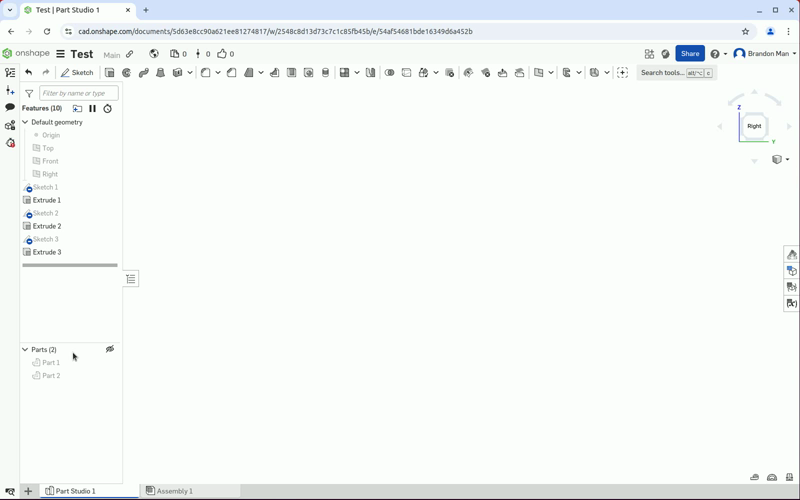
key_up(shift)
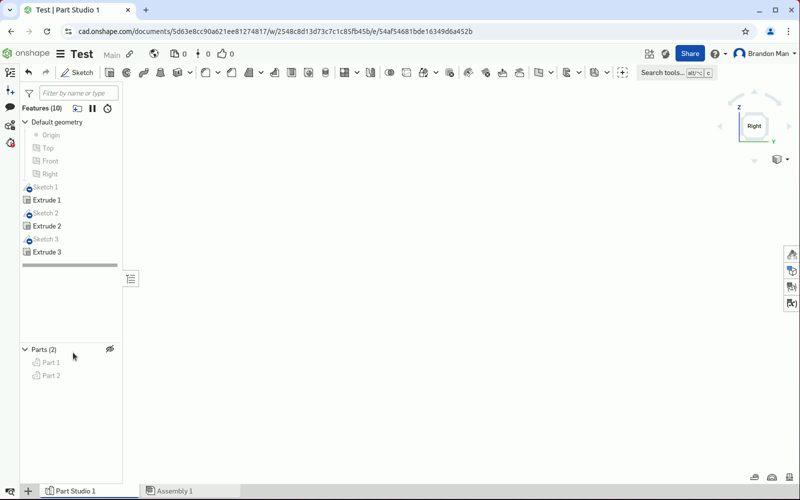
mouse_move(73, 352)
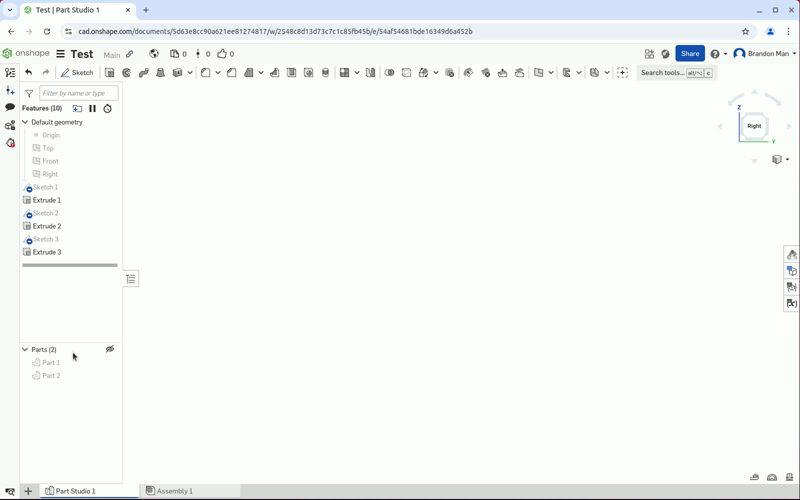
key(shift+y)
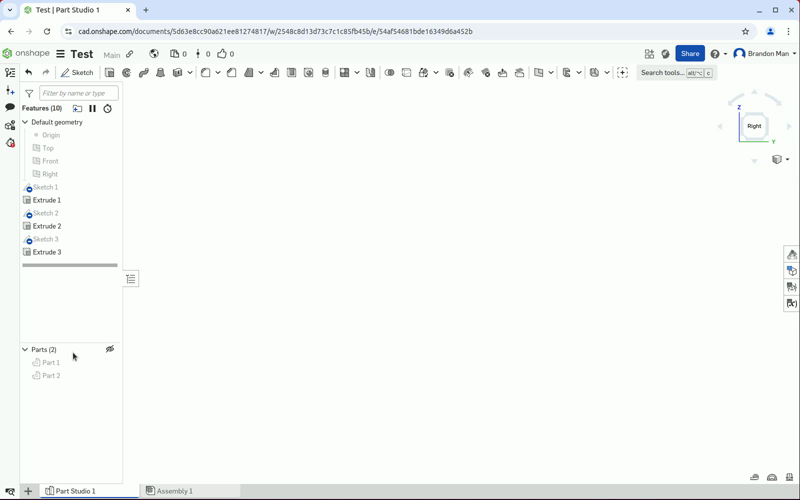
key(shift+s)
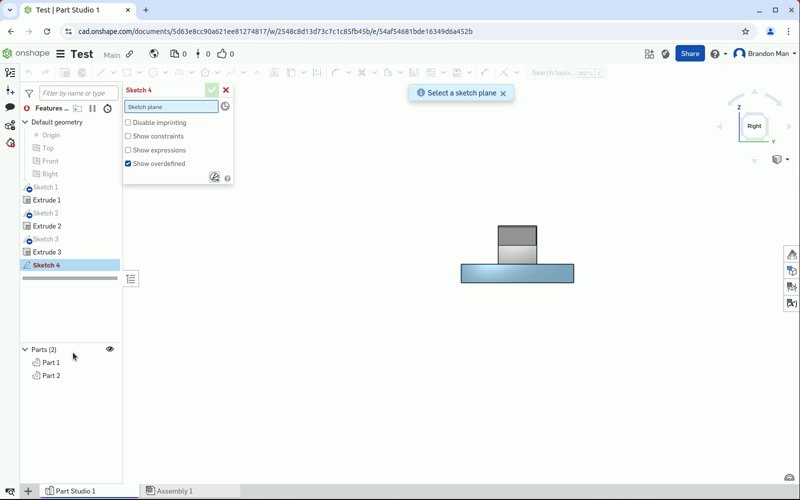
mouse_move(73, 176)
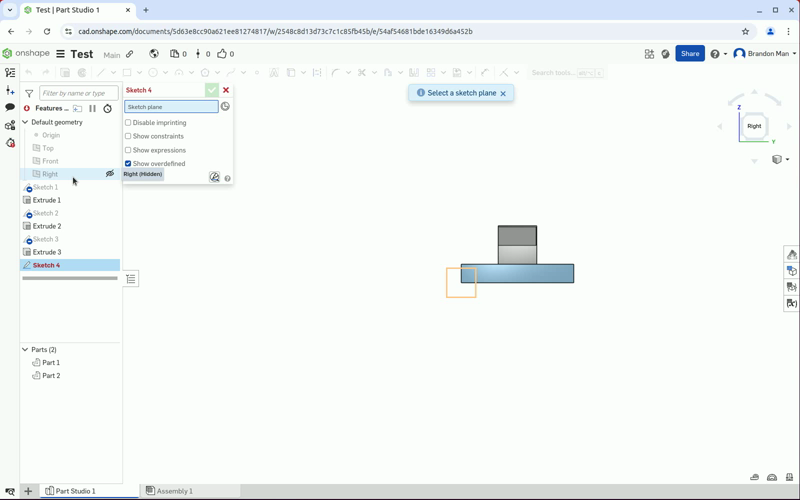
click(73, 176)
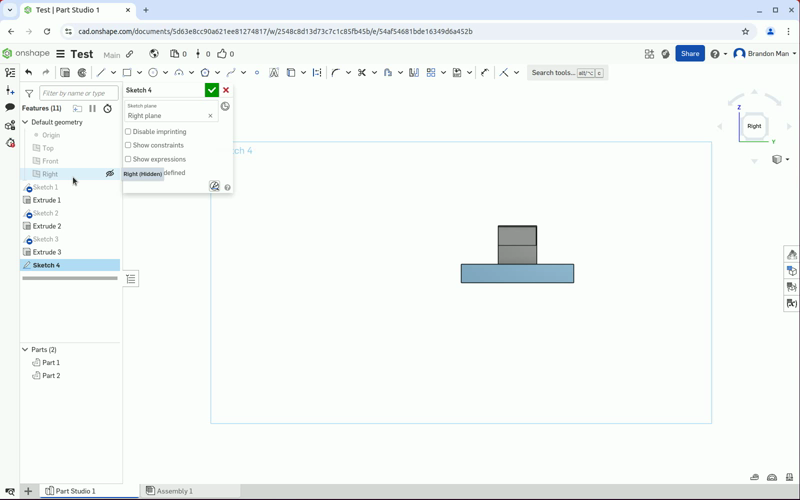
mouse_move(73, 352)
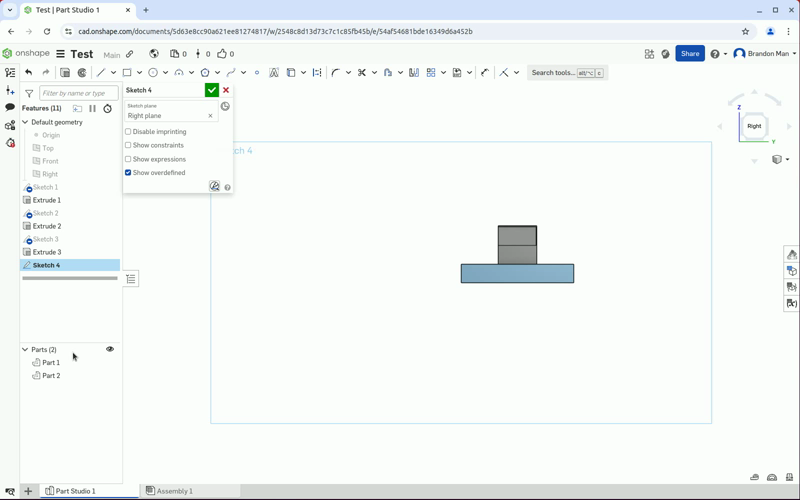
key(y)
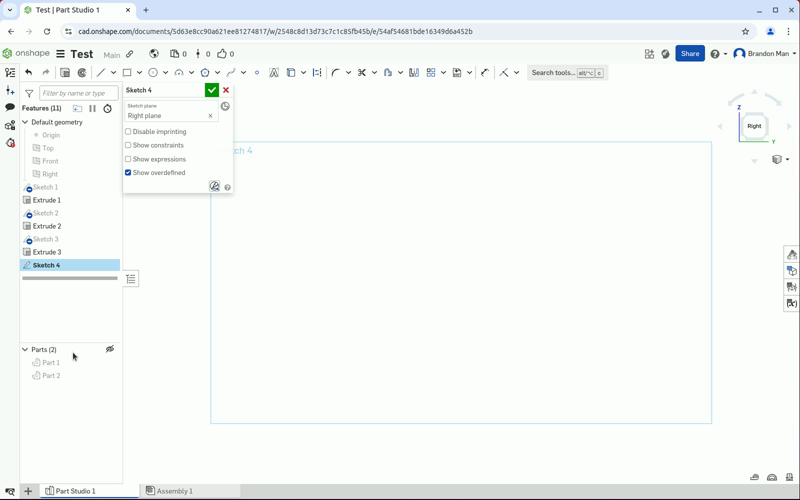
key(l)
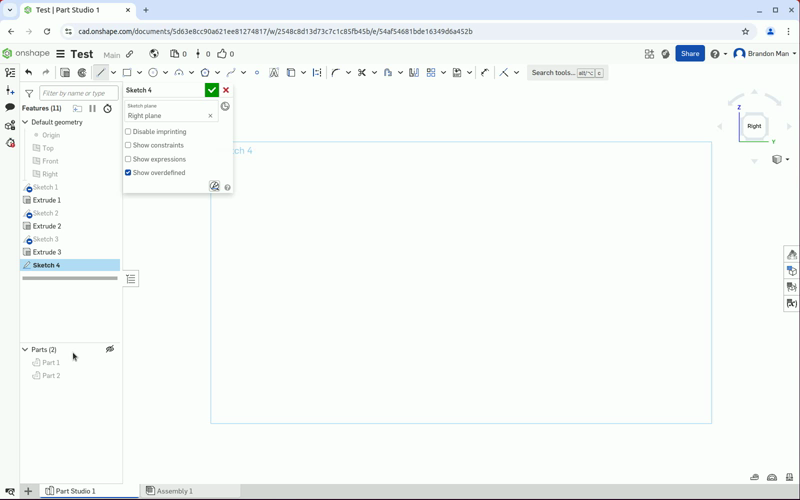
key_down(shift)
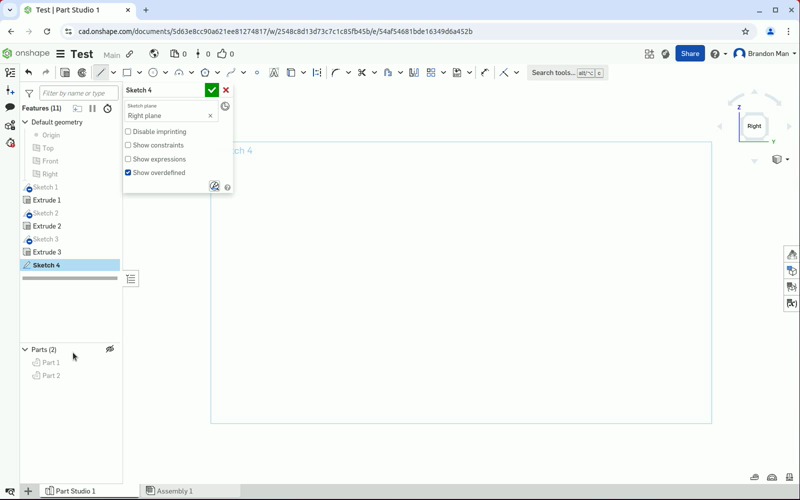
mouse_move(535, 264)
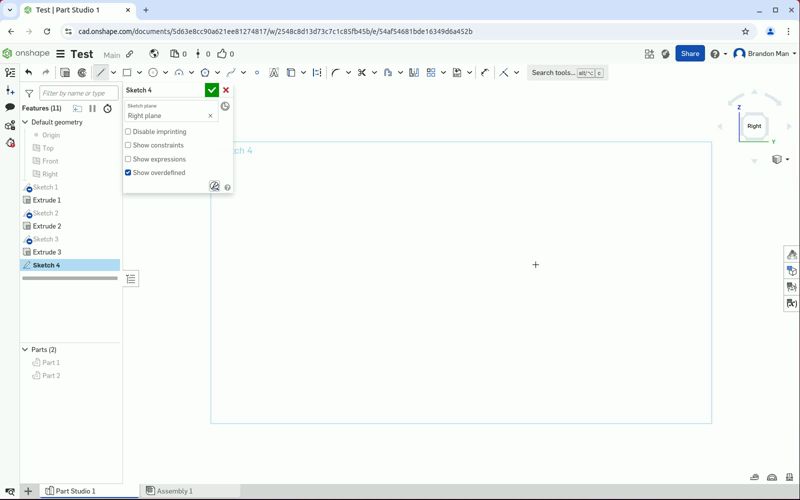
click(535, 264)
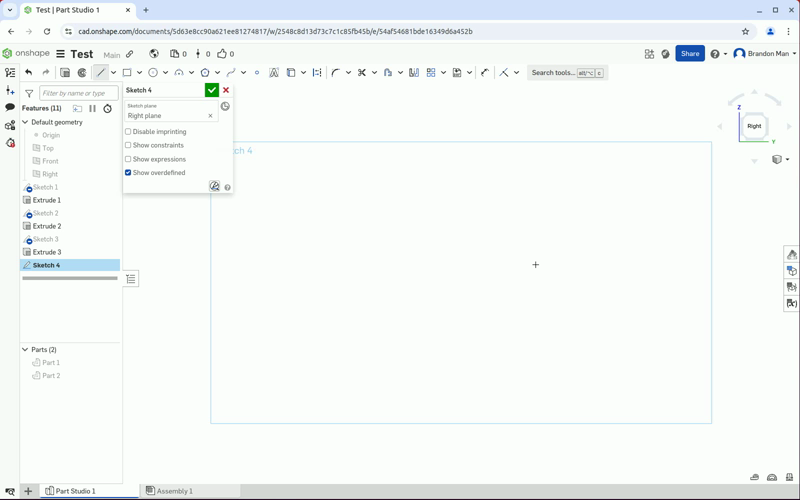
key_up(shift)
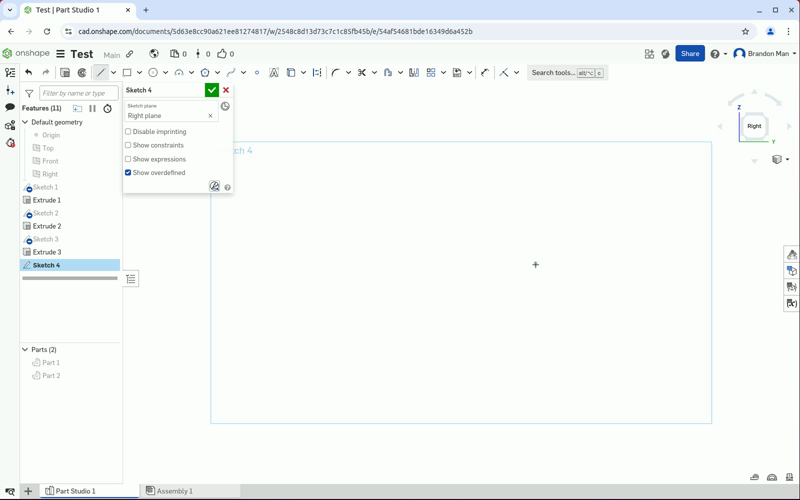
key_down(shift)
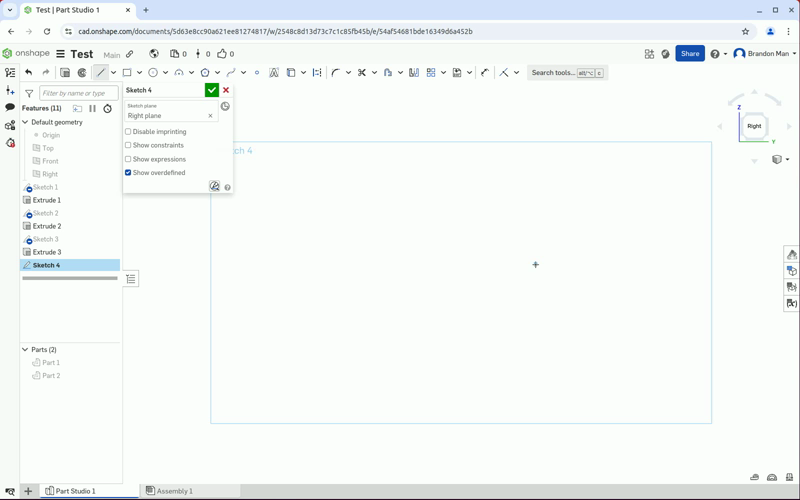
mouse_move(565, 264)
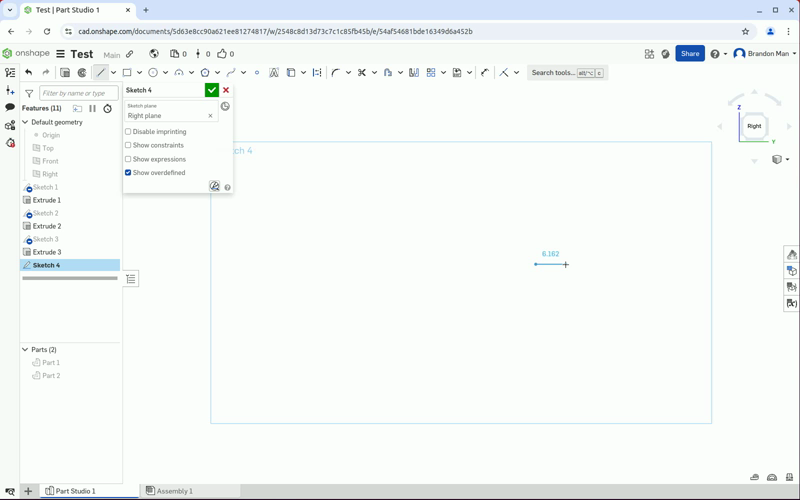
mouse_move(573, 264)
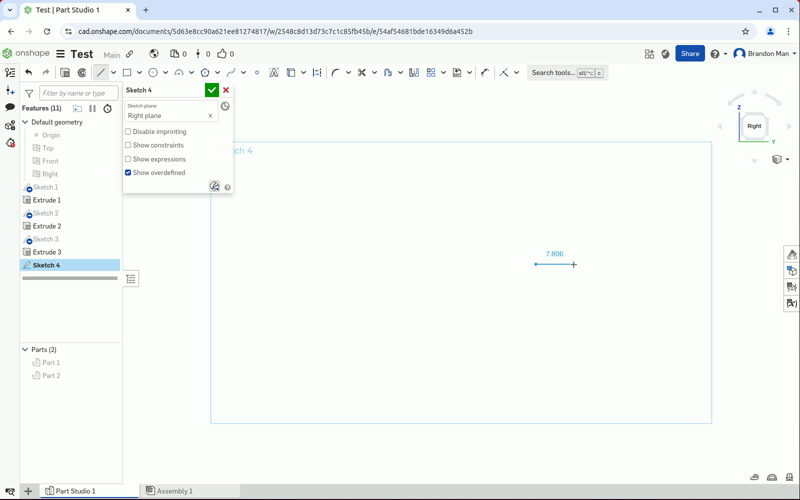
click(573, 264)
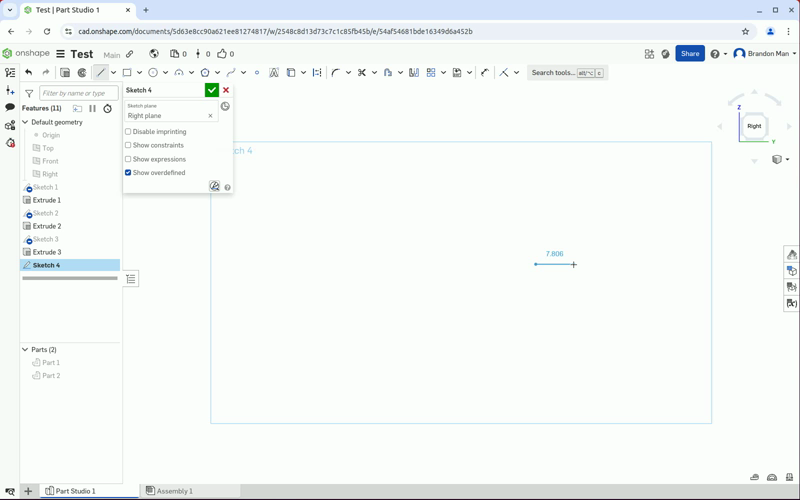
key_up(shift)
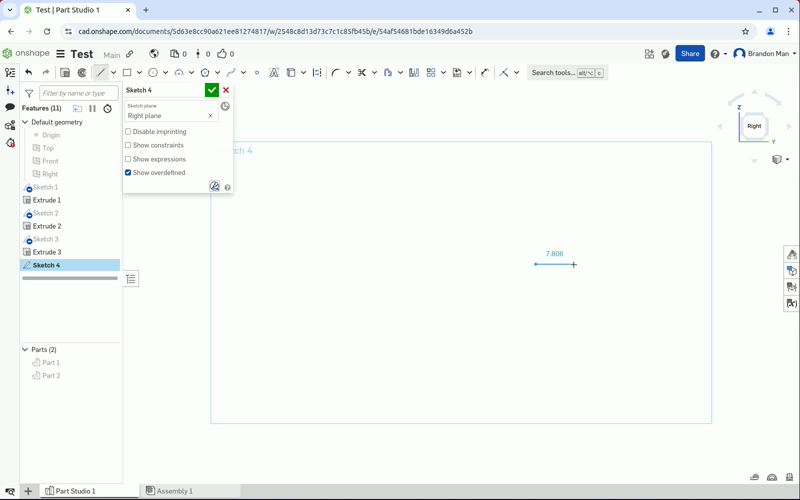
key_down(shift)
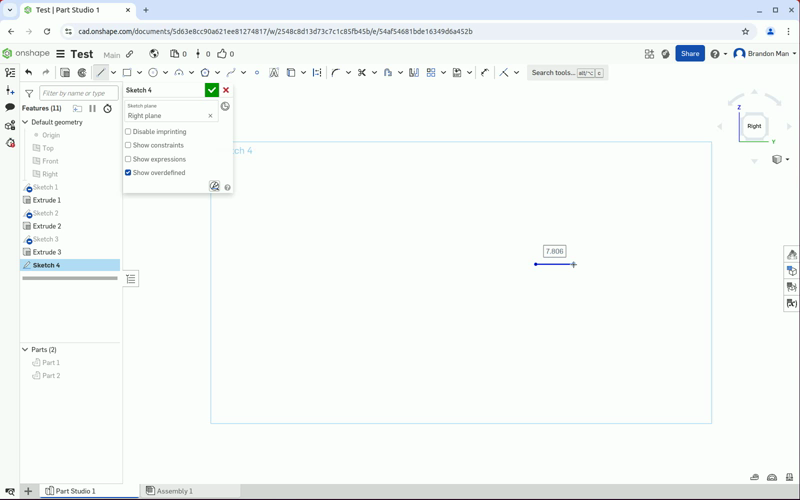
mouse_move(589, 264)
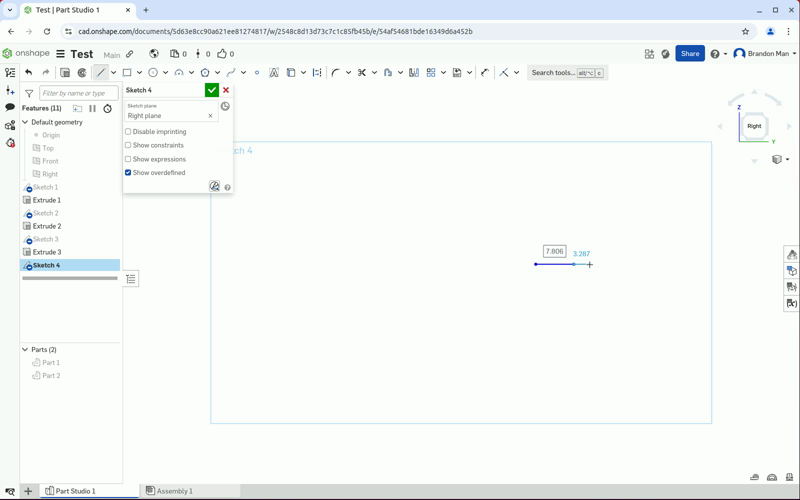
mouse_move(573, 207)
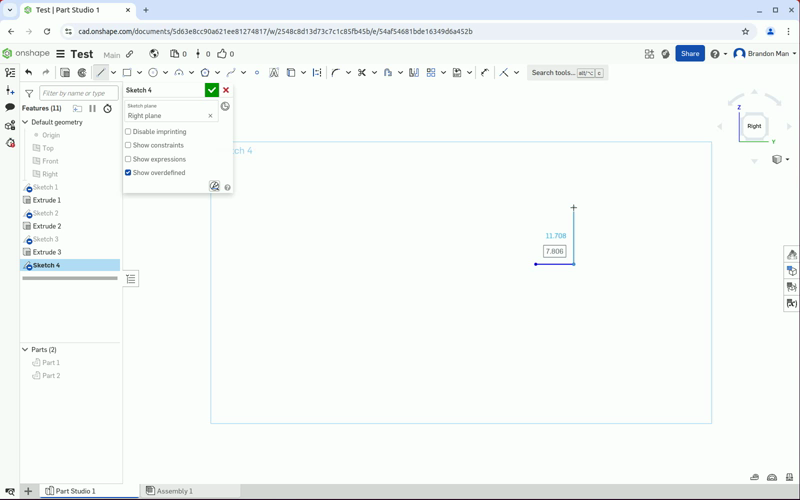
click(573, 207)
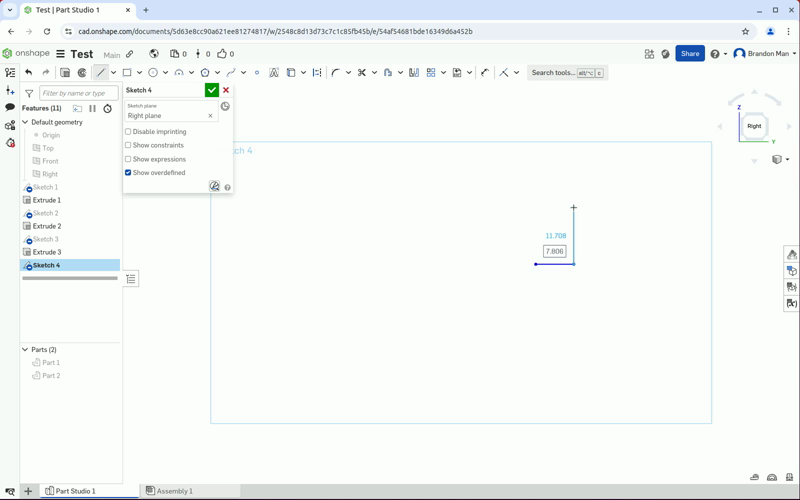
key_up(shift)
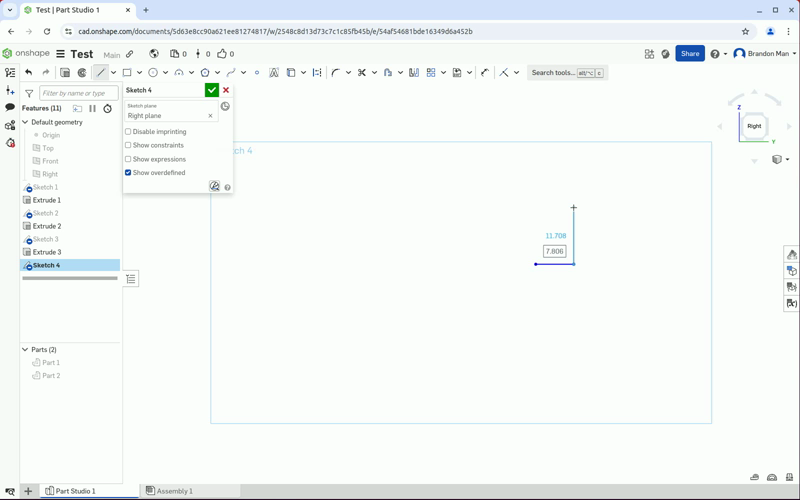
key_down(shift)
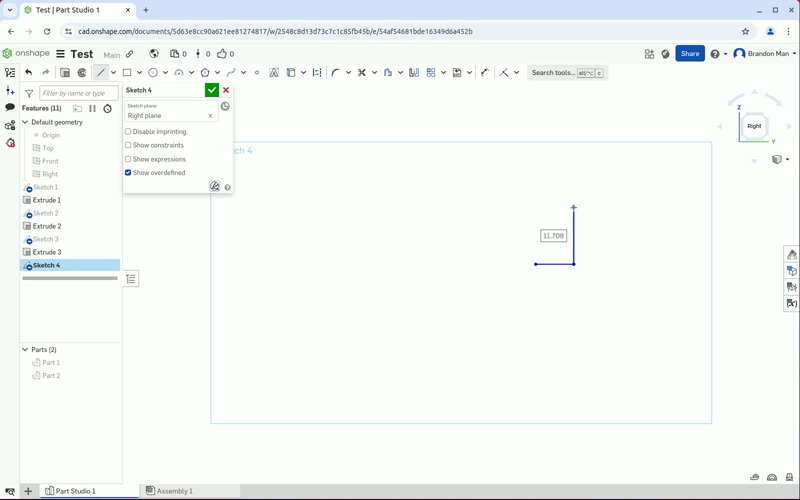
mouse_move(589, 207)
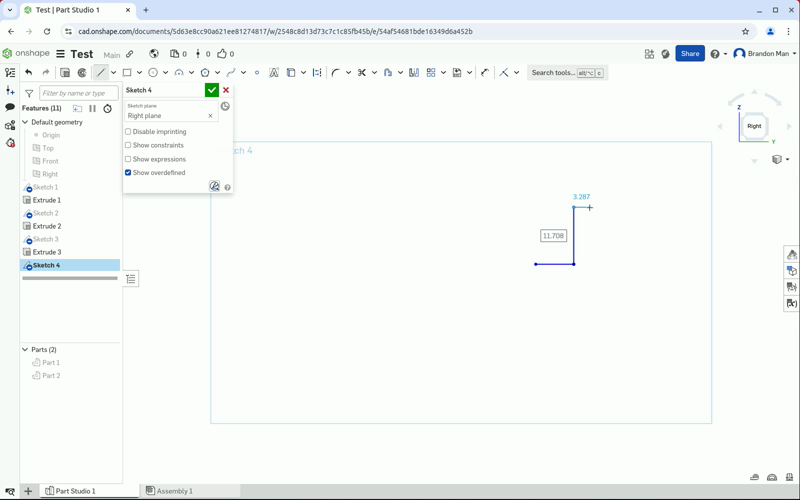
mouse_move(535, 207)
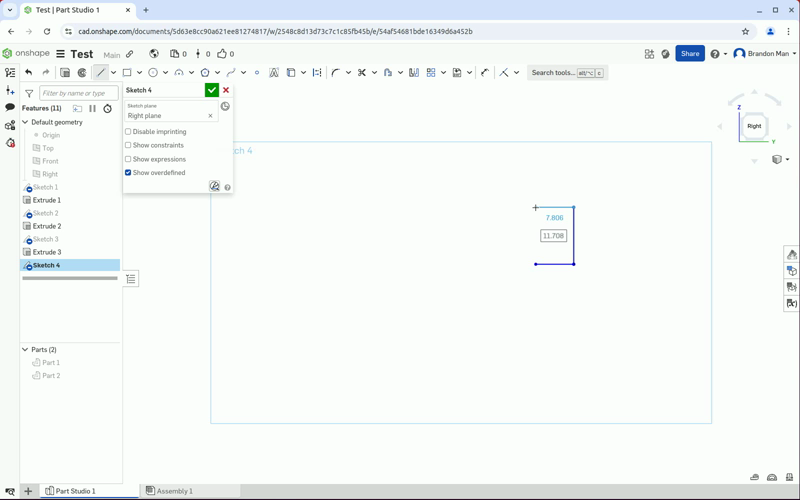
click(535, 207)
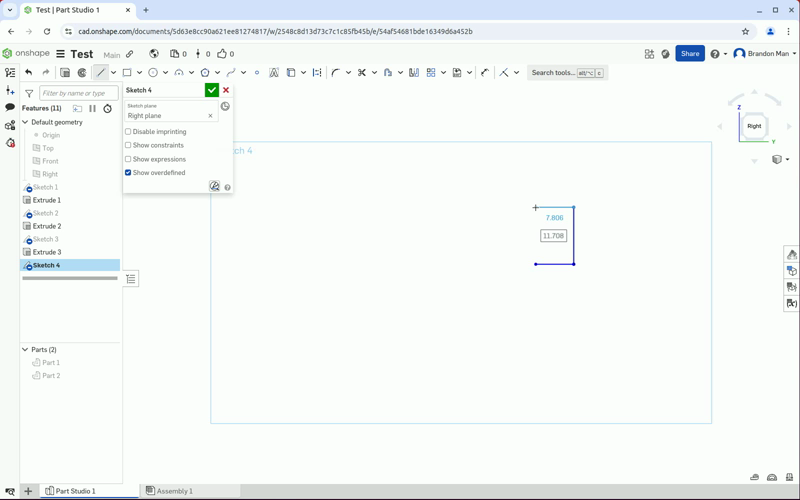
key_up(shift)
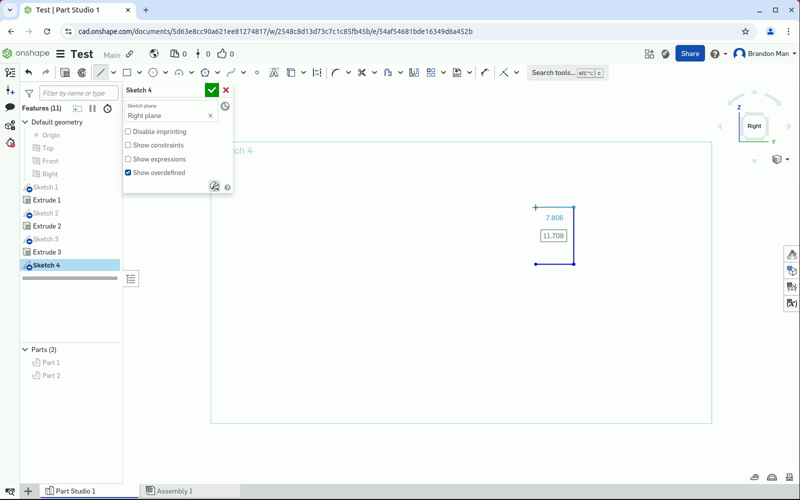
mouse_move(565, 207)
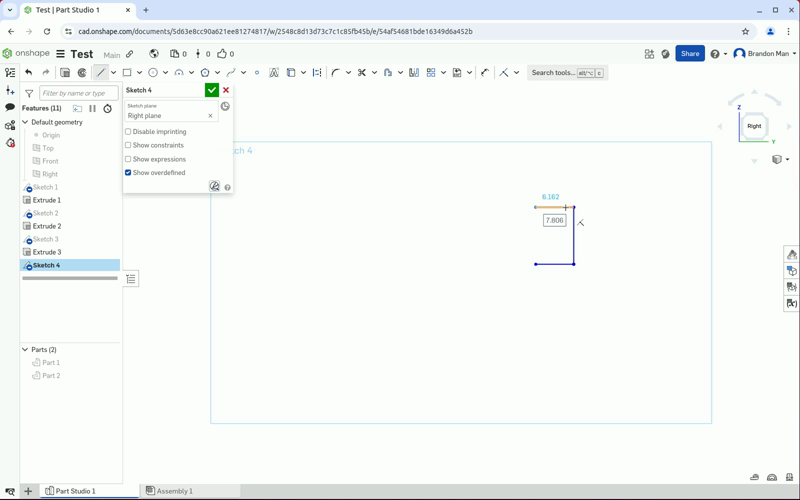
key_down(shift)
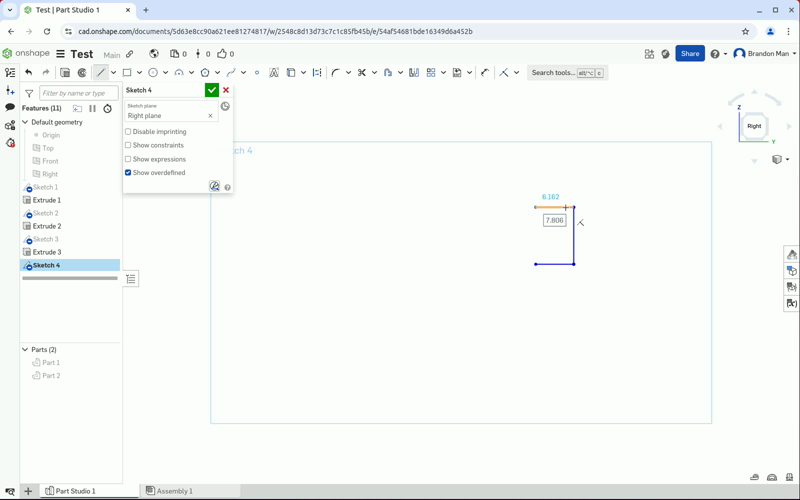
mouse_move(535, 264)
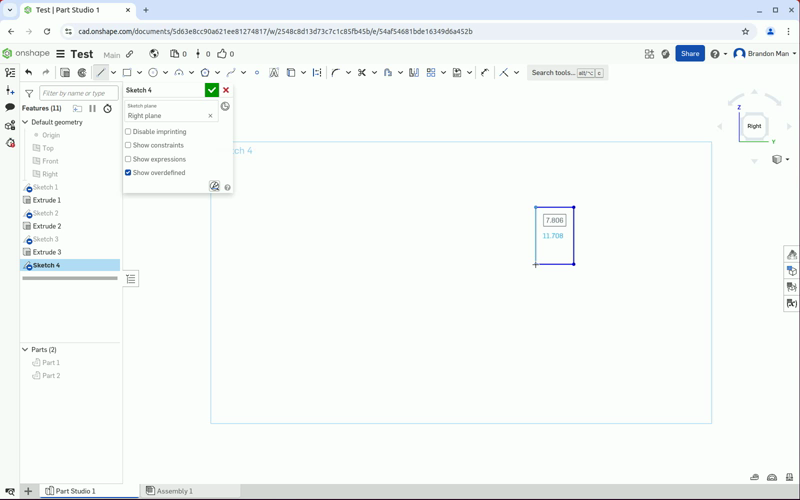
key_up(shift)
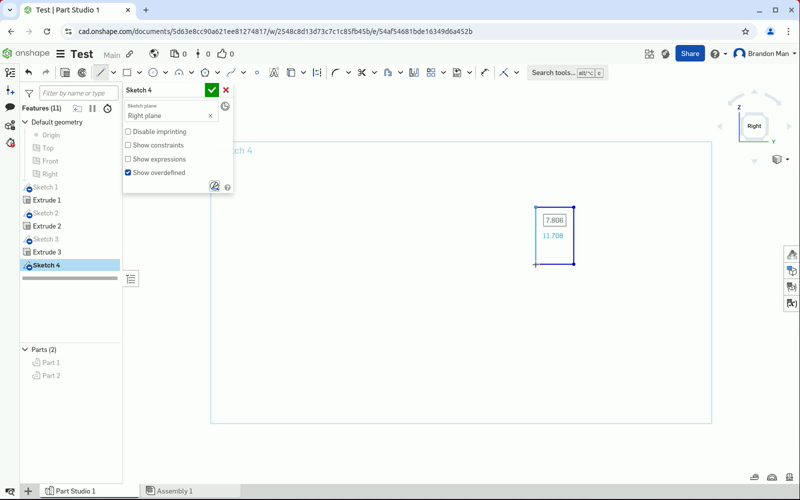
click(535, 264)
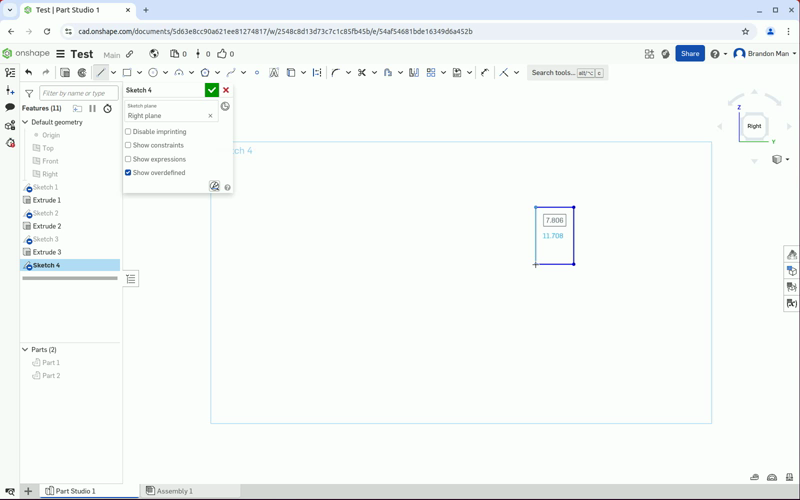
key(esc)
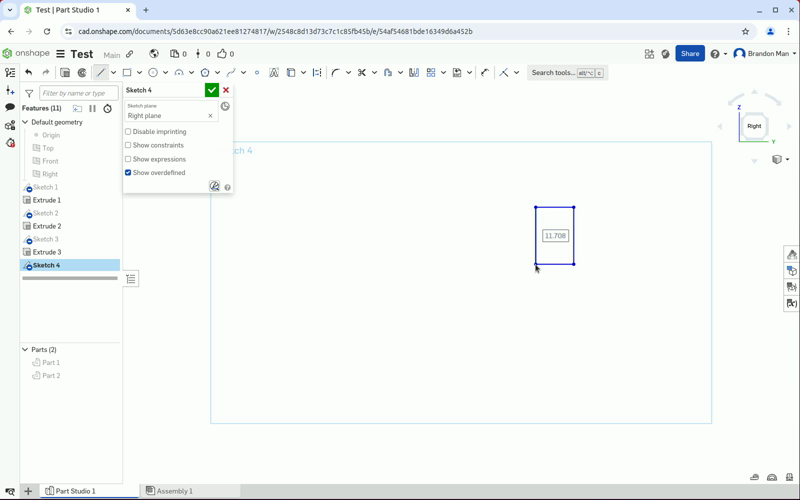
mouse_move(554, 234)
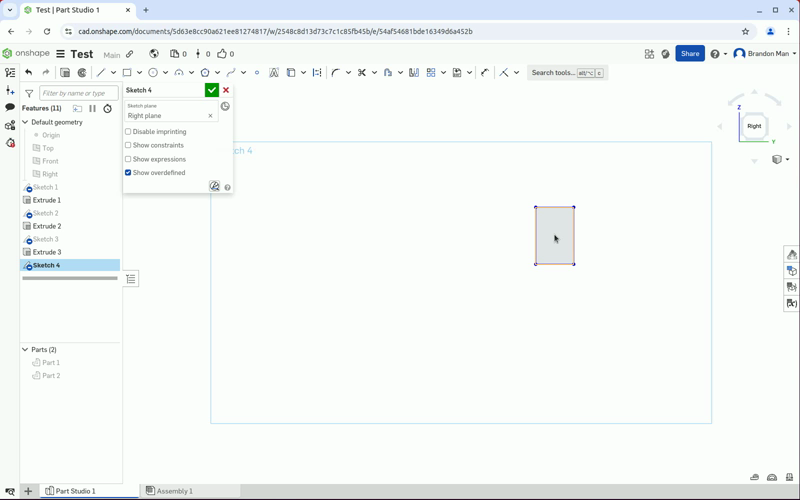
click(554, 234)
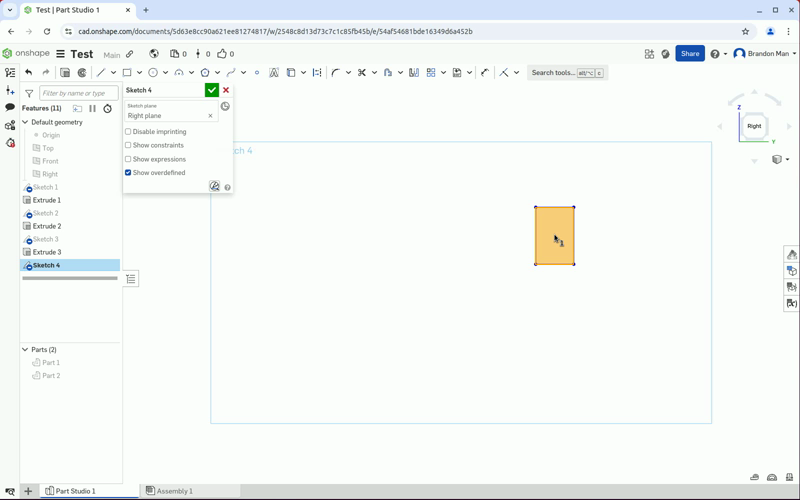
mouse_move(73, 352)
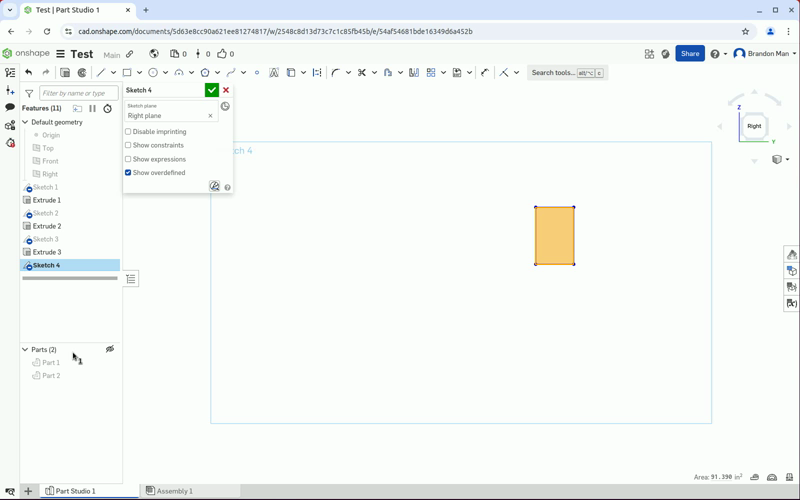
key(shift+y)
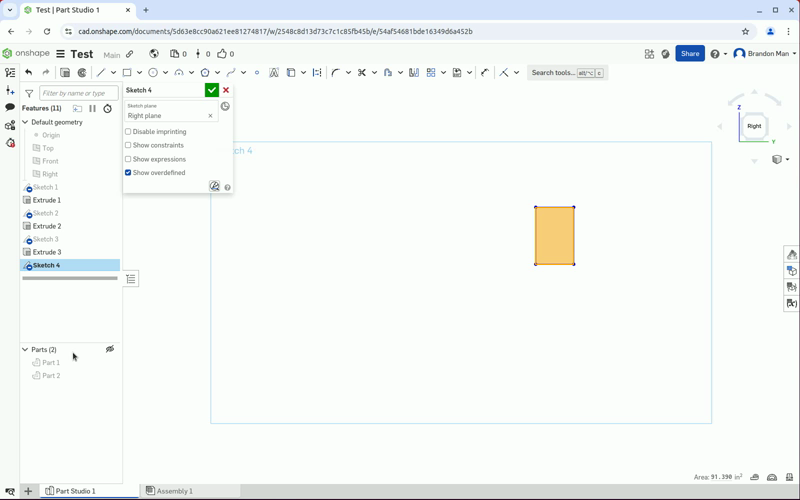
key(shift+e)
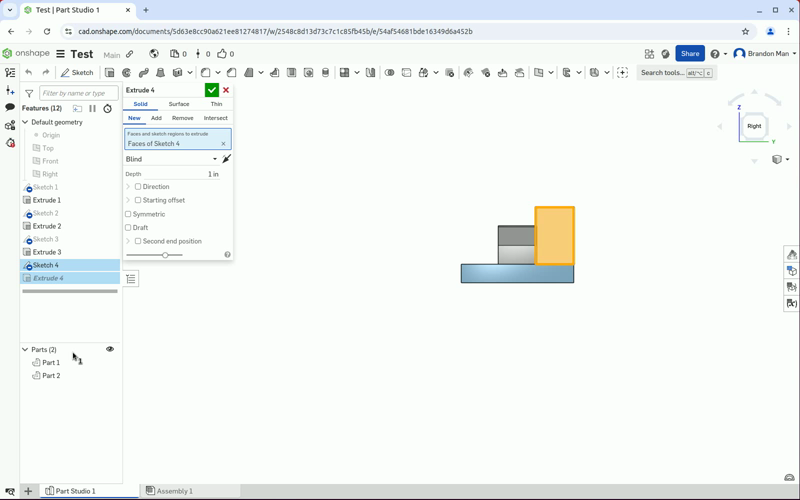
mouse_move(143, 106)
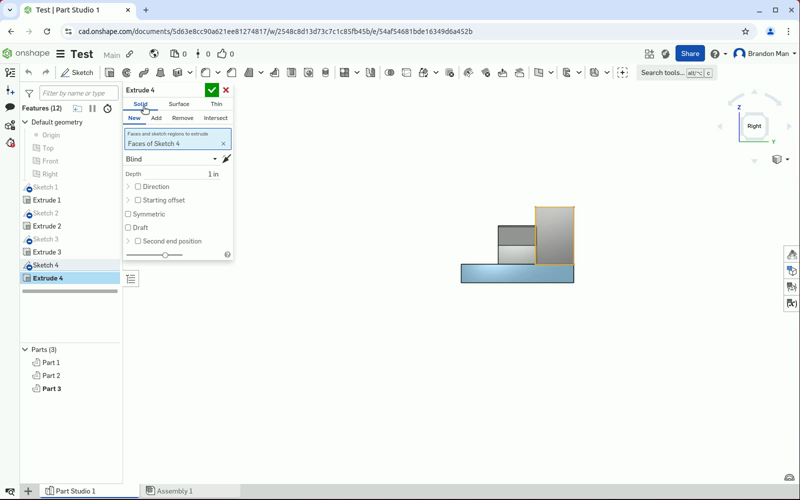
click(143, 106)
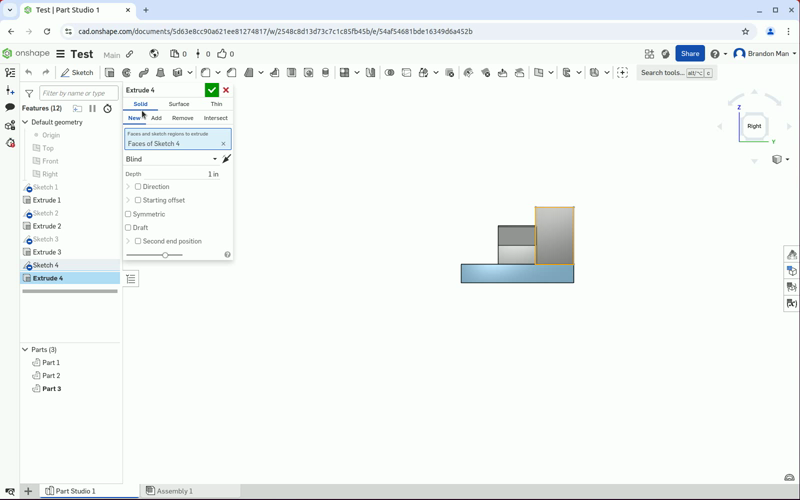
mouse_move(137, 120)
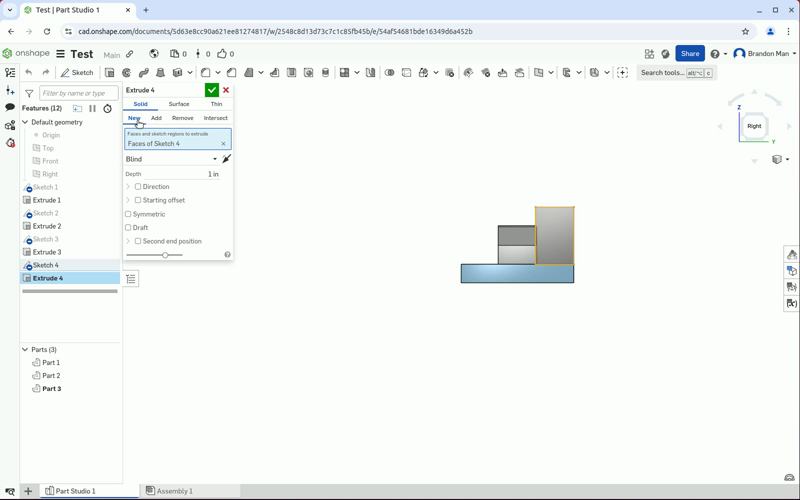
click(137, 120)
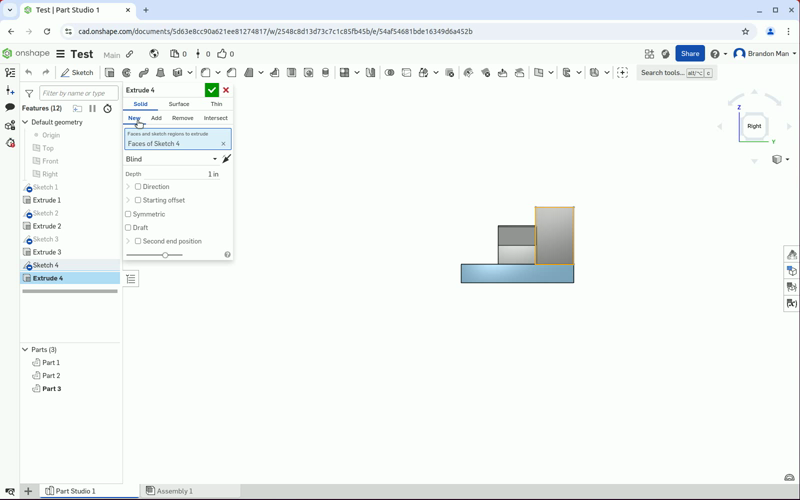
key(tab, 4)
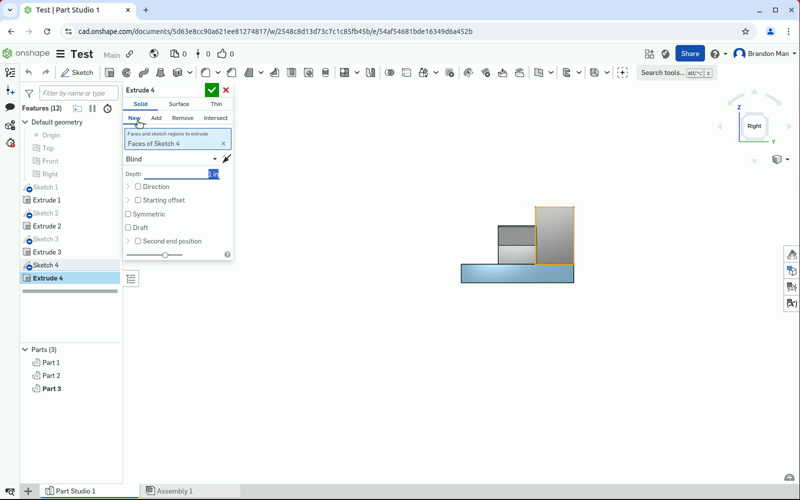
text(15.405)
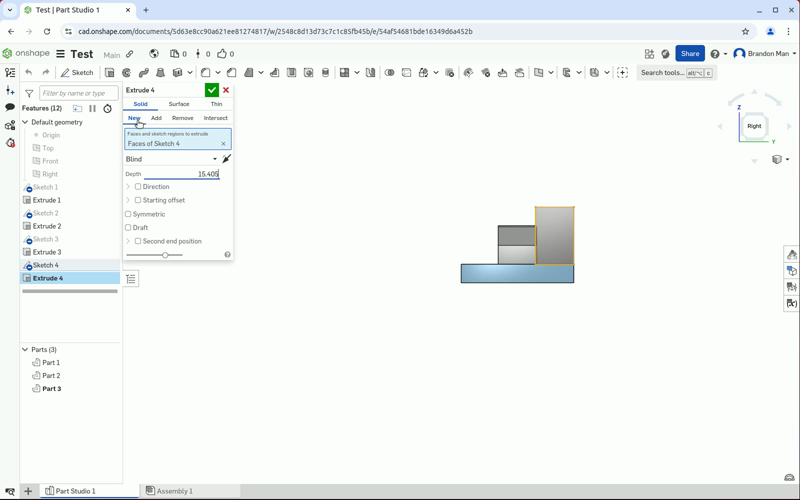
key(enter)
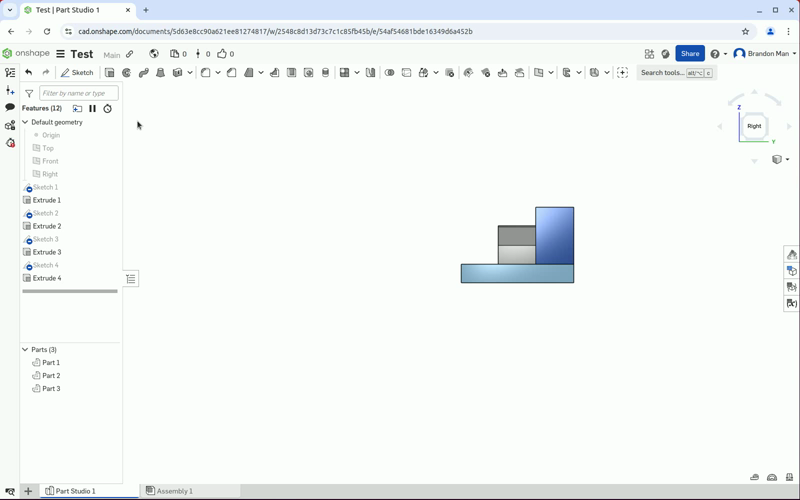
key(shift+h)
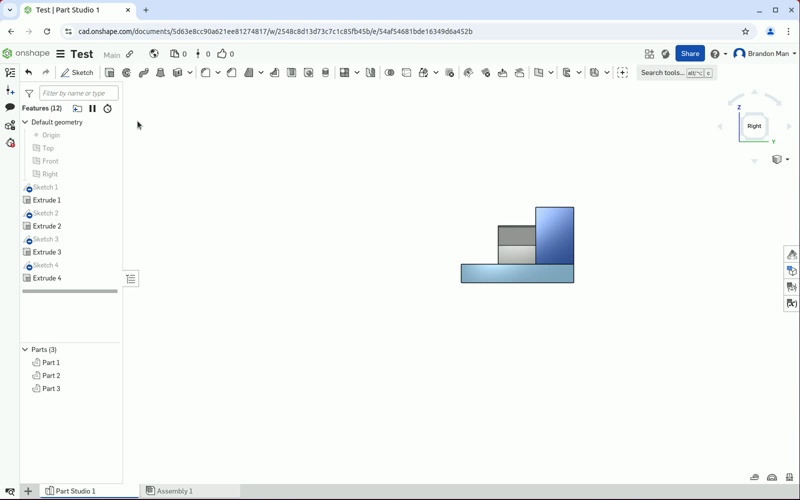
key(shift+h)
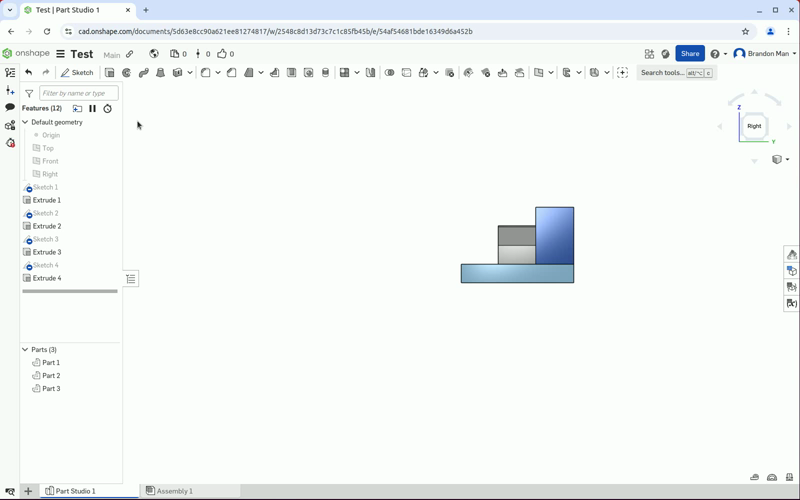
mouse_move(73, 189)
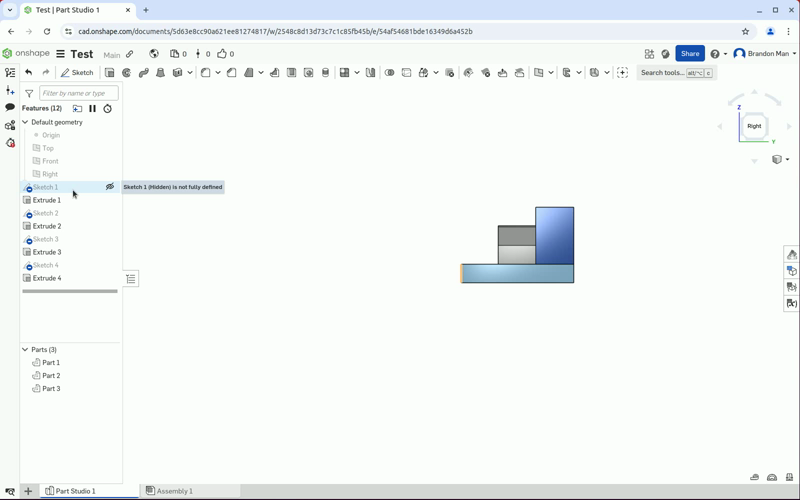
click(73, 189)
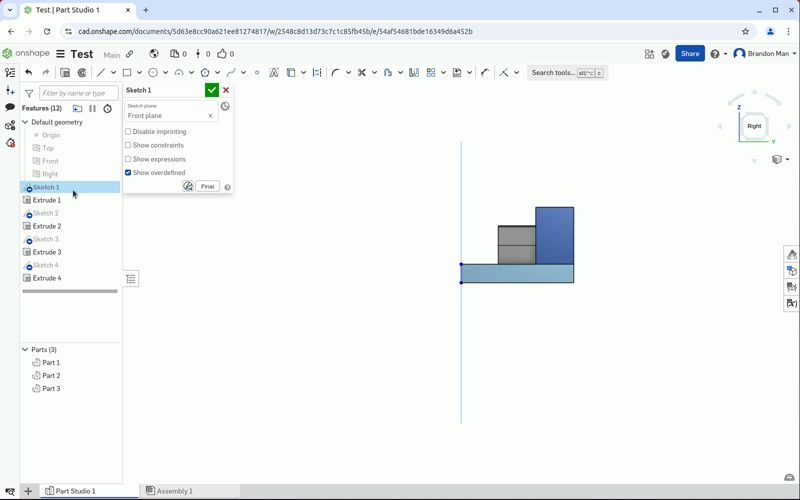
mouse_move(229, 92)
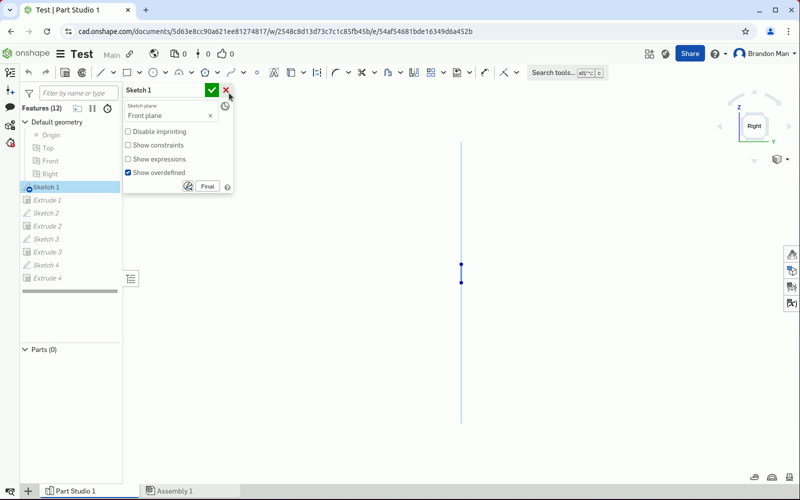
click(229, 92)
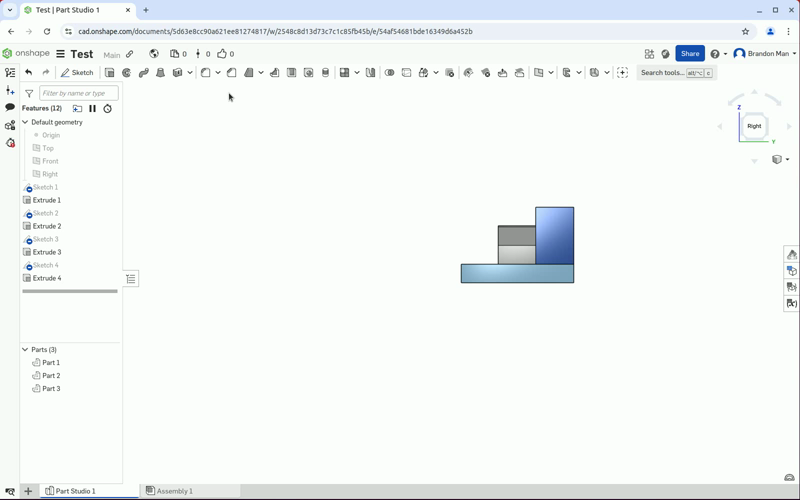
mouse_move(73, 352)
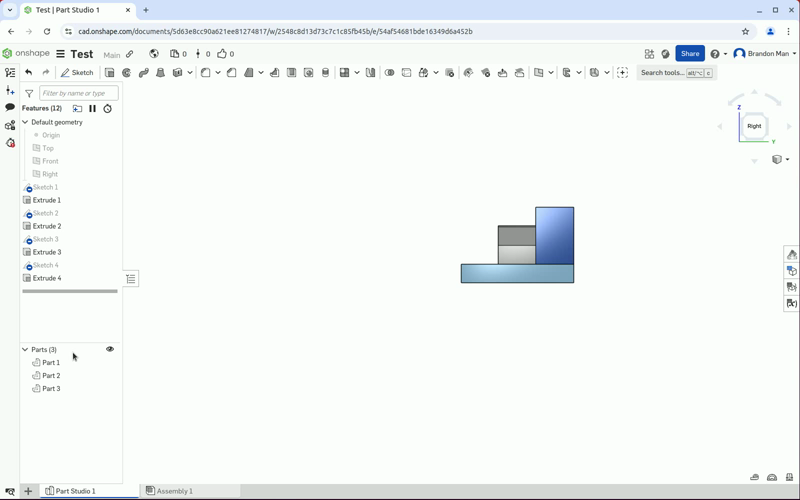
key(y)
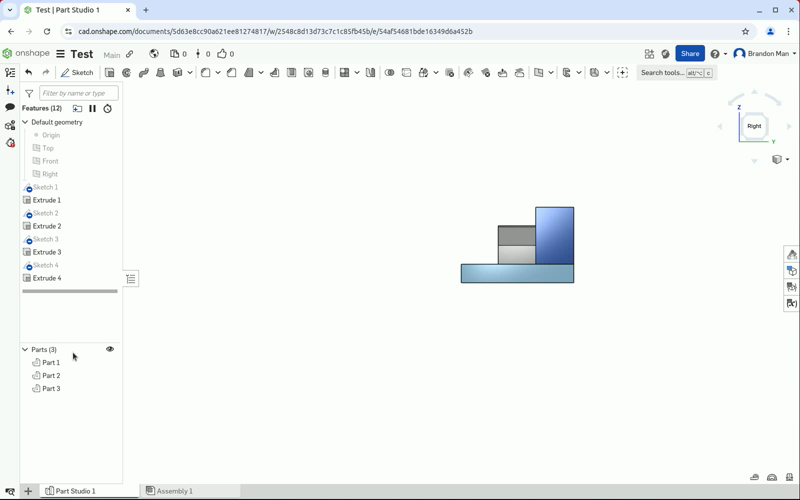
key(shift+p)
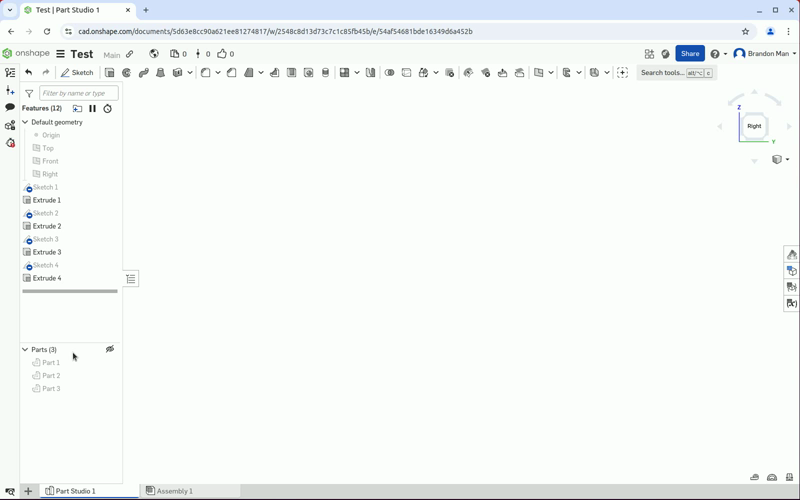
key(space)
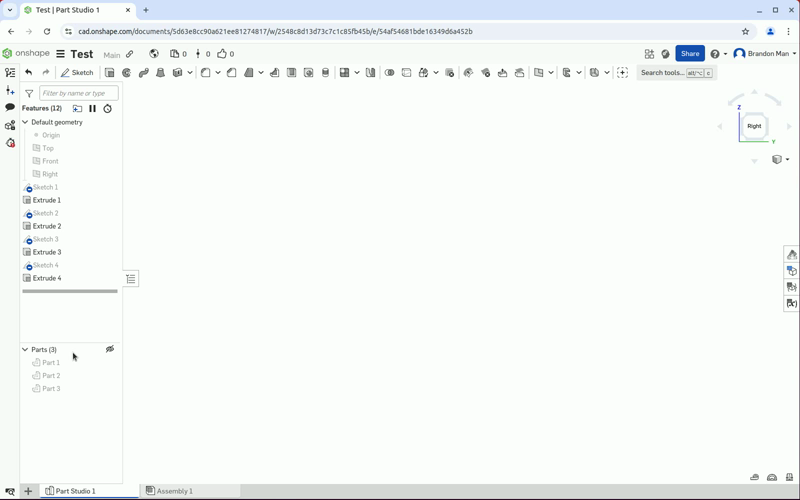
key_down(shift)
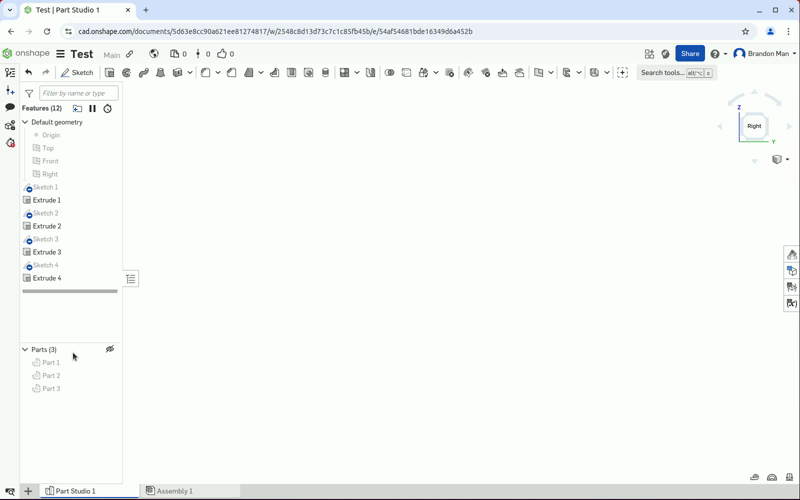
key(right)
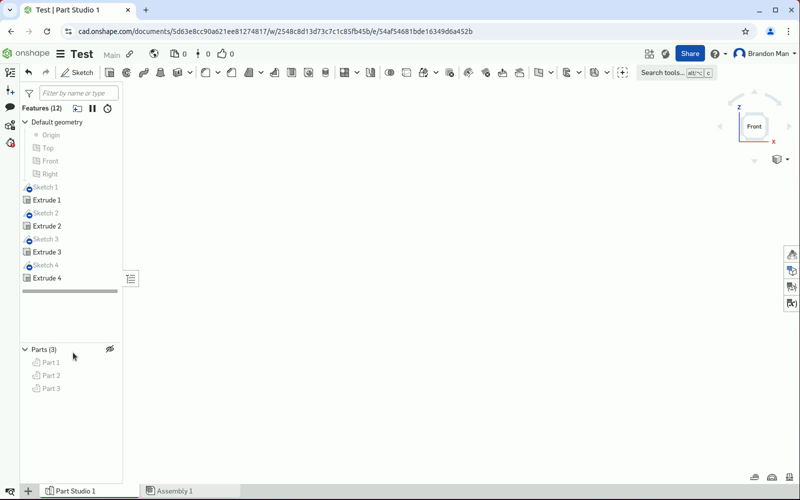
key_up(shift)
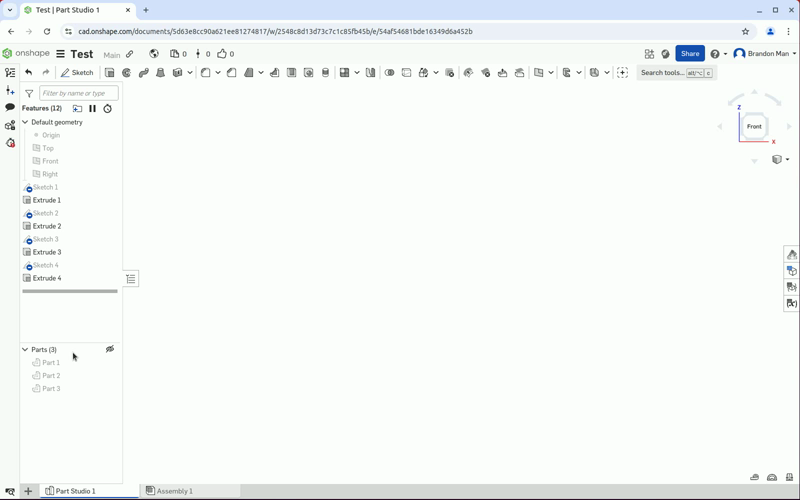
mouse_move(73, 352)
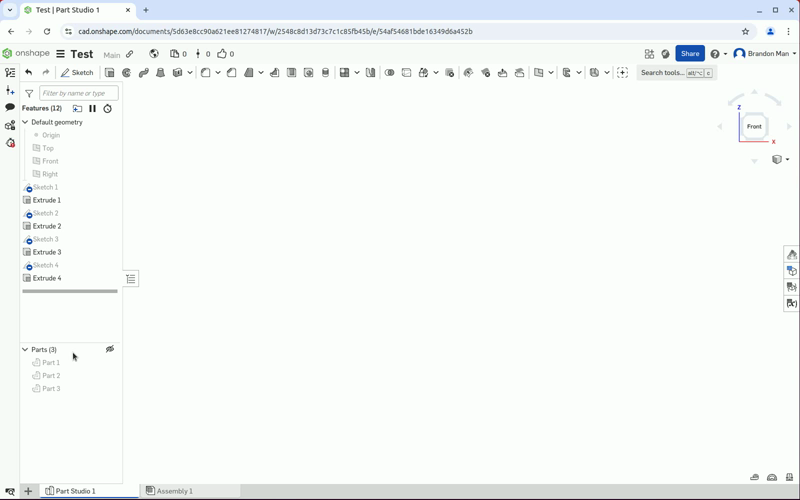
key(shift+y)
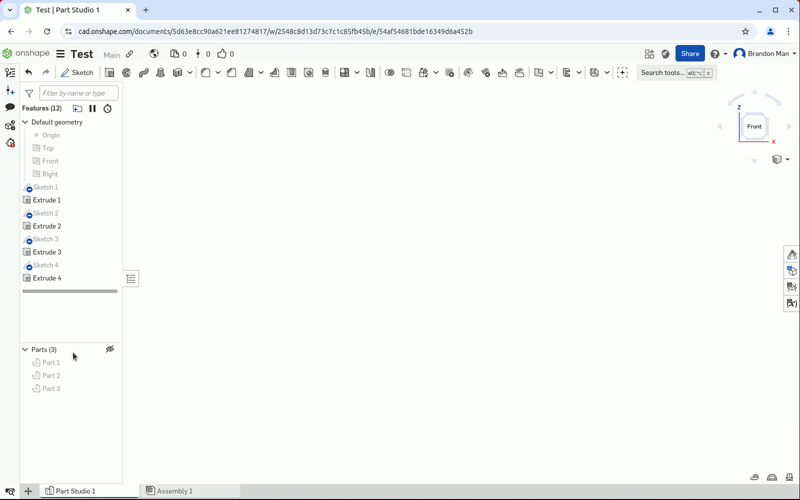
key(shift+s)
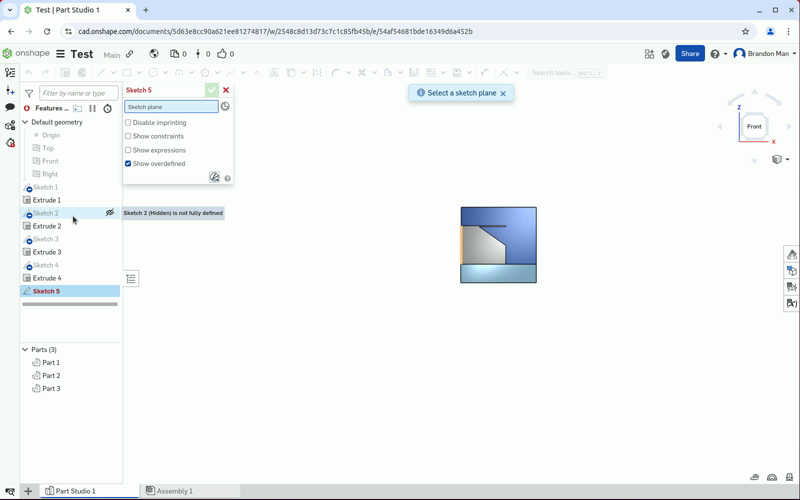
scroll(3)
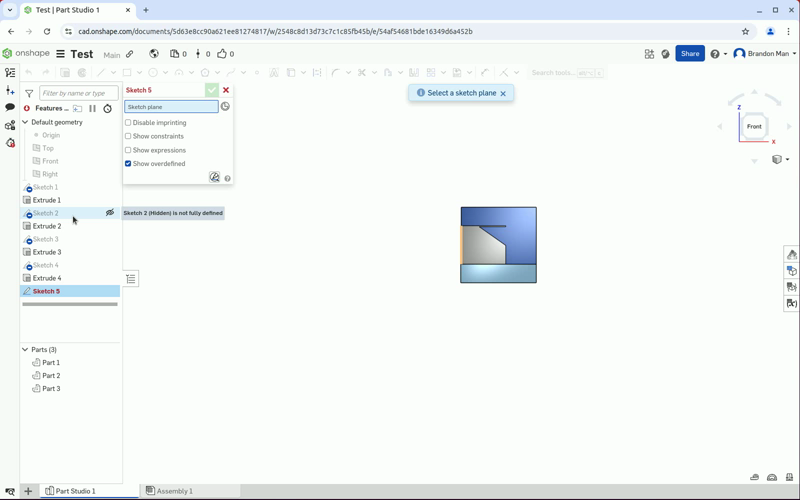
mouse_move(73, 163)
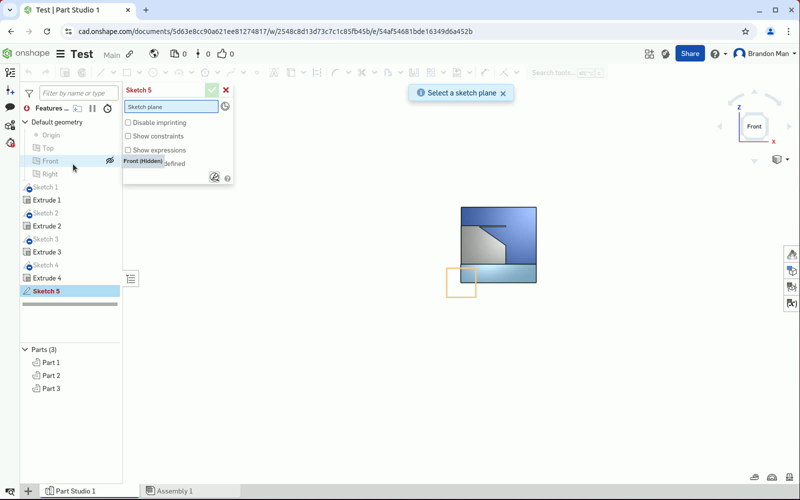
click(73, 163)
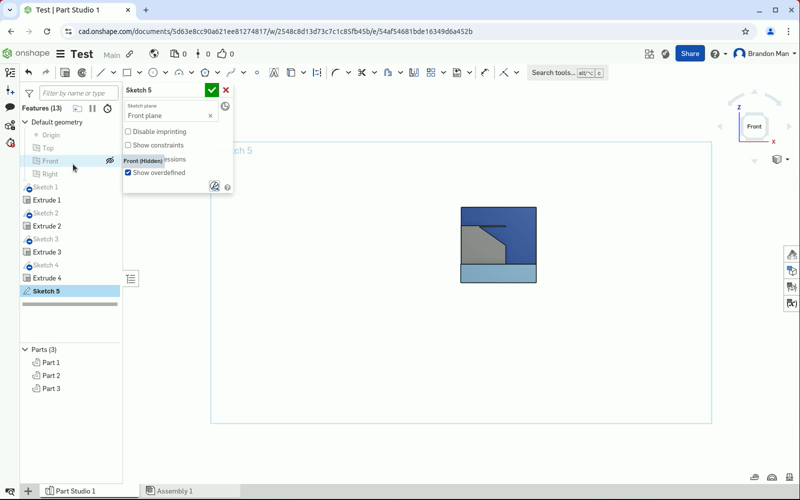
mouse_move(73, 352)
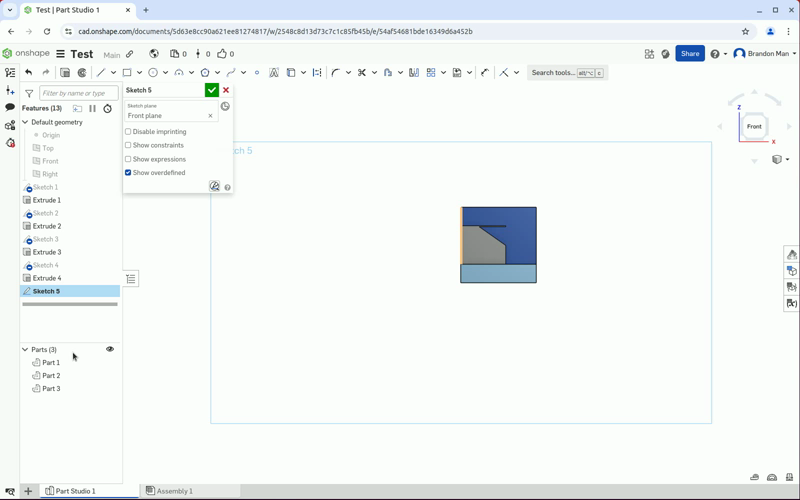
key(y)
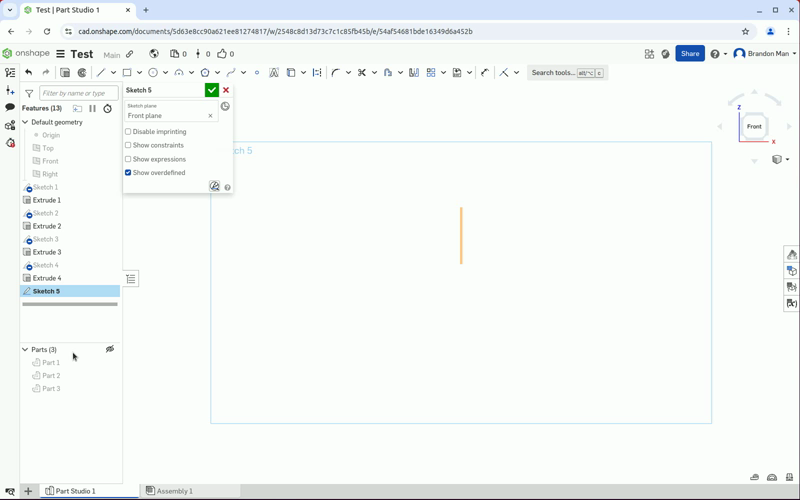
key(l)
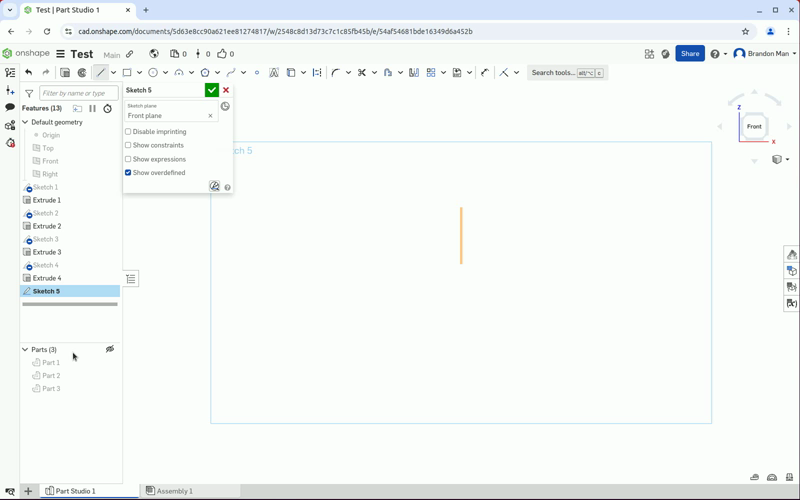
key_down(shift)
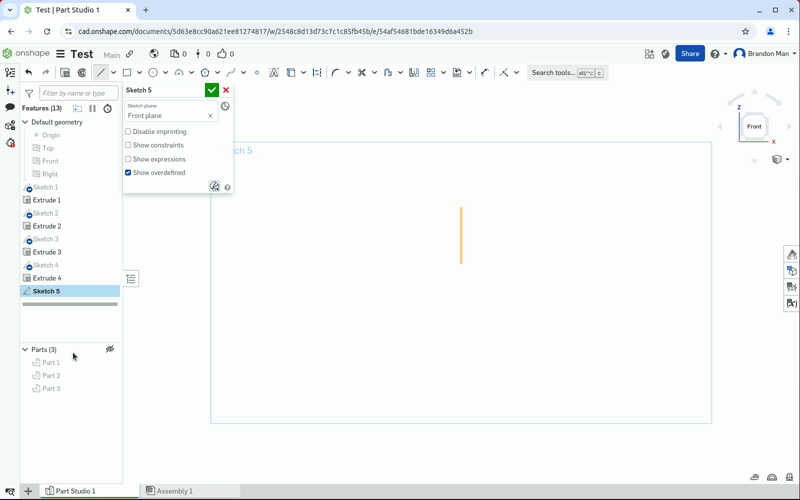
mouse_move(460, 207)
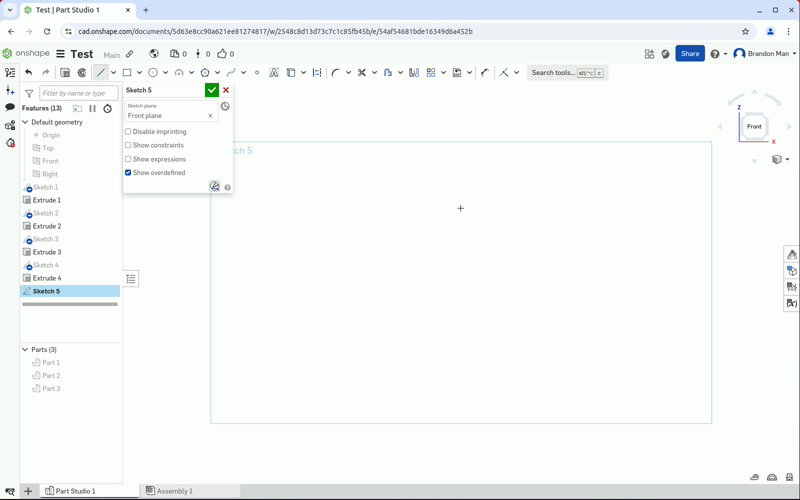
click(460, 207)
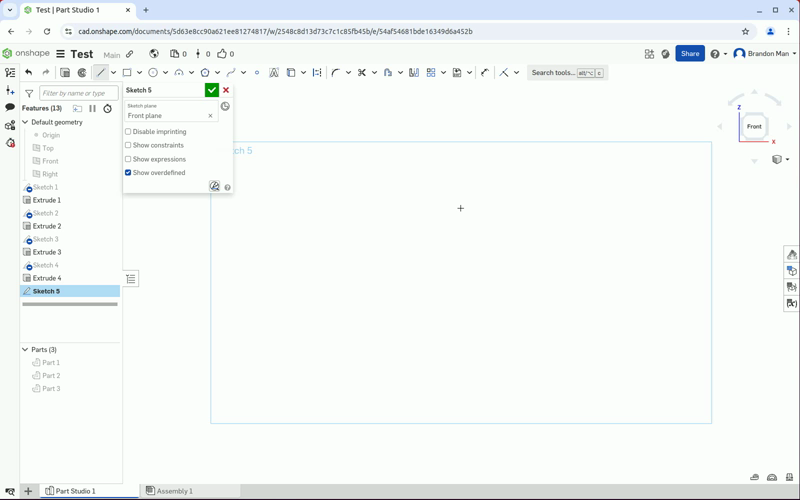
key_up(shift)
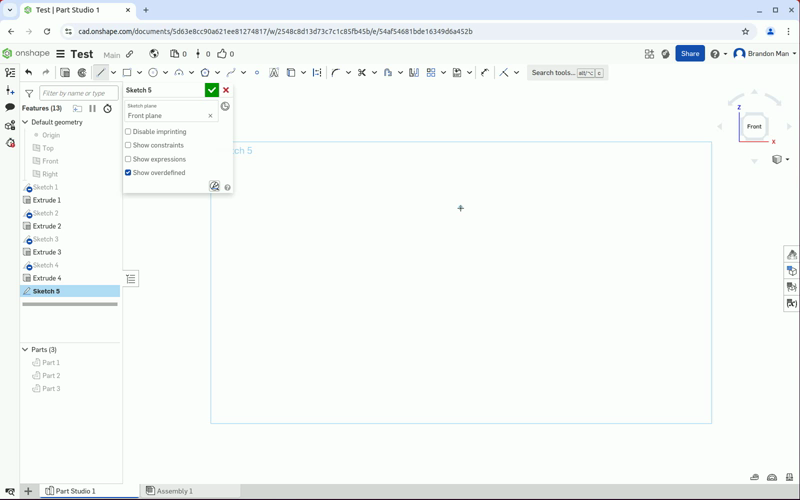
key_down(shift)
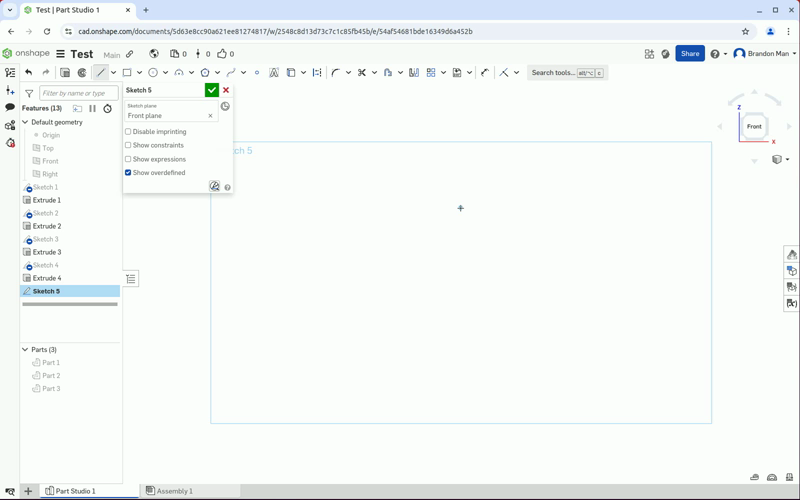
mouse_move(536, 264)
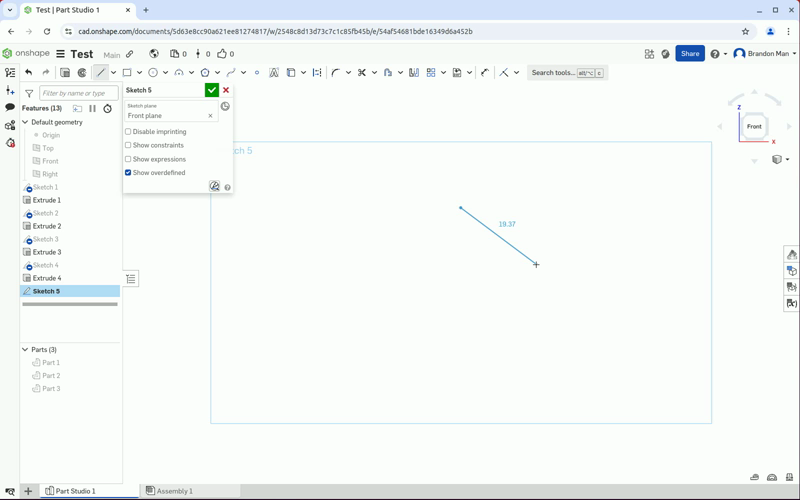
click(536, 264)
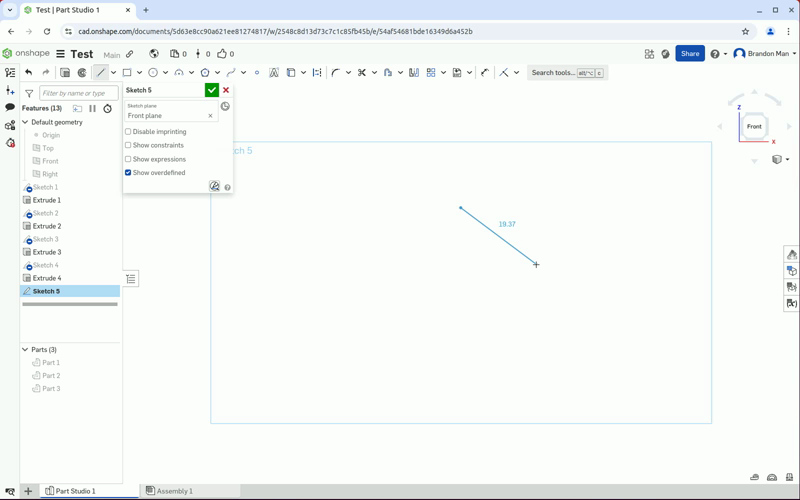
key_up(shift)
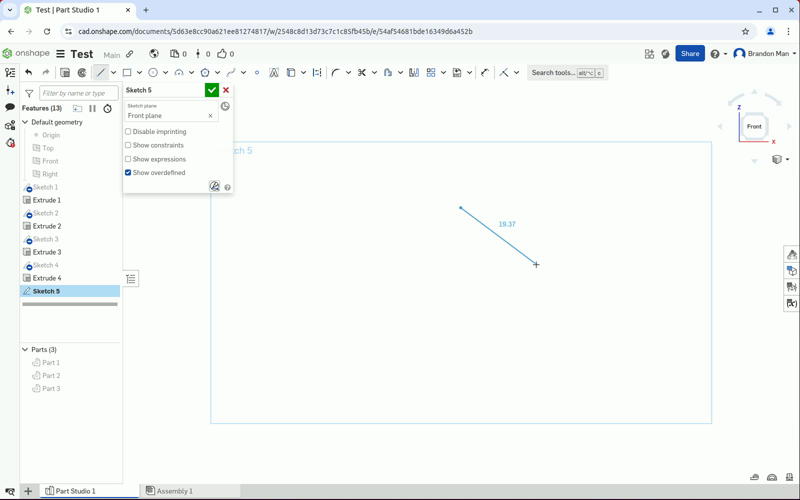
key_down(shift)
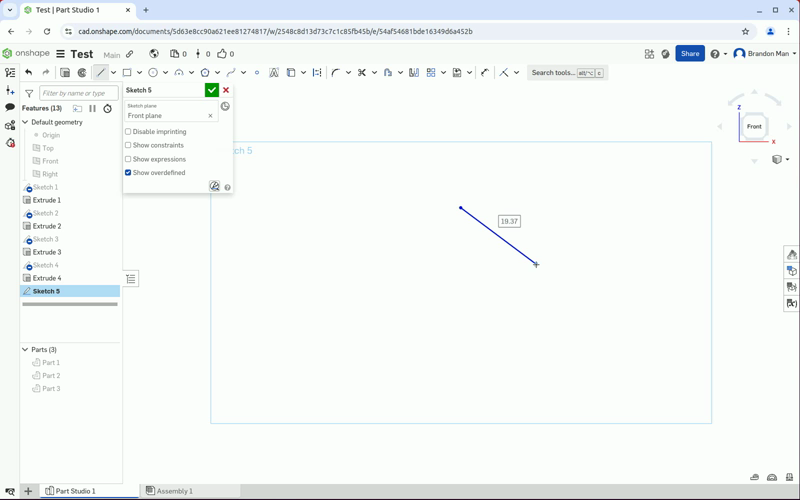
mouse_move(566, 264)
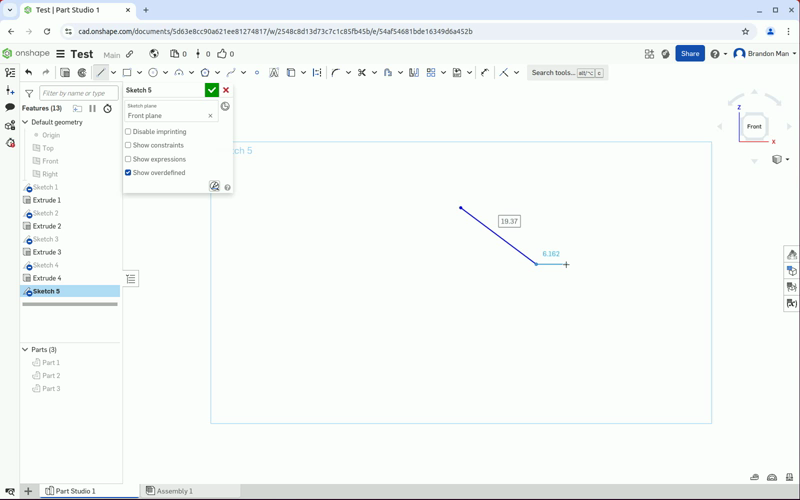
mouse_move(536, 207)
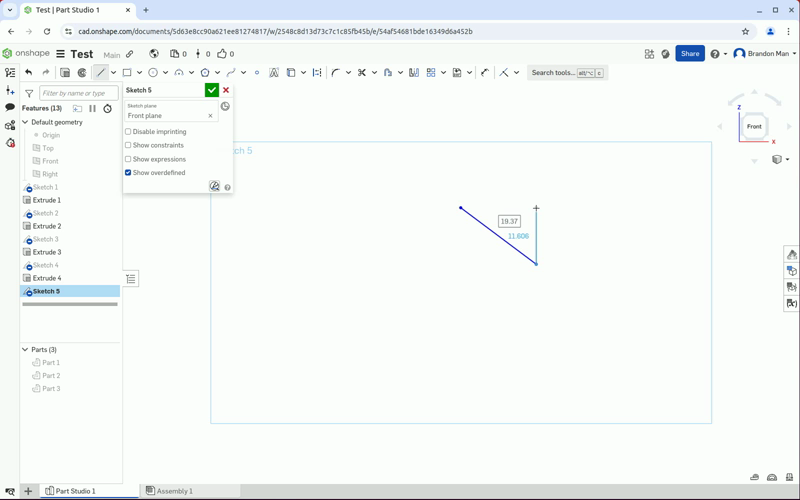
click(536, 207)
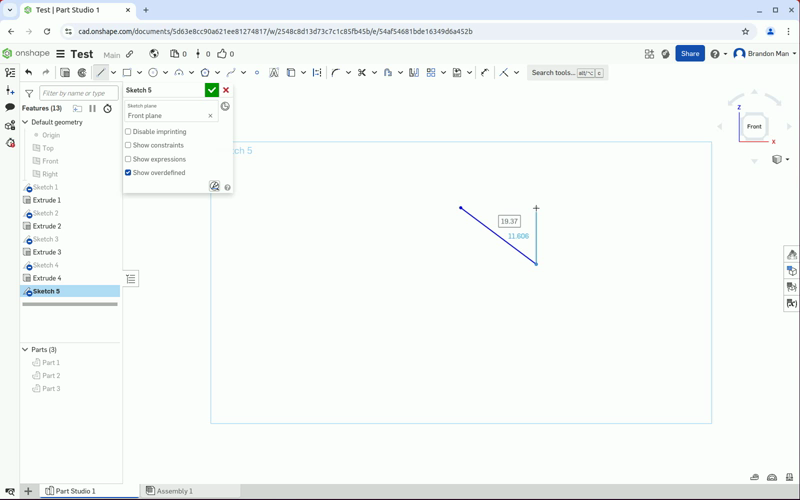
key_up(shift)
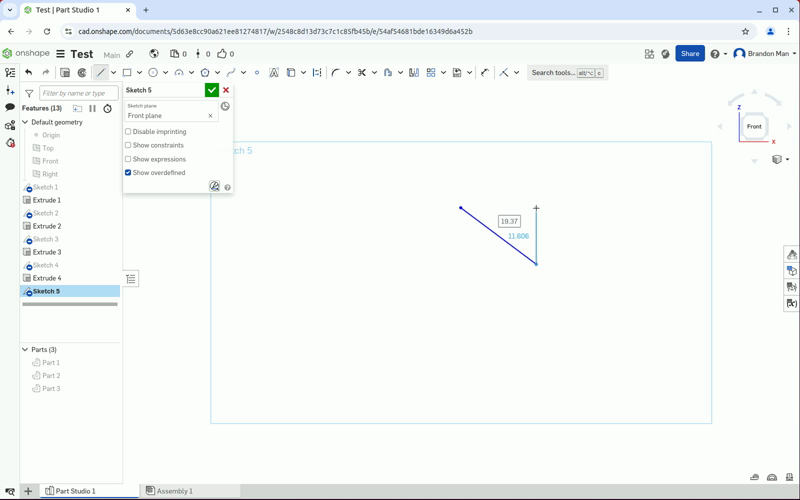
key_down(shift)
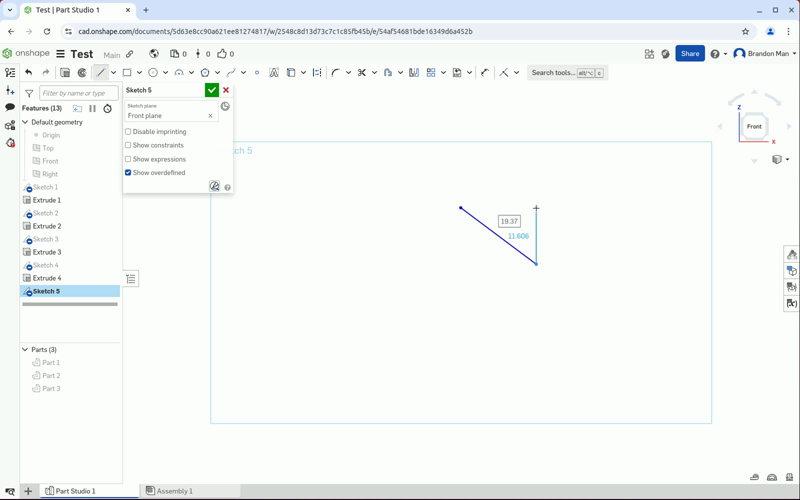
mouse_move(460, 207)
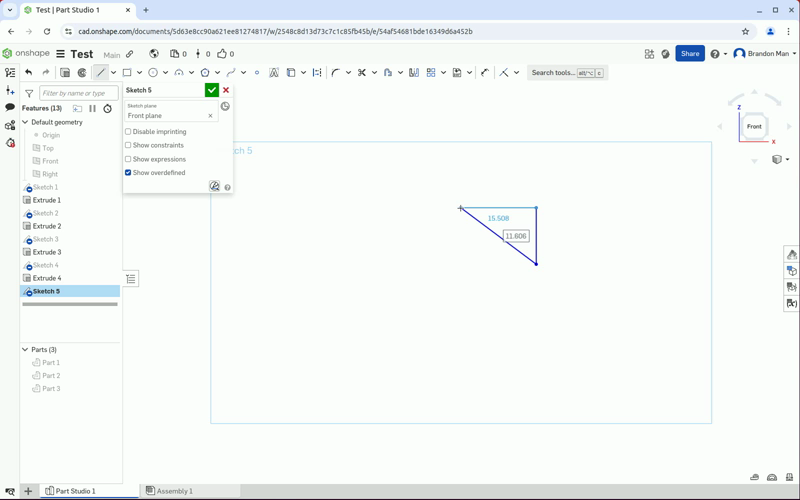
key_up(shift)
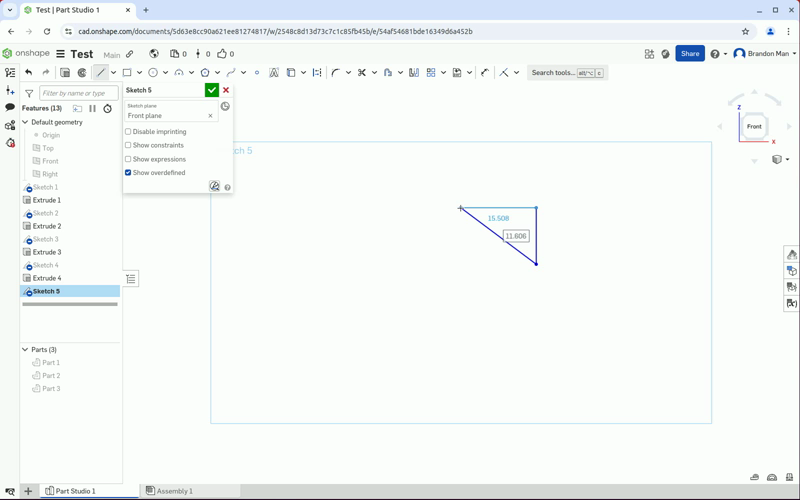
click(460, 207)
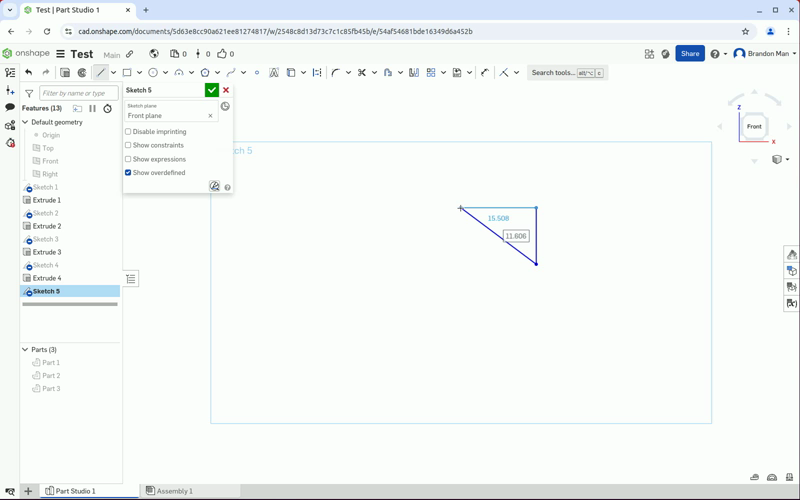
key(esc)
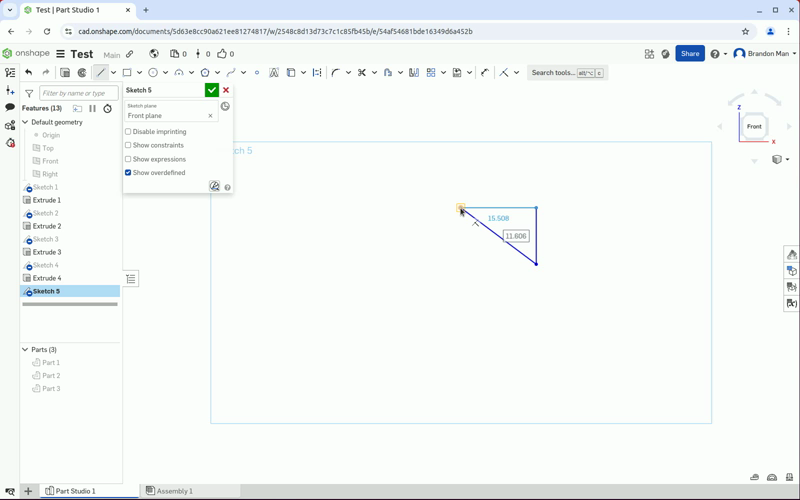
mouse_move(510, 231)
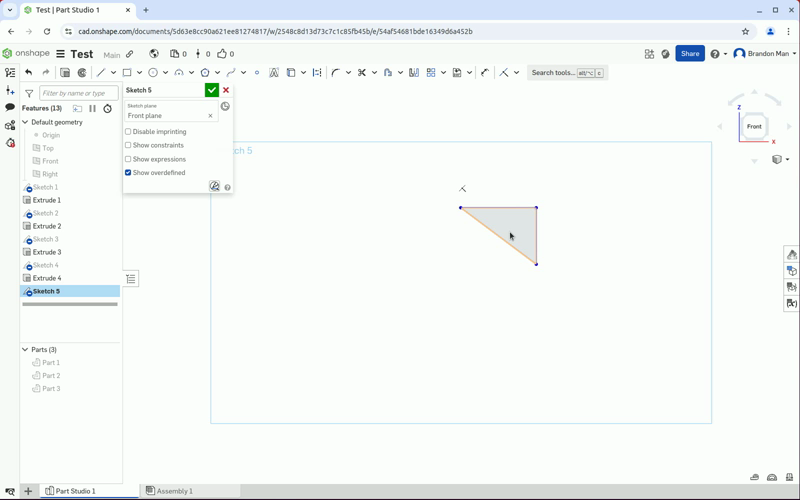
click(510, 231)
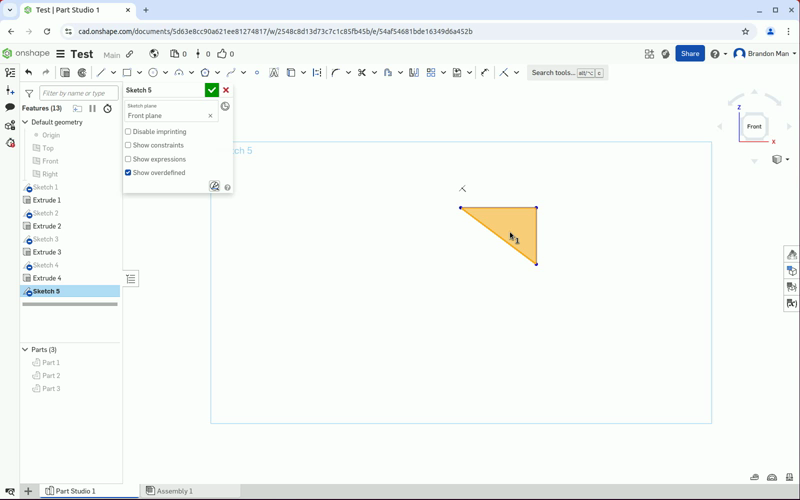
mouse_move(73, 352)
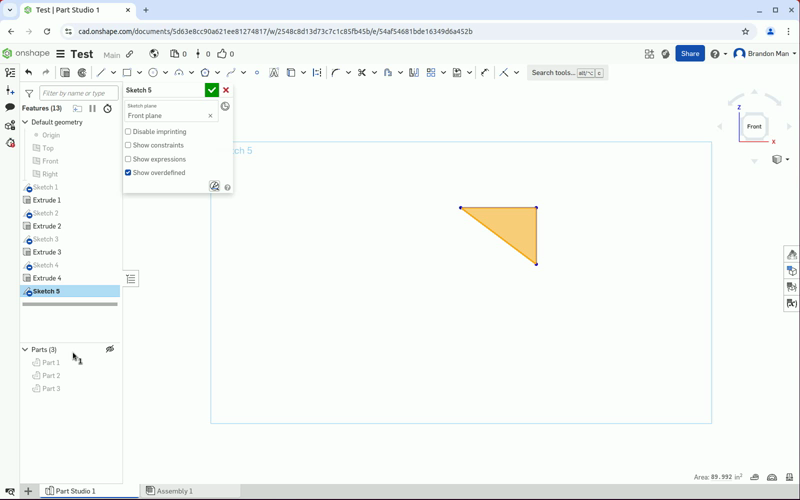
key(shift+y)
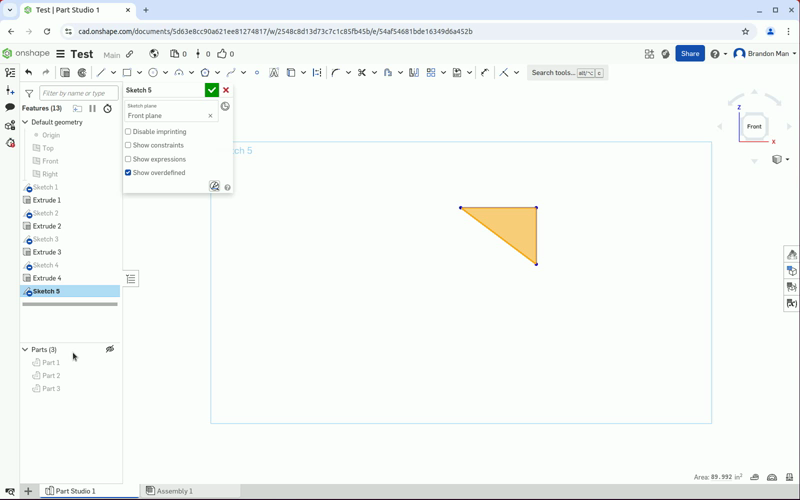
key(shift+e)
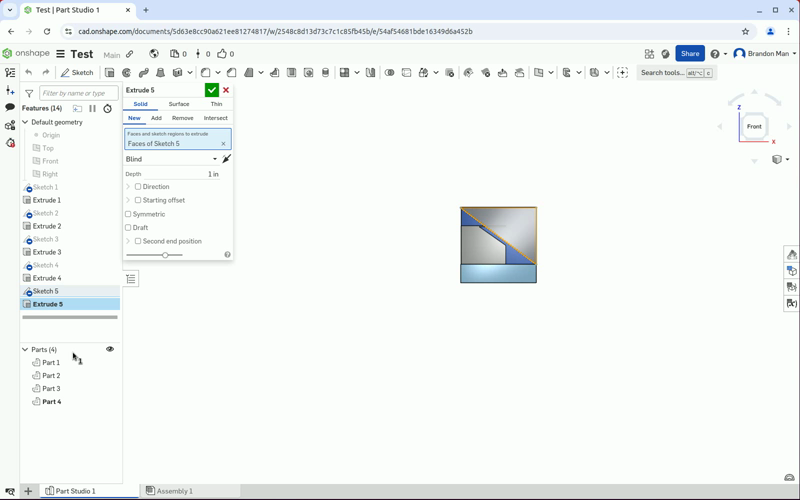
mouse_move(143, 106)
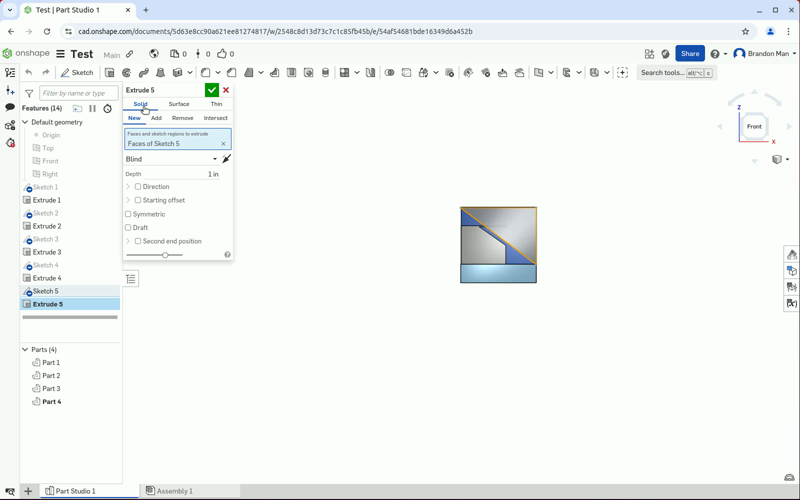
click(143, 106)
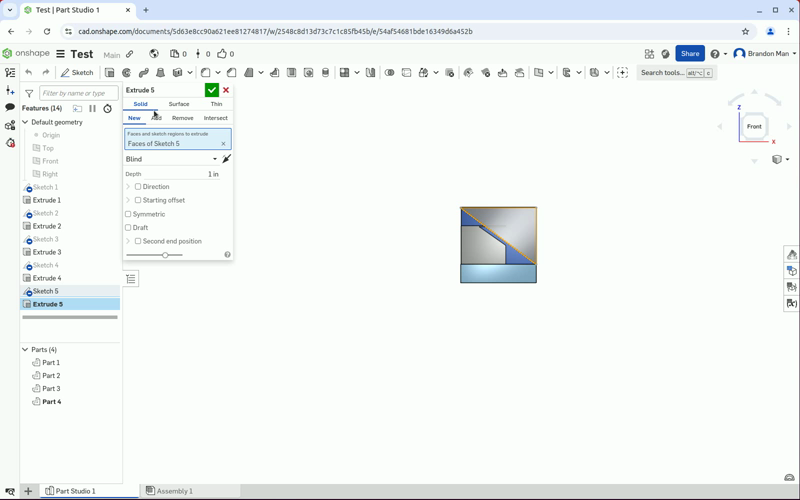
mouse_move(186, 120)
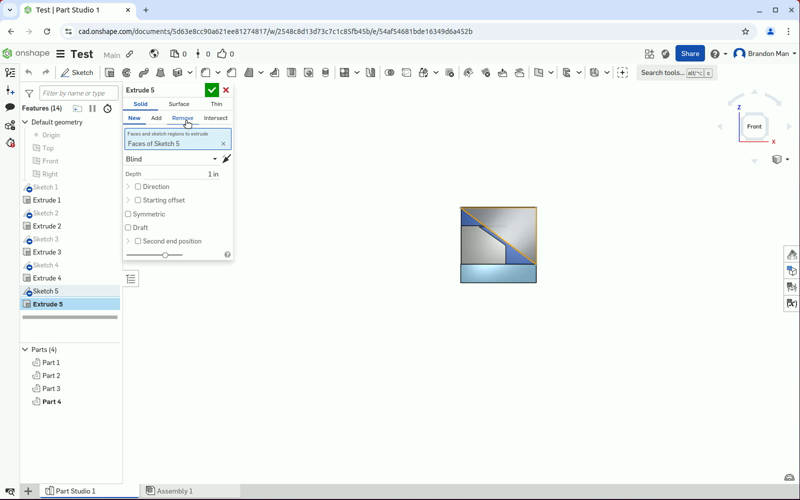
click(186, 120)
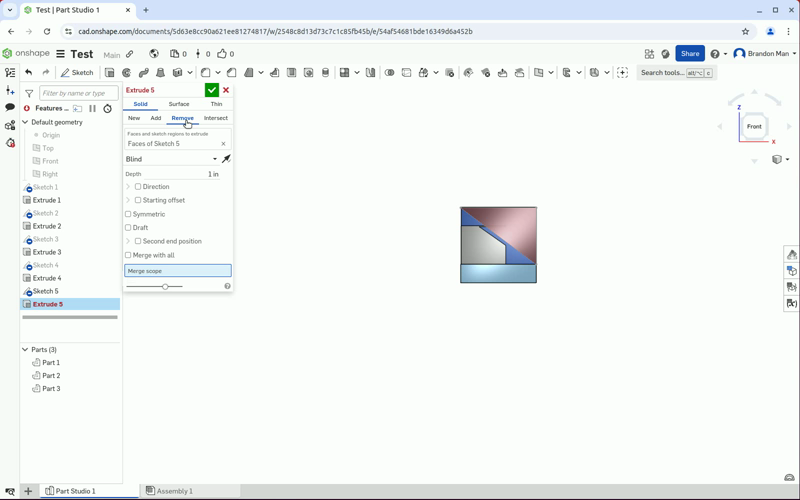
key(tab, 4)
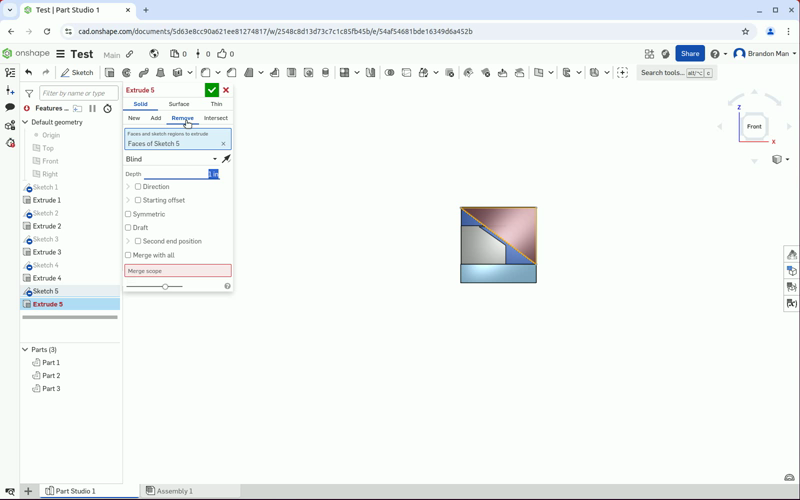
text(23.108)
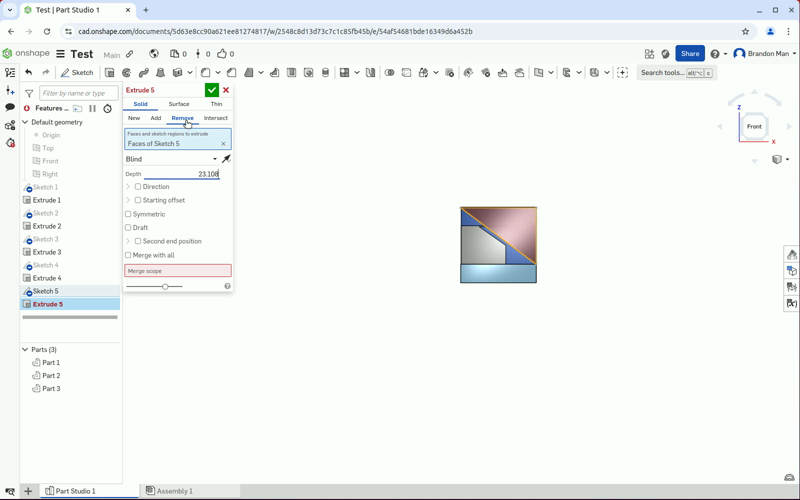
key(tab, 6)
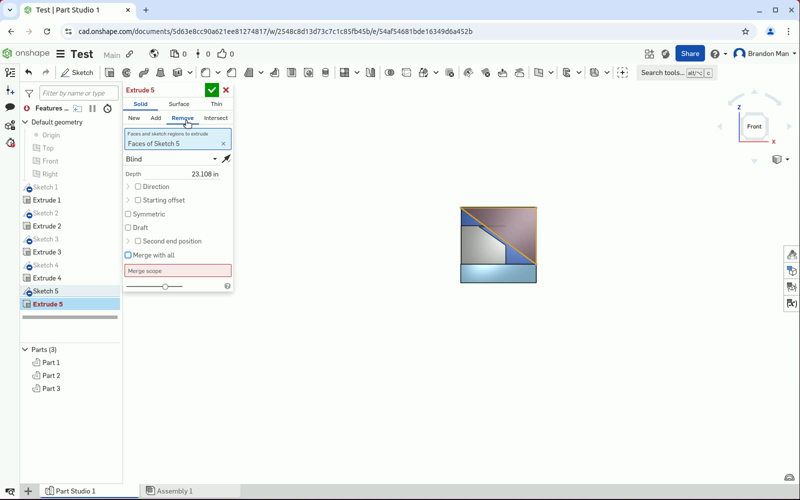
key(space)
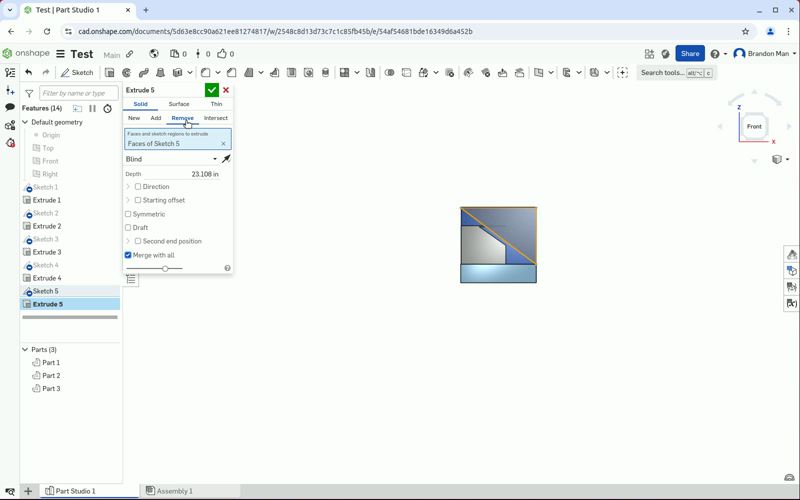
key(enter)
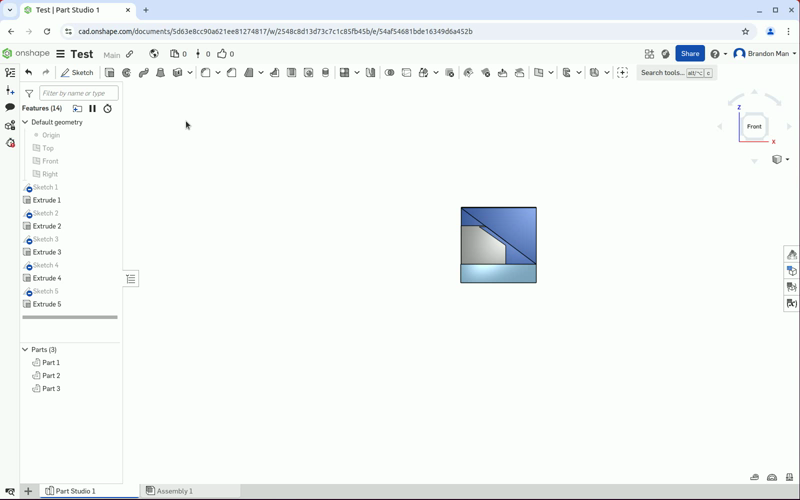
key(shift+h)
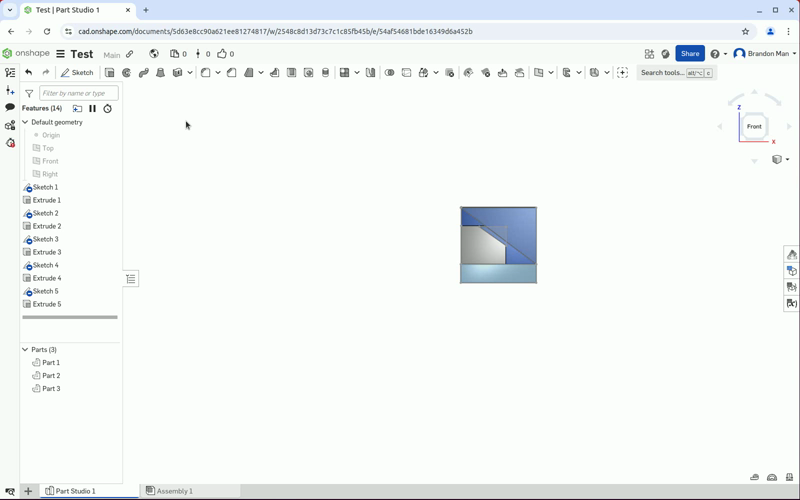
key(shift+h)
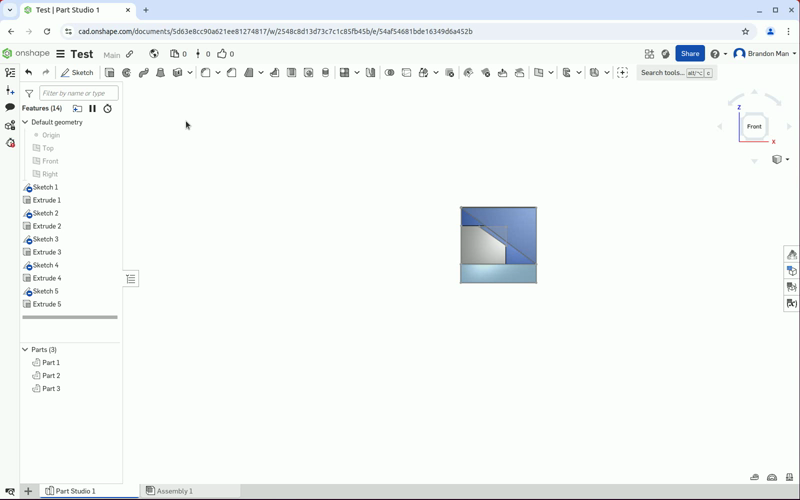
key(shift+7)
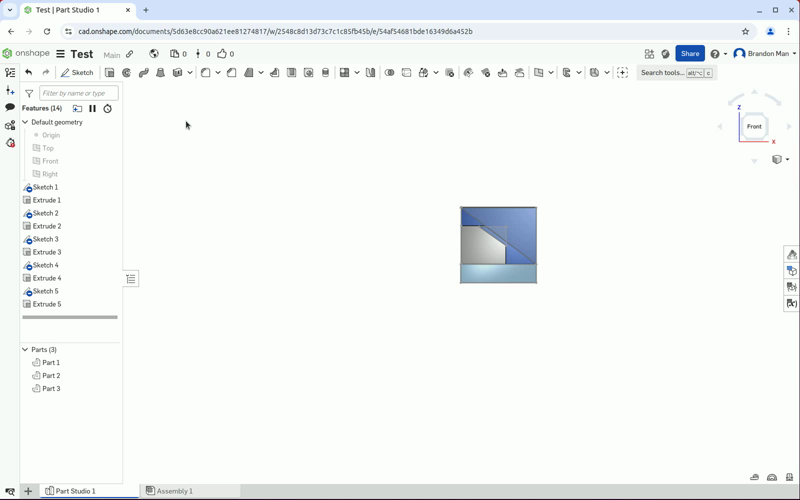
key(left, 2)
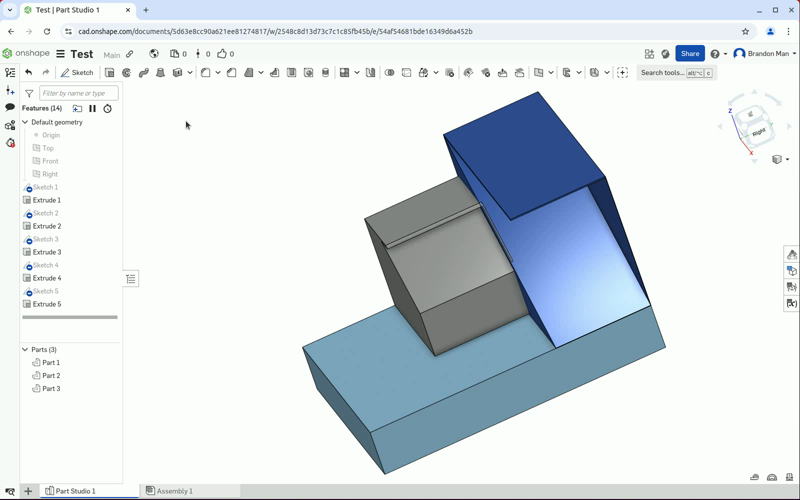
key(down, 2)
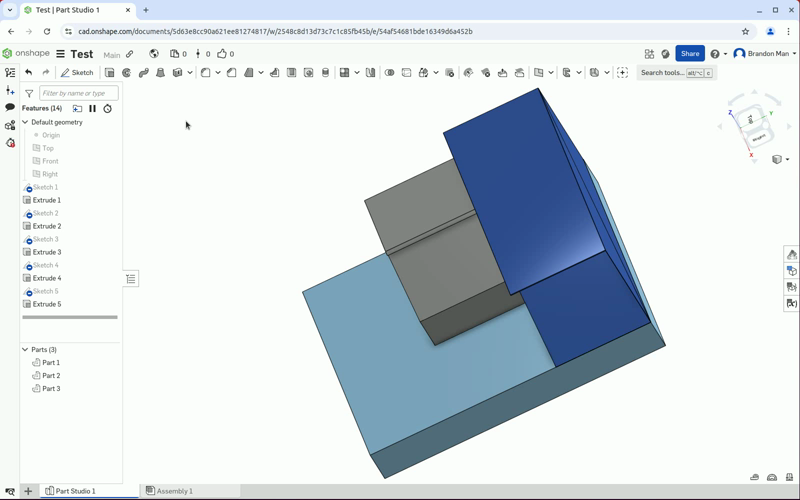
key(up, 2)
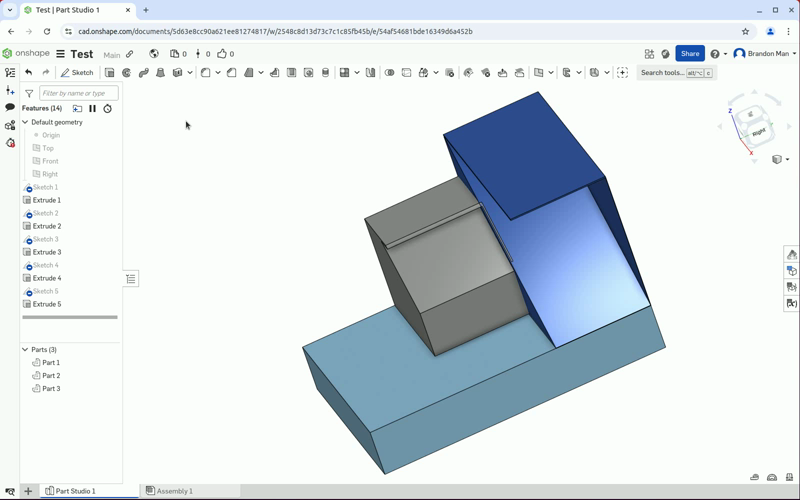
key(right, 2)
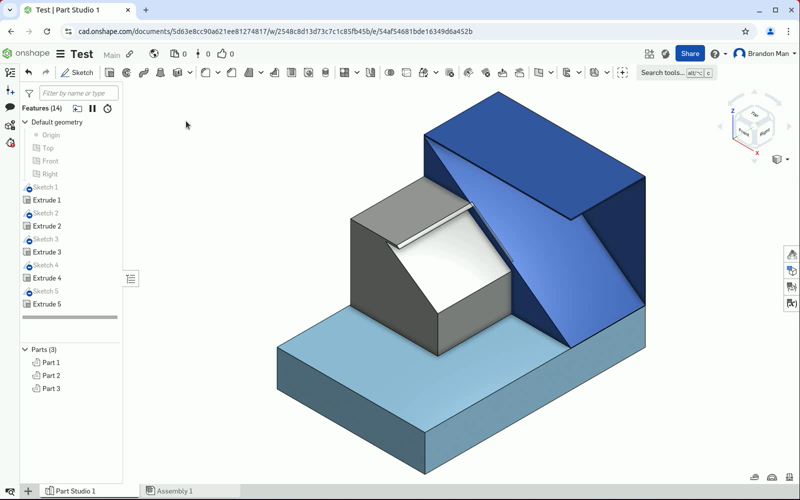
mouse_move(73, 189)
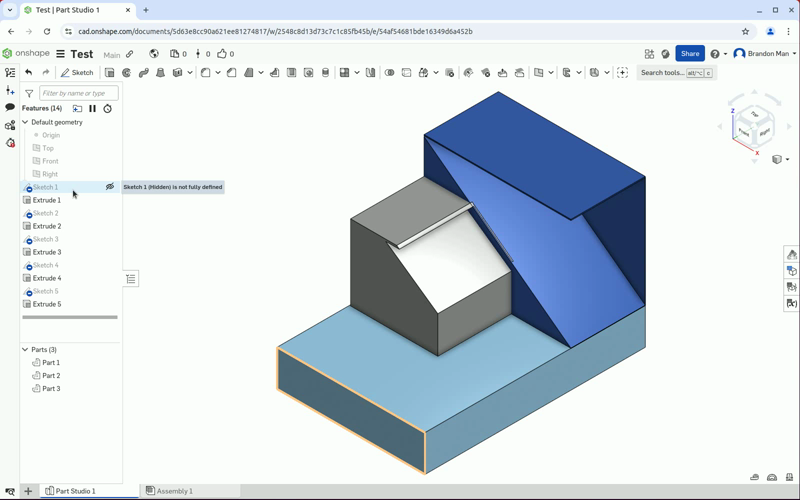
click(73, 189)